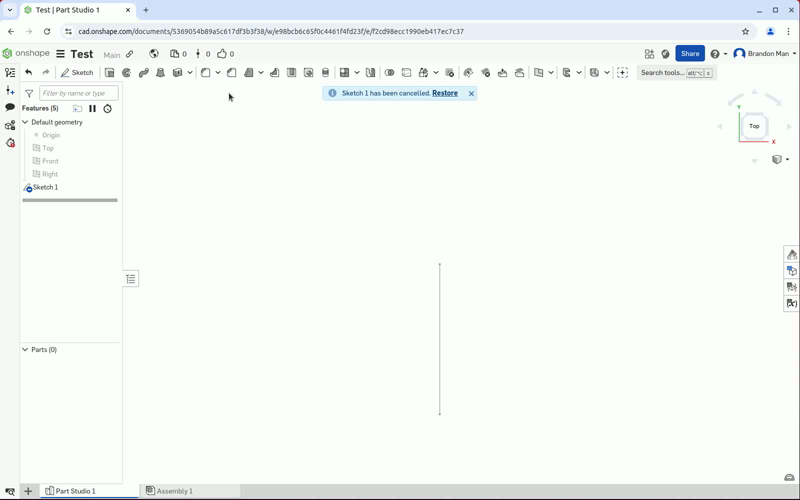
key(shift+h)
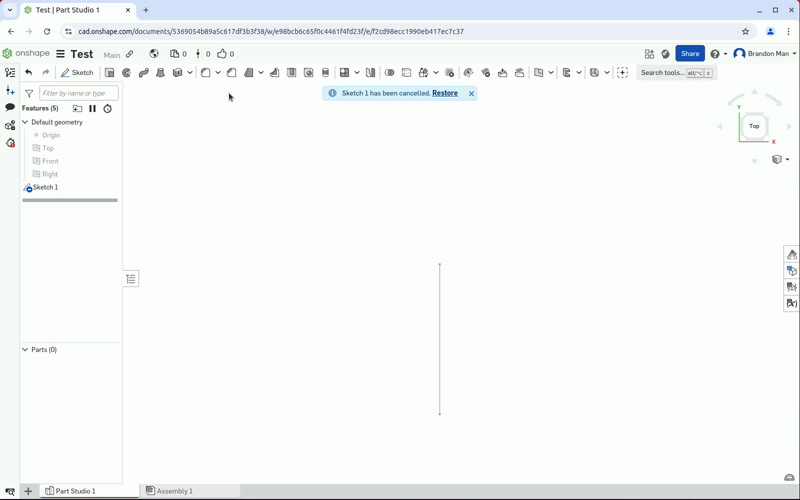
key(shift+s)
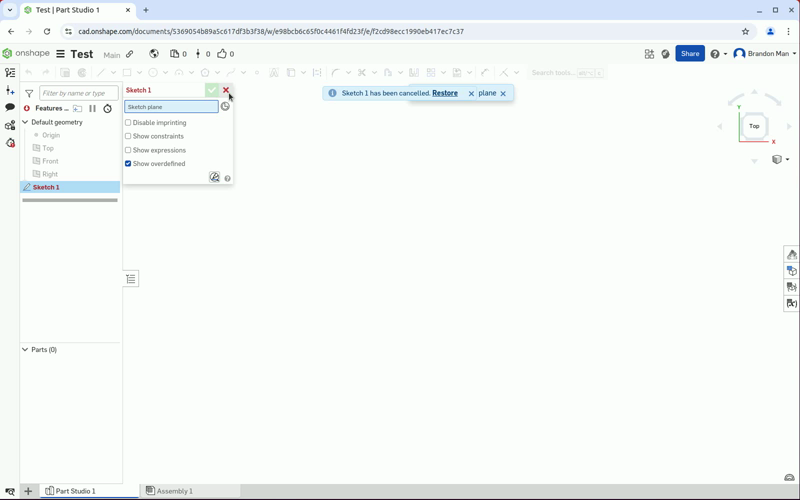
mouse_move(73, 150)
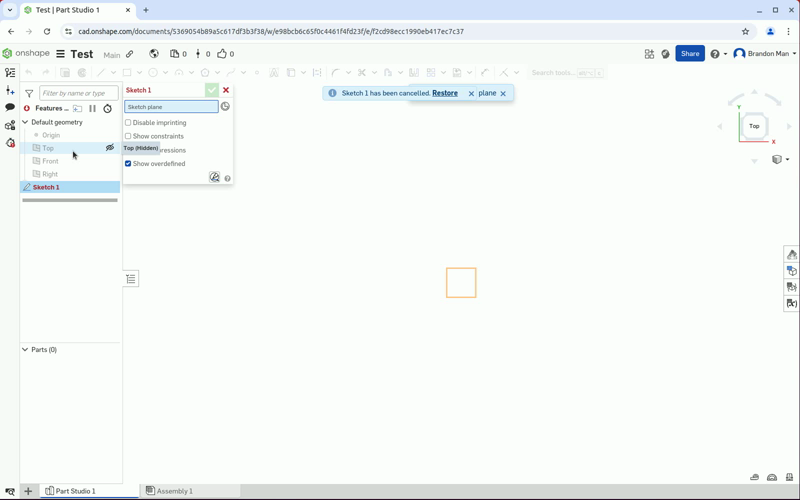
click(73, 150)
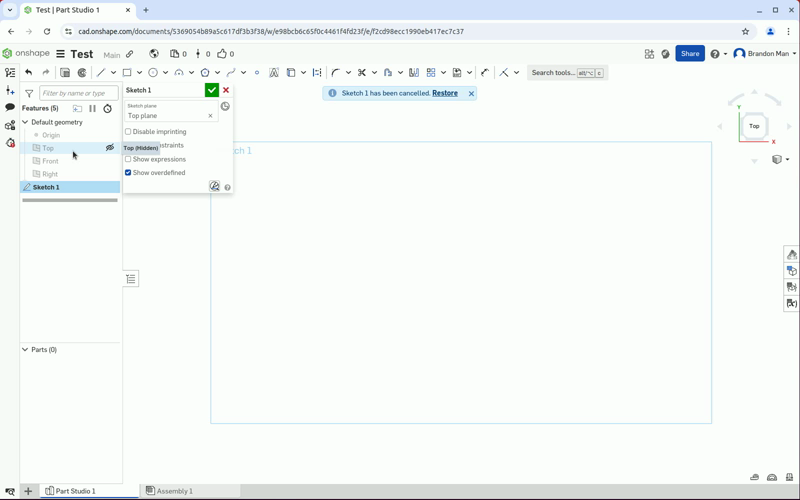
mouse_move(73, 352)
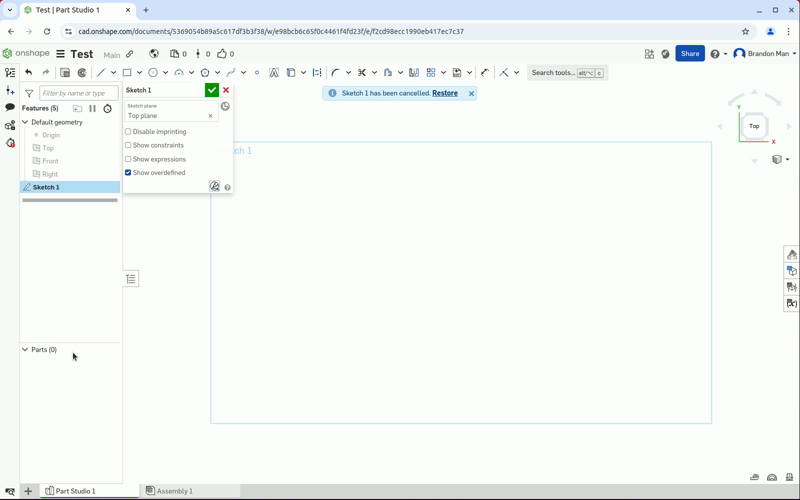
key(y)
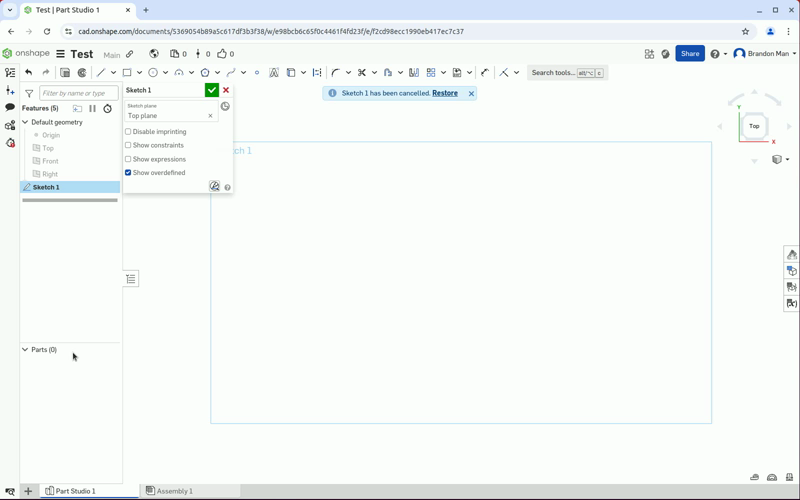
key(l)
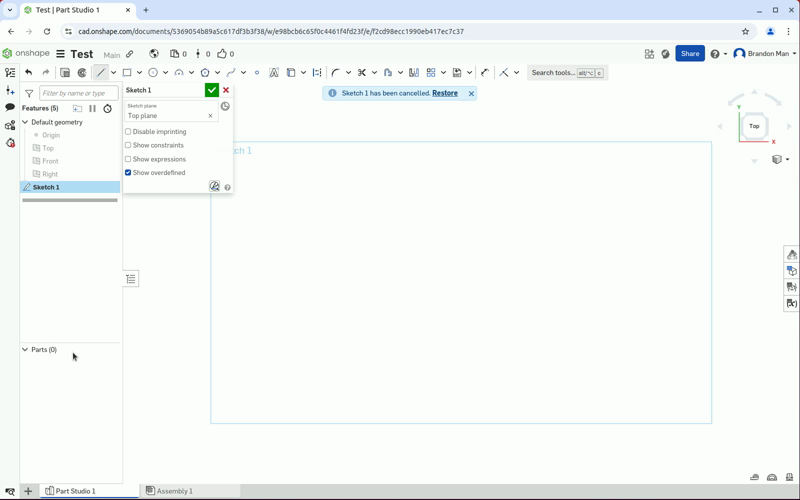
key_down(shift)
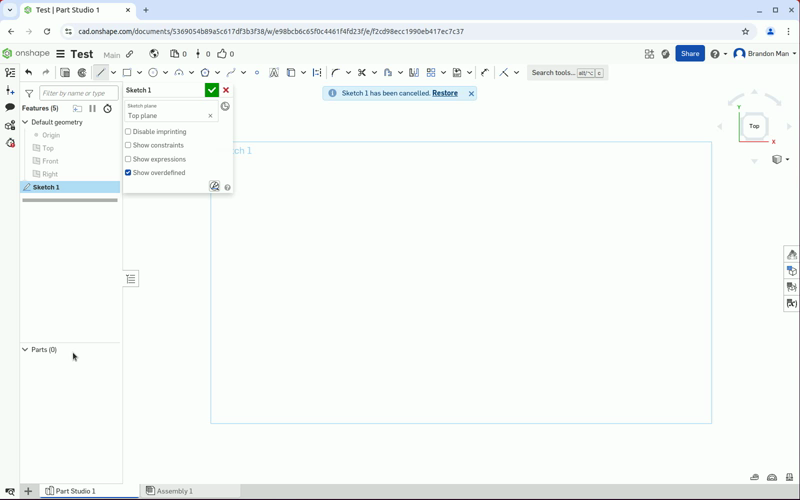
mouse_move(348, 282)
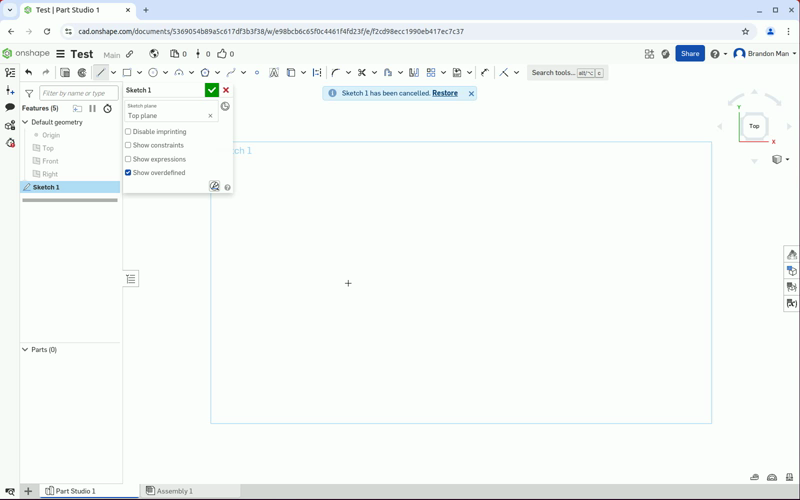
click(348, 282)
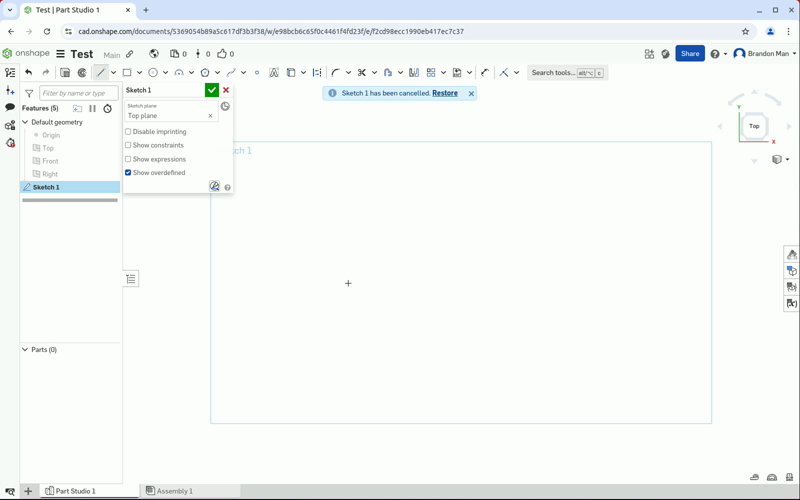
key_up(shift)
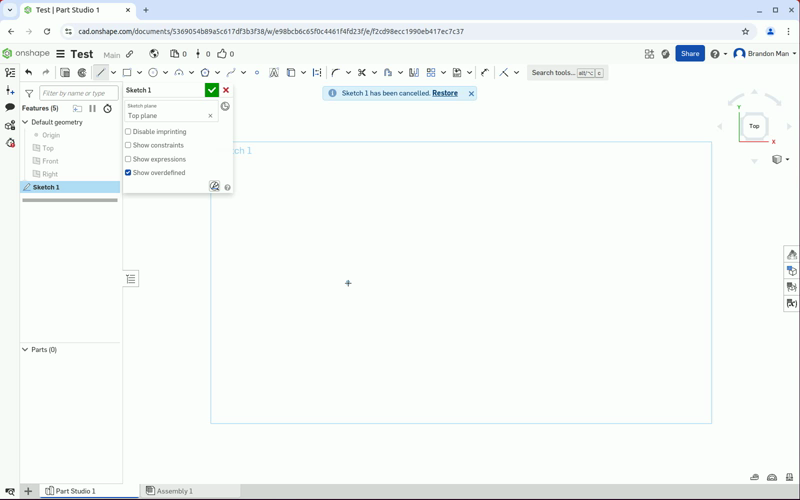
key_down(shift)
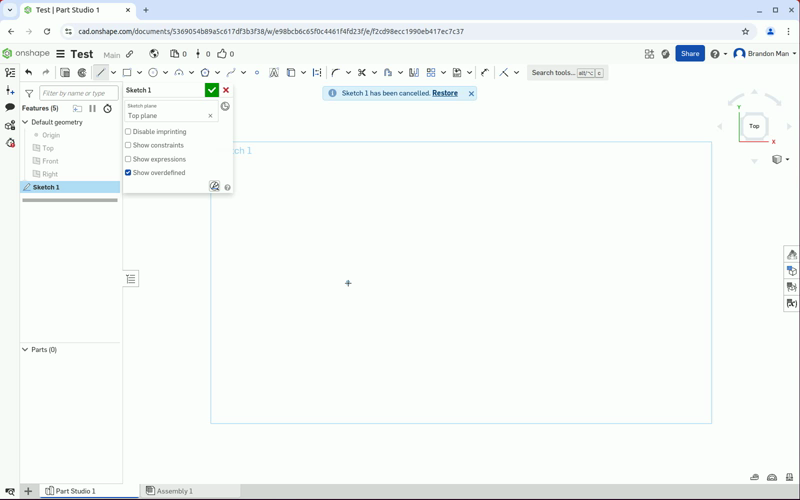
mouse_move(460, 282)
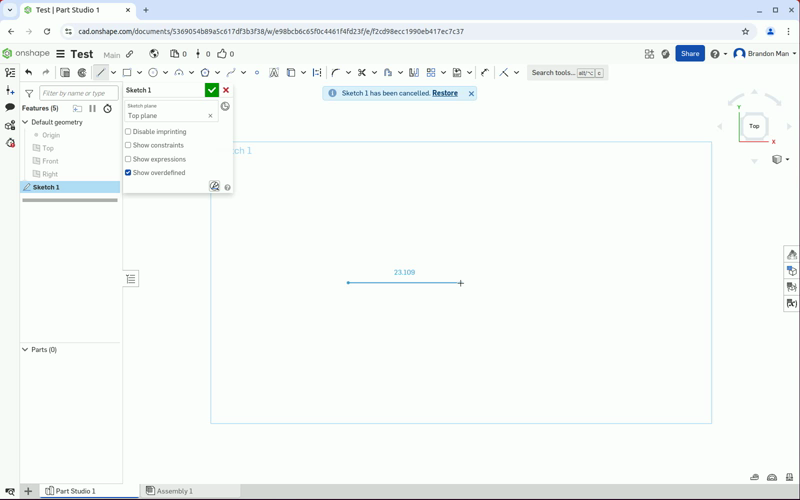
click(460, 282)
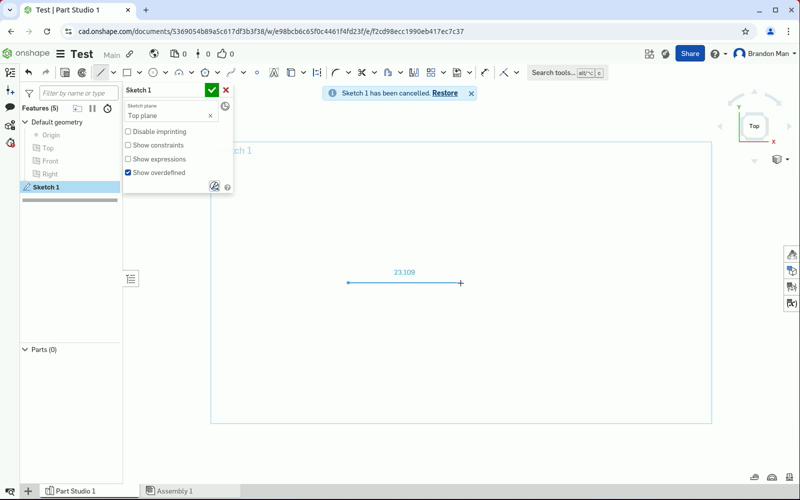
key_up(shift)
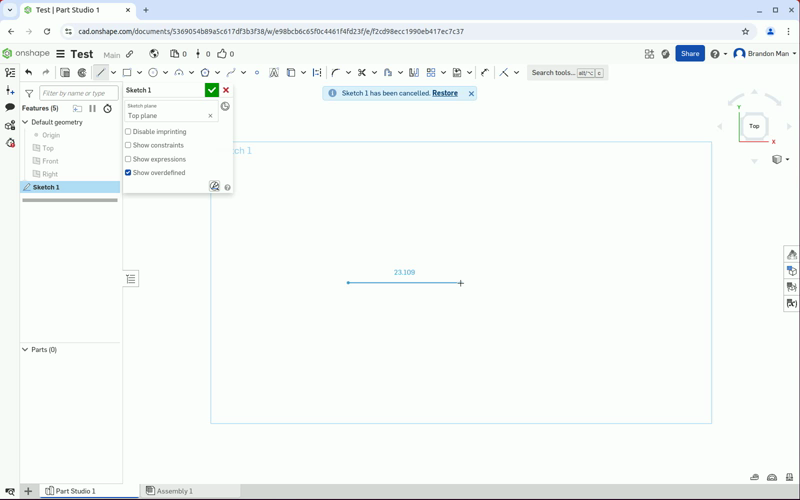
key_down(shift)
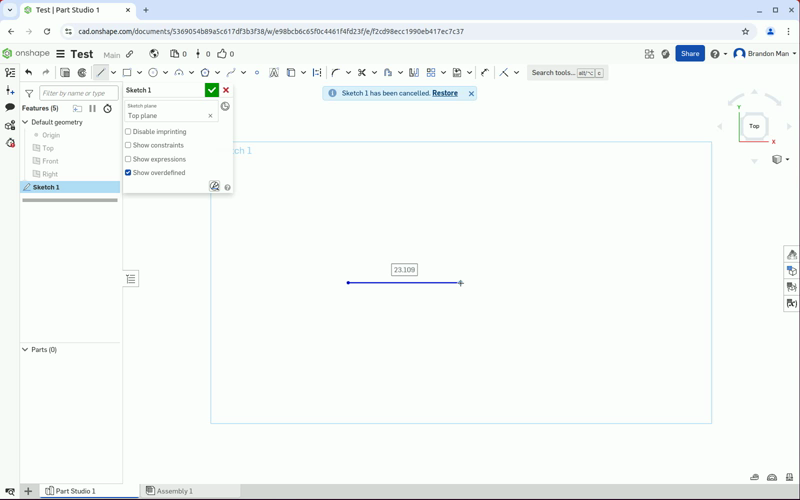
mouse_move(490, 282)
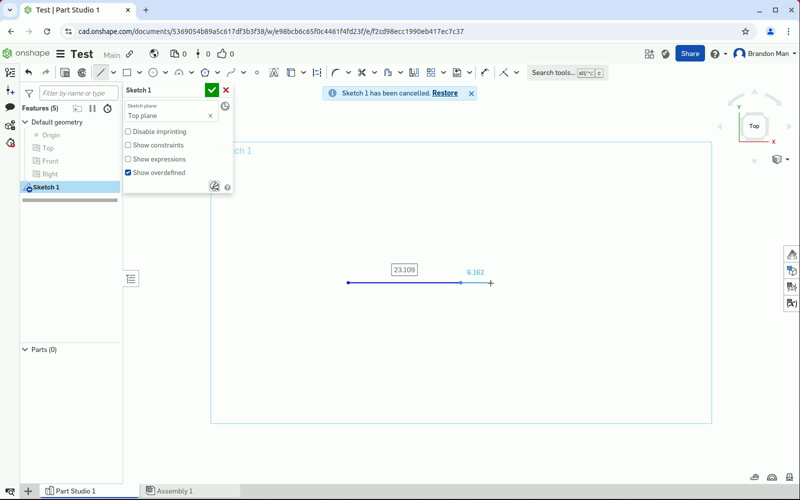
mouse_move(460, 226)
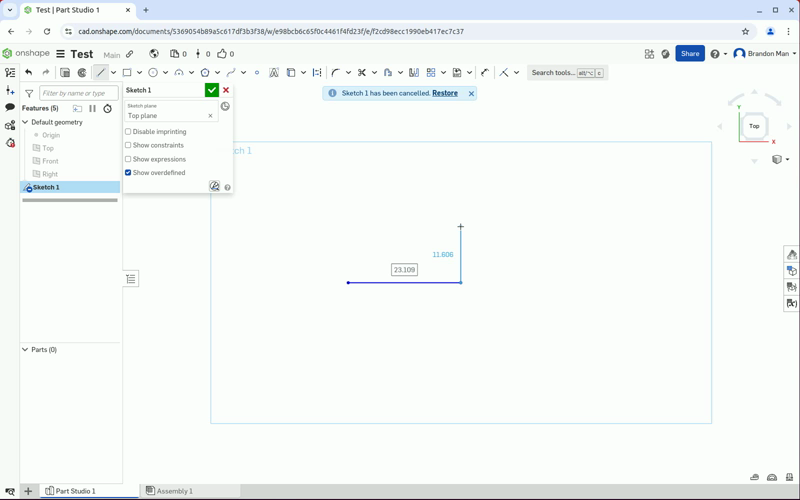
click(460, 226)
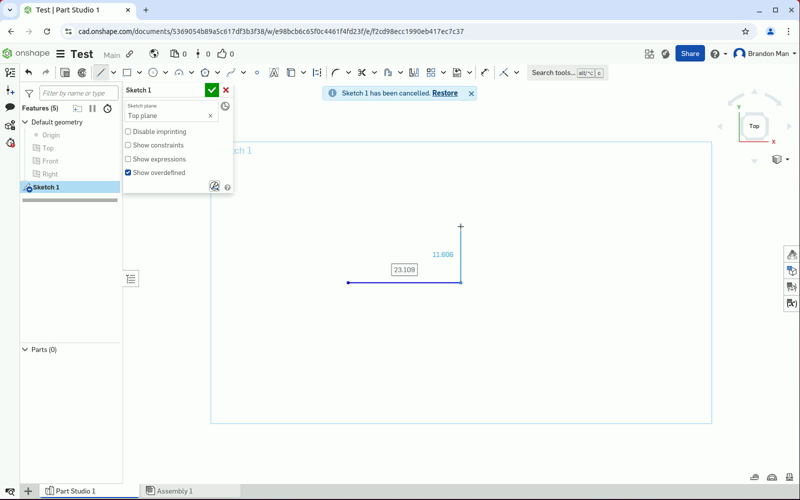
key_up(shift)
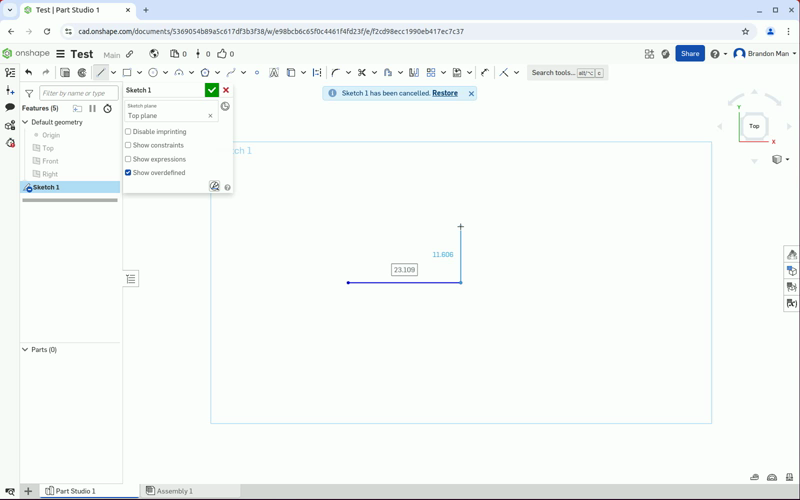
key_down(shift)
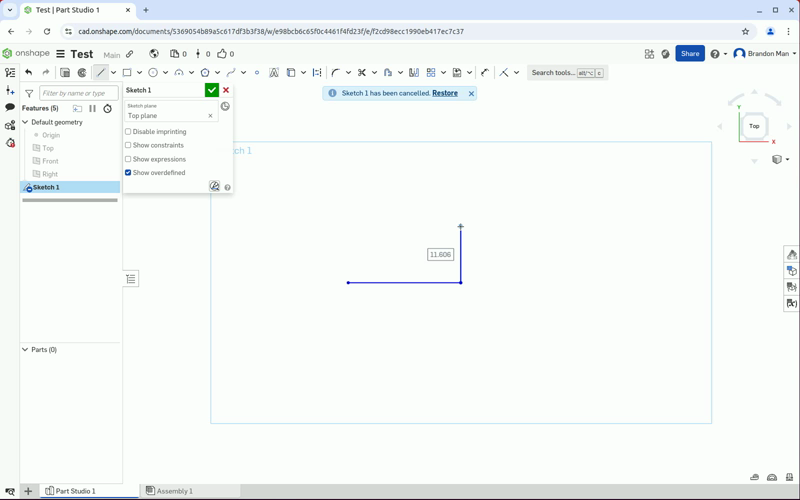
mouse_move(348, 226)
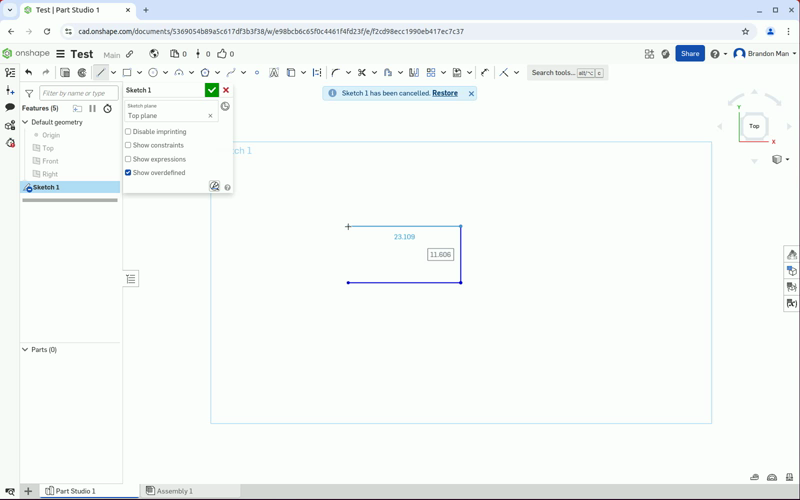
click(348, 226)
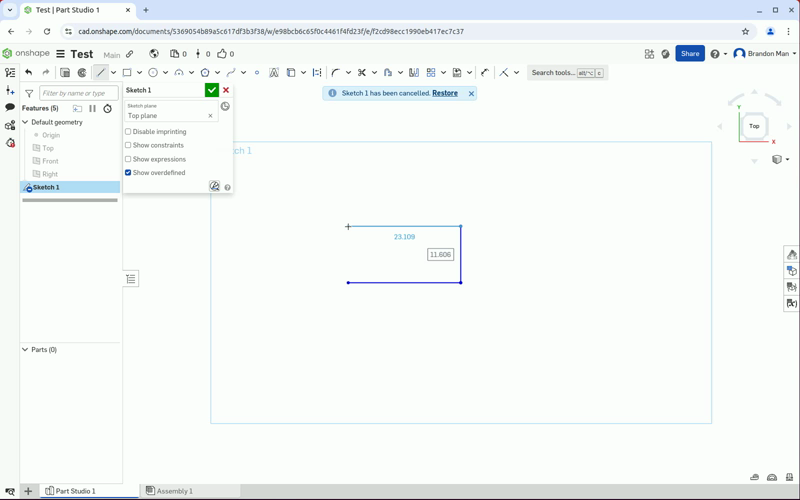
key_up(shift)
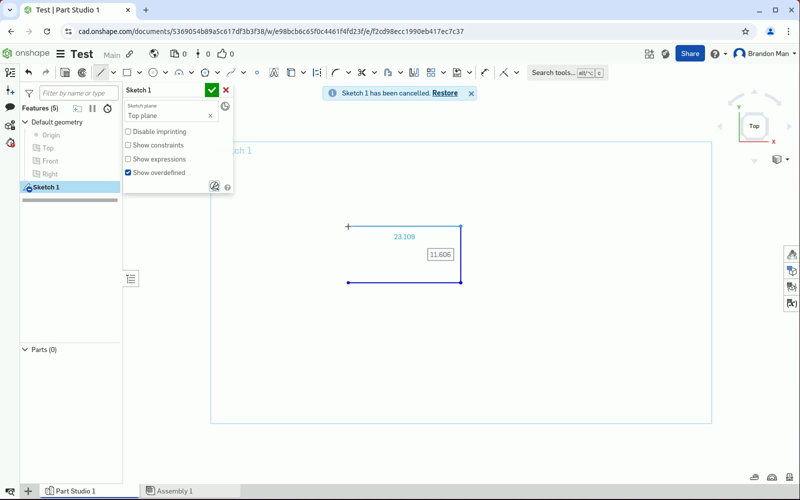
mouse_move(378, 226)
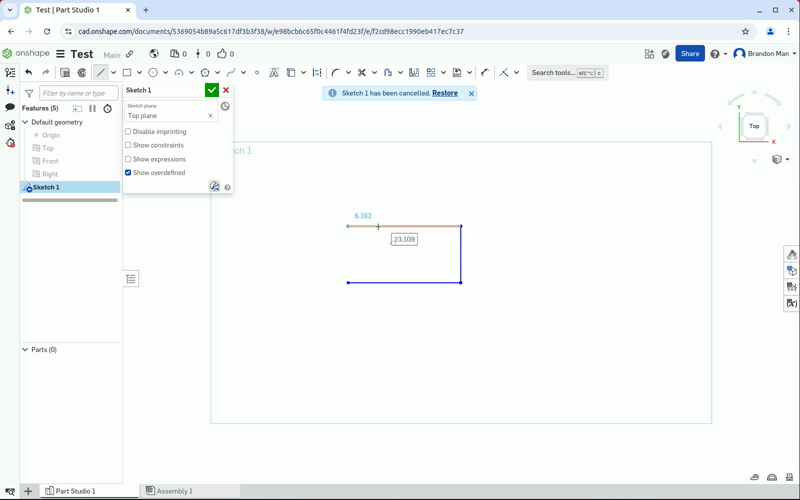
key_down(shift)
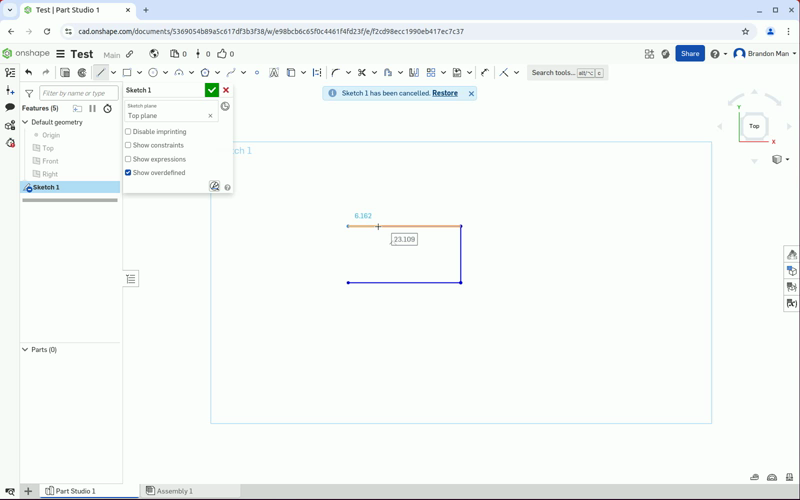
mouse_move(348, 282)
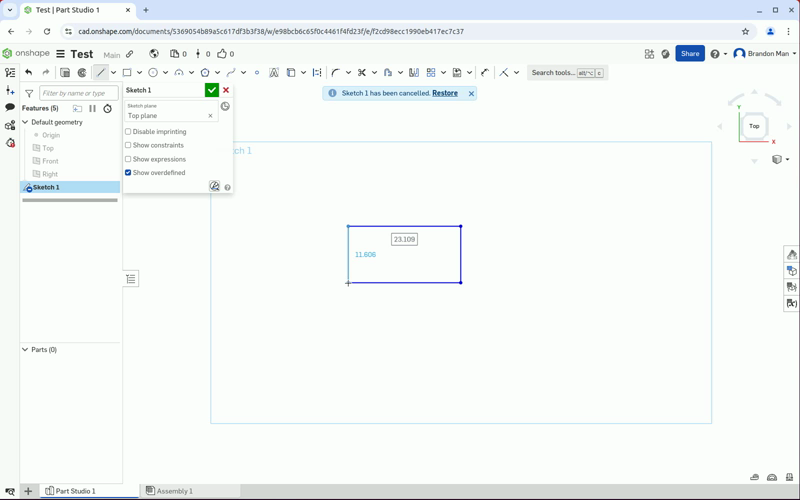
key_up(shift)
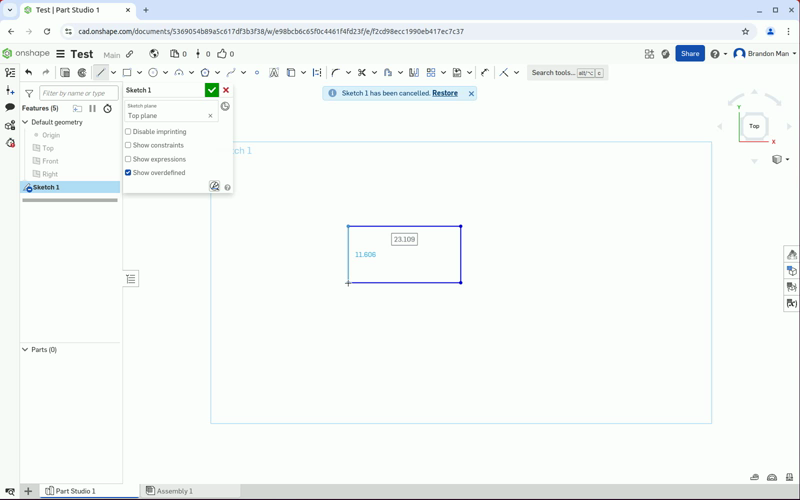
click(348, 282)
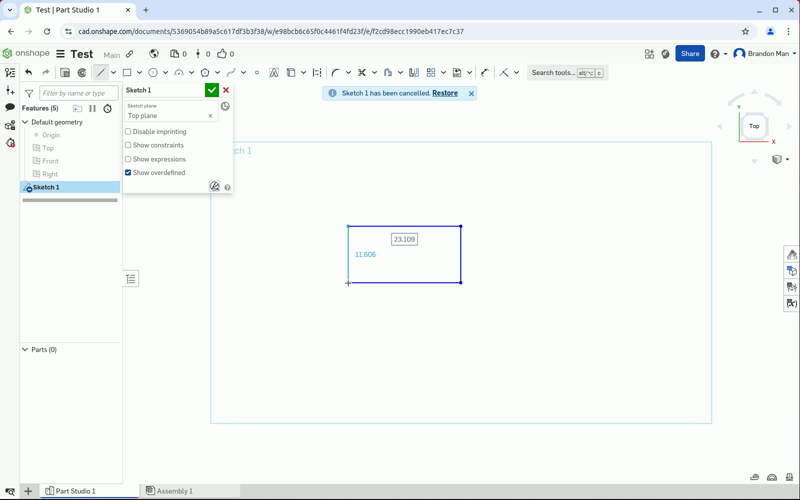
key(esc)
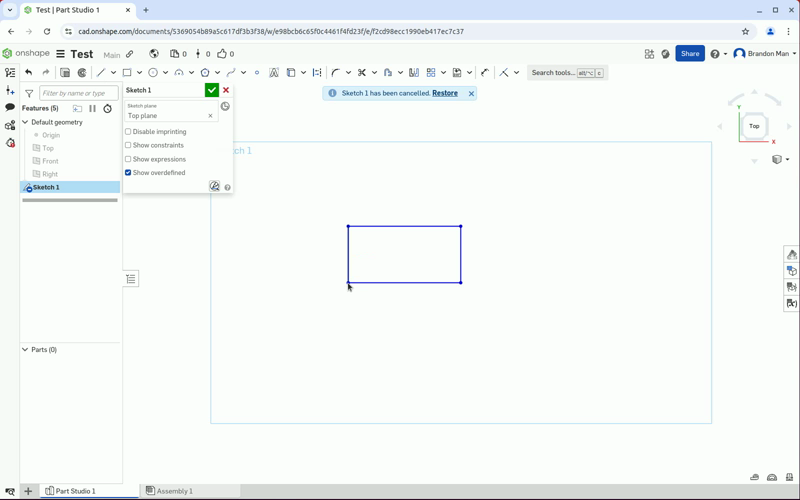
key(l)
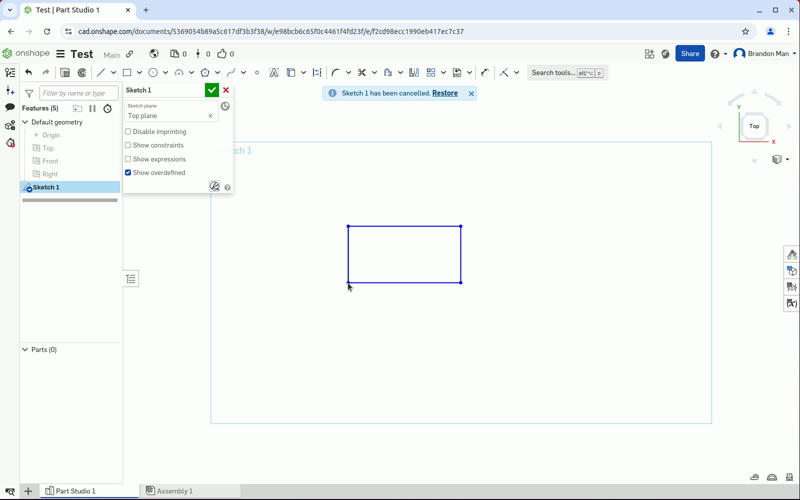
key_down(shift)
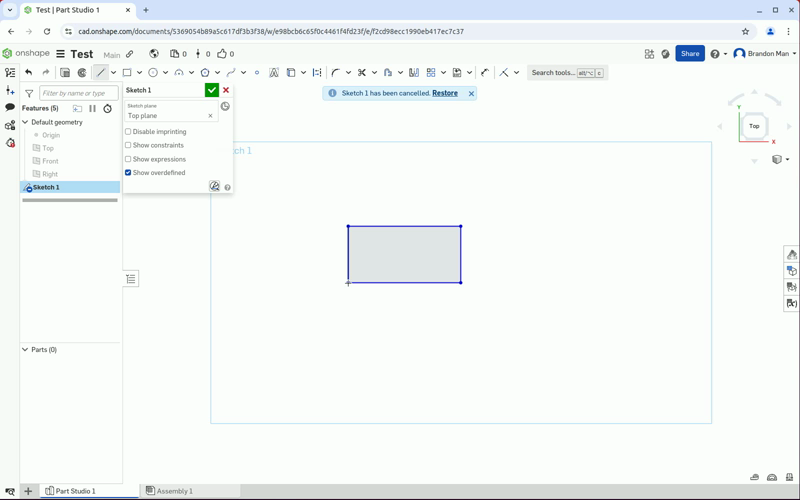
mouse_move(357, 273)
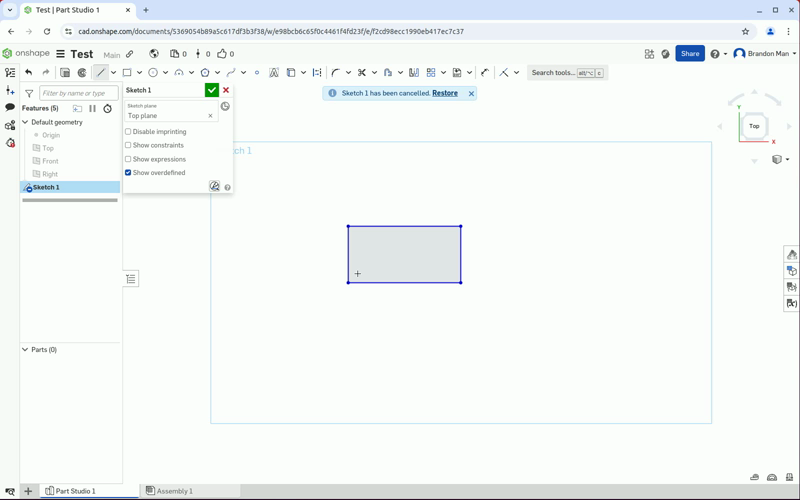
click(357, 273)
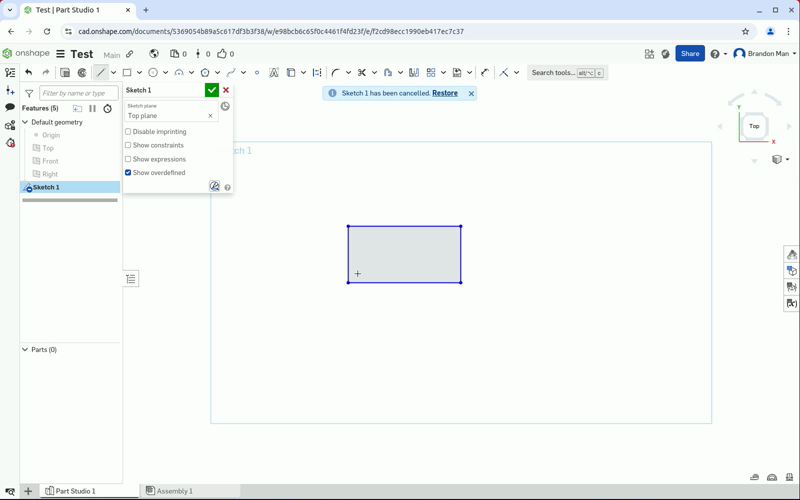
key_up(shift)
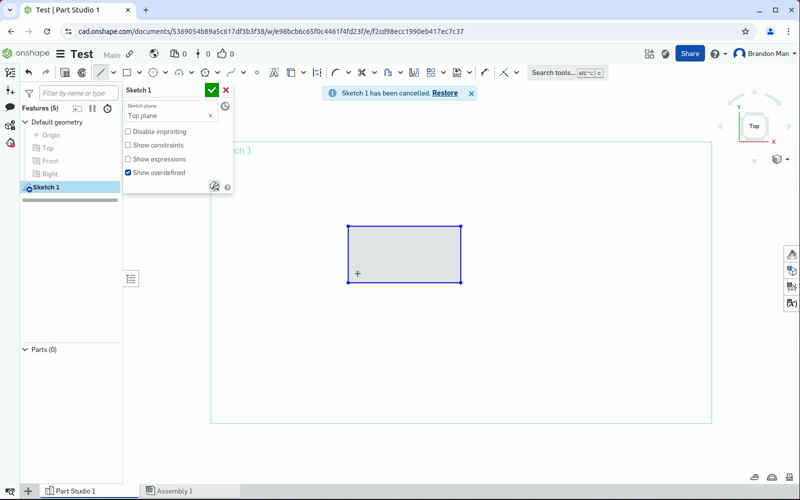
key_down(shift)
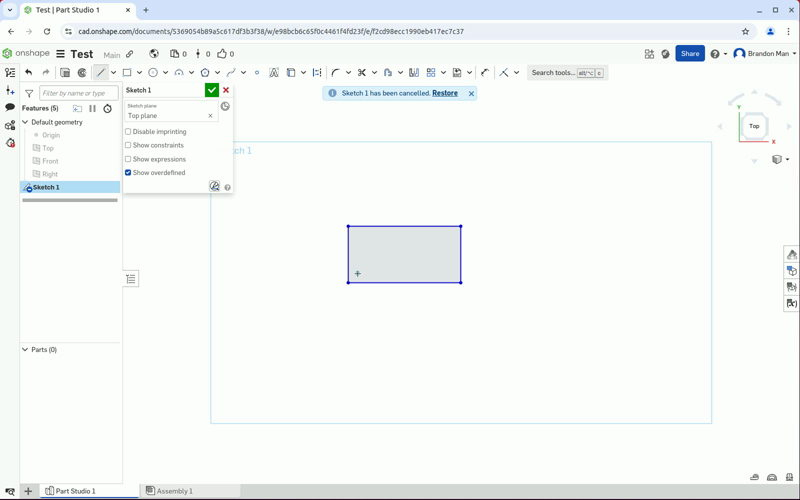
mouse_move(387, 273)
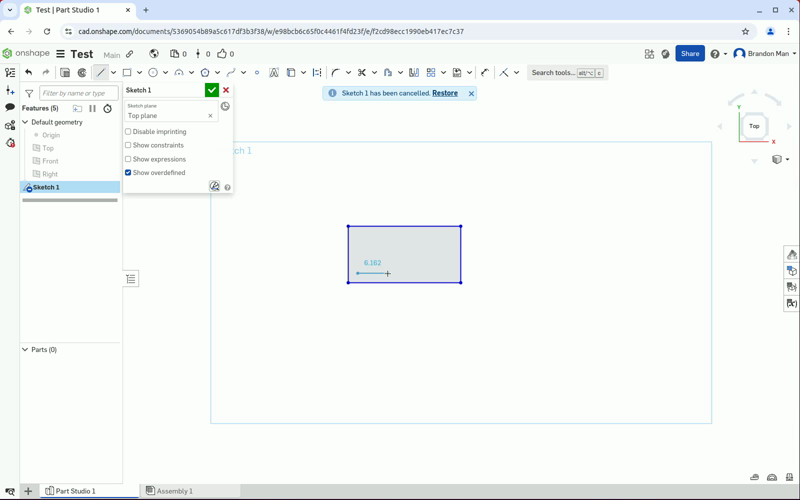
mouse_move(400, 273)
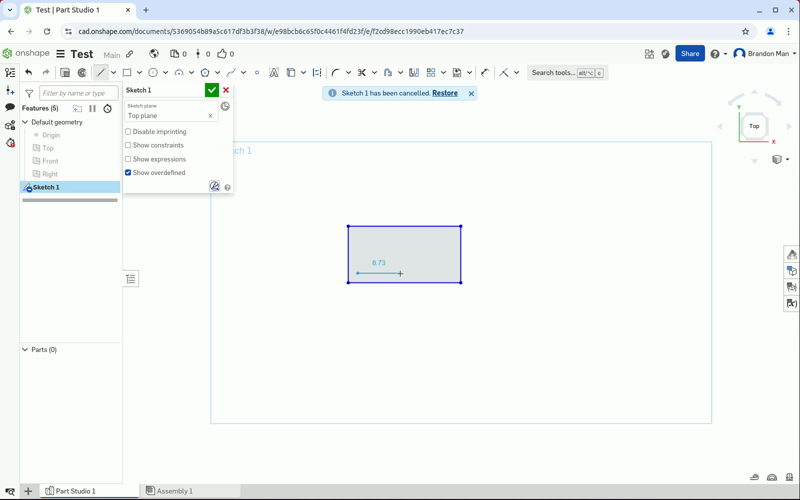
click(400, 273)
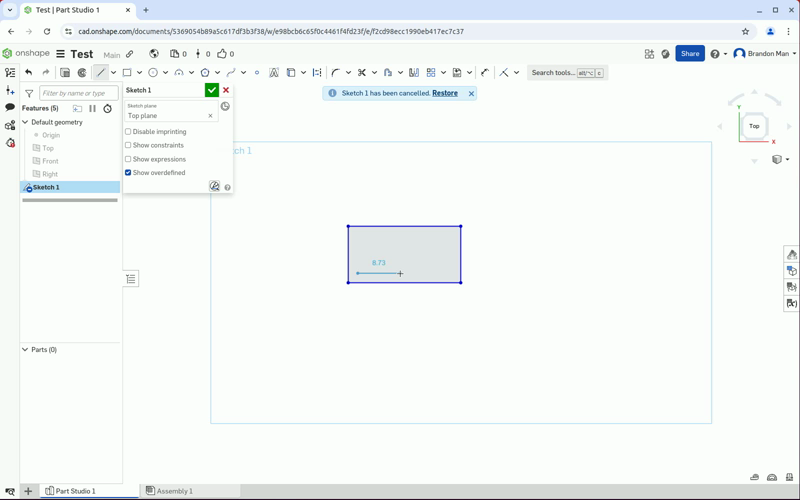
key_up(shift)
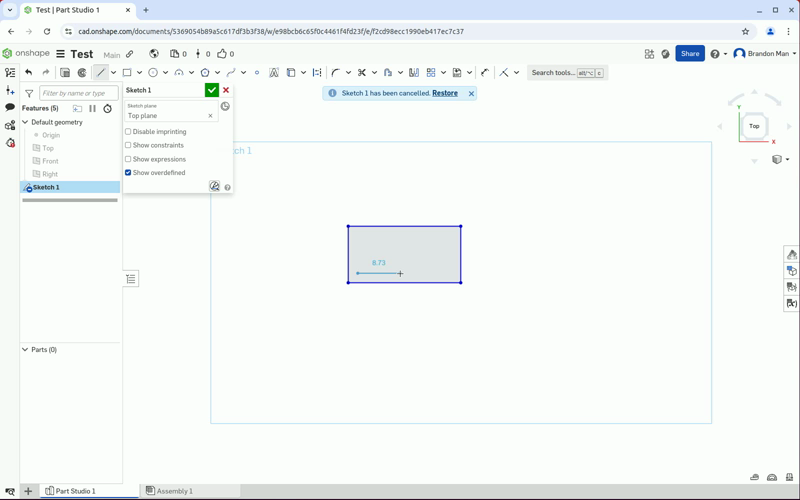
key_down(shift)
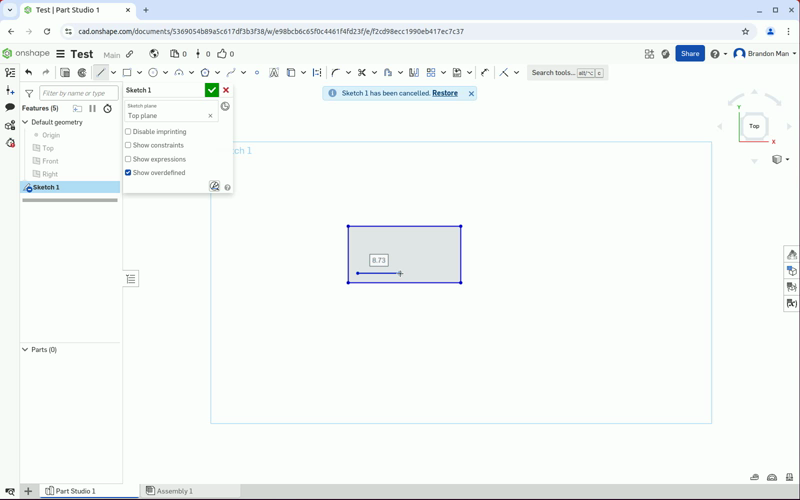
mouse_move(430, 273)
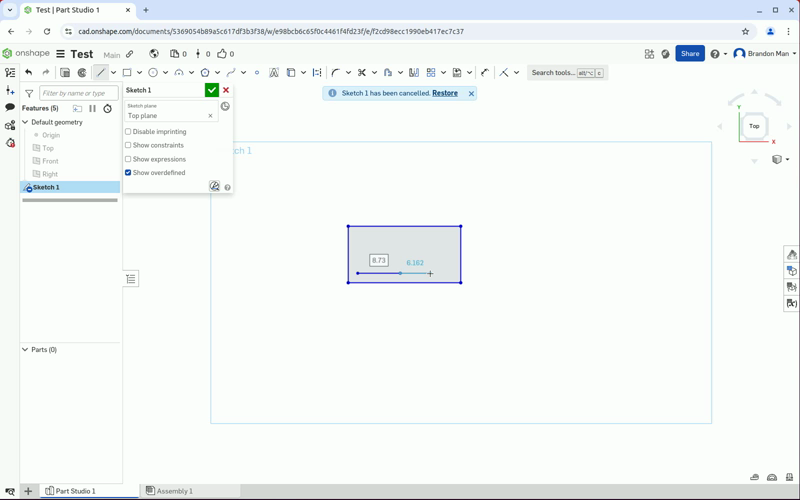
mouse_move(408, 273)
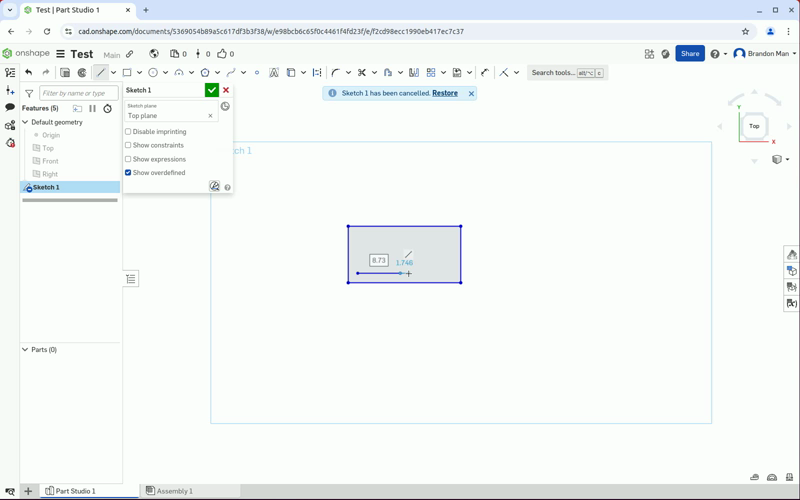
click(408, 273)
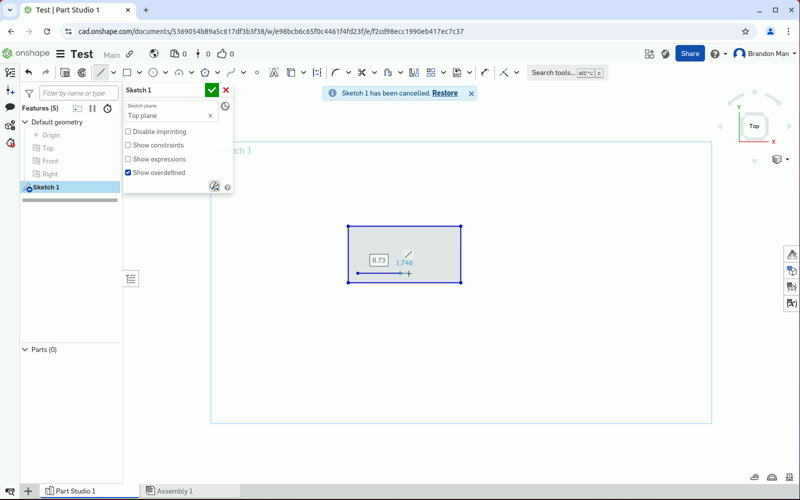
key_up(shift)
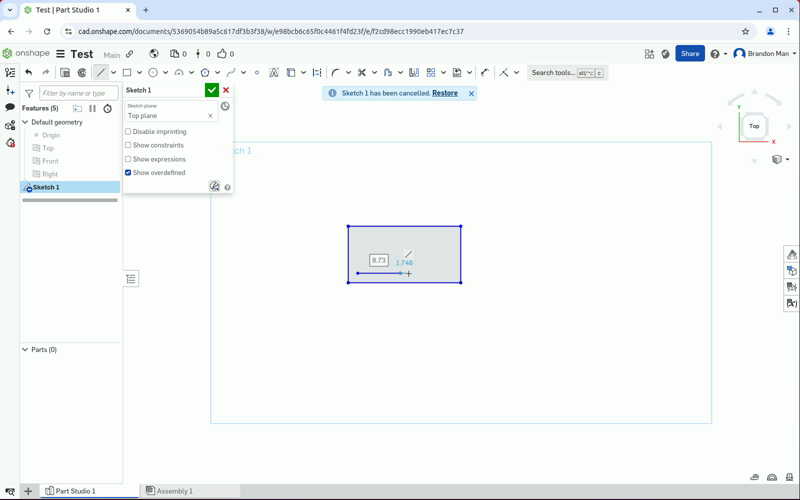
key_down(shift)
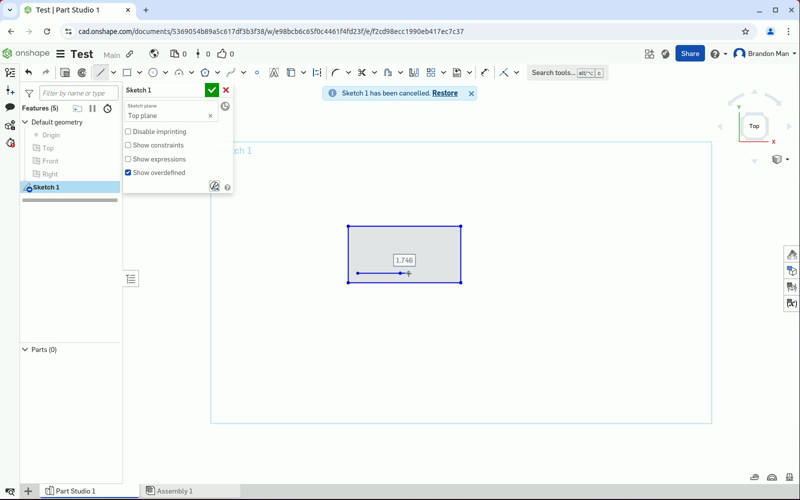
mouse_move(438, 273)
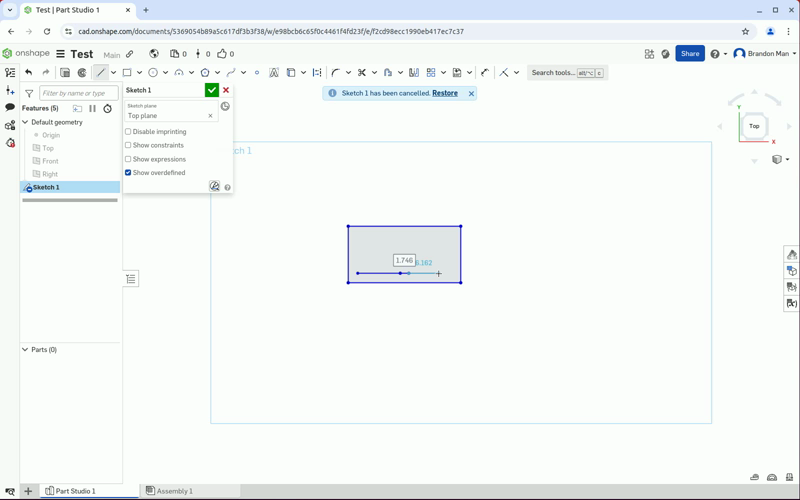
mouse_move(451, 273)
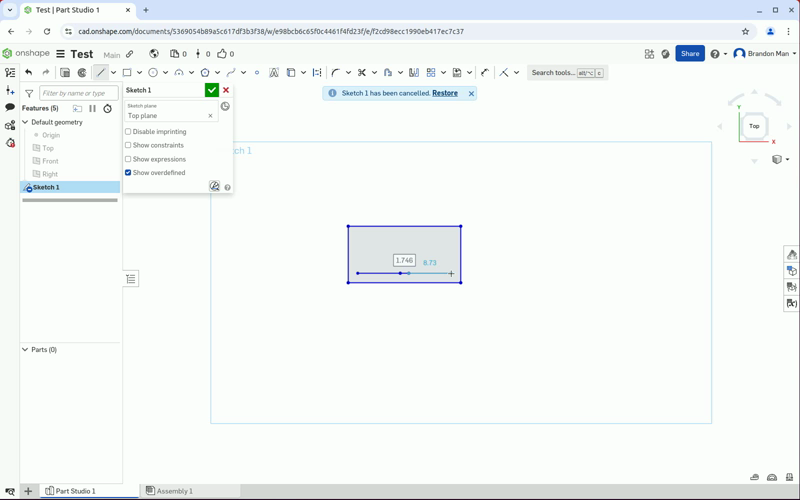
click(451, 273)
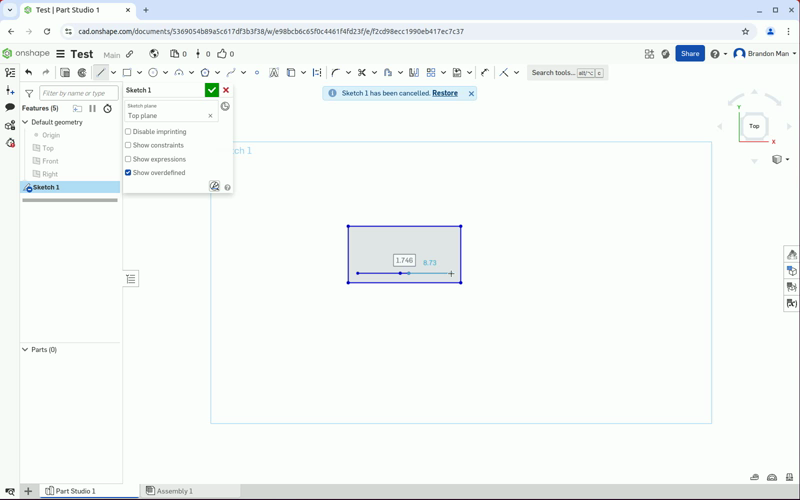
key_up(shift)
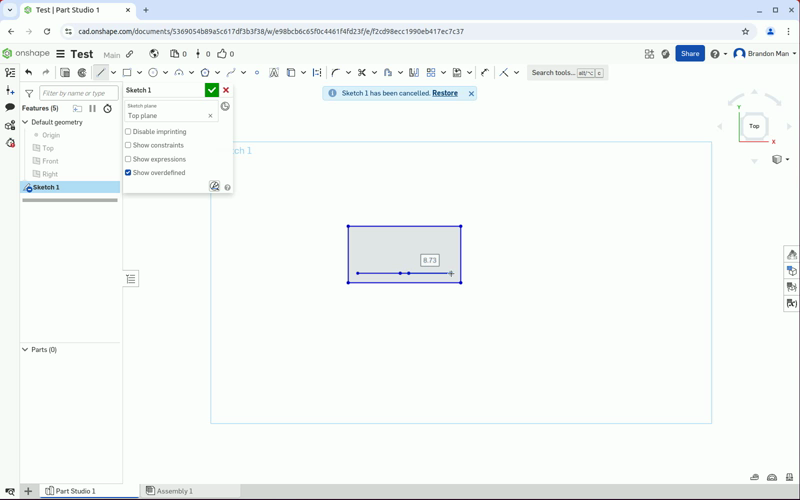
key_down(shift)
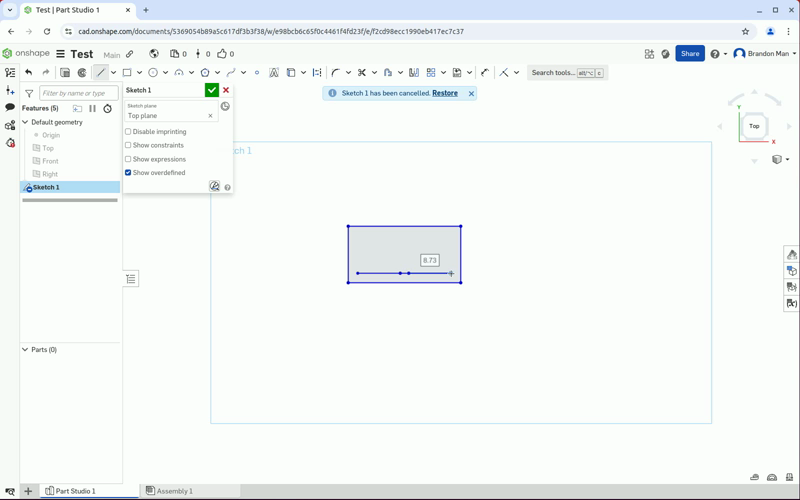
mouse_move(481, 273)
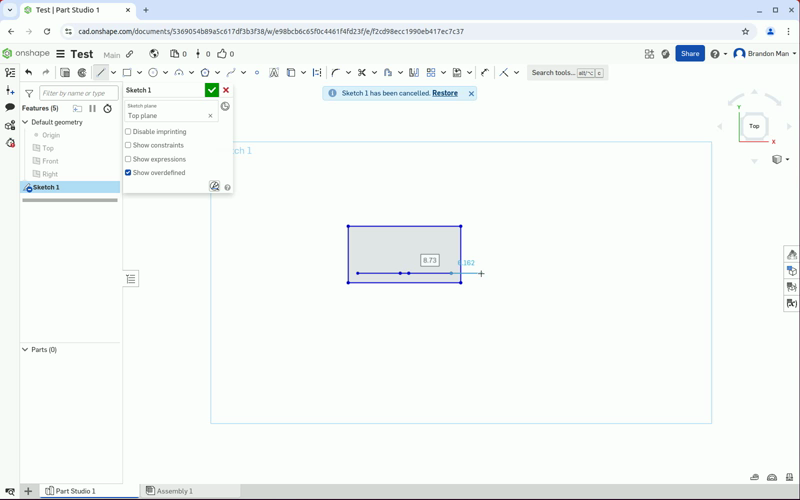
mouse_move(451, 235)
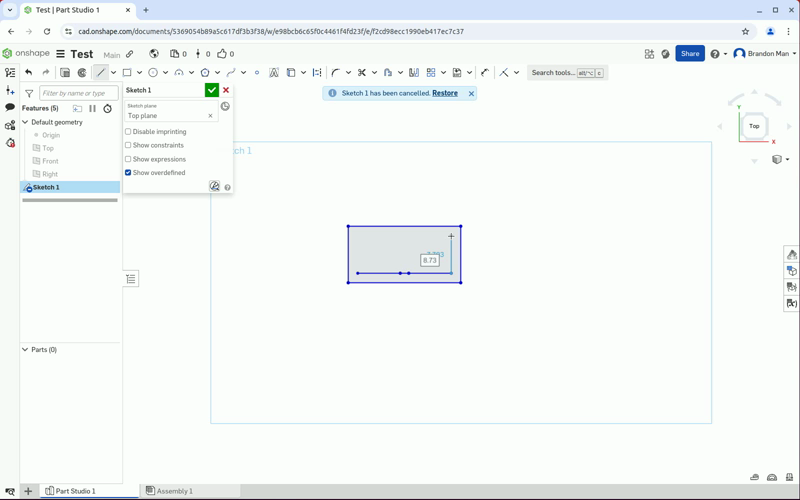
click(451, 235)
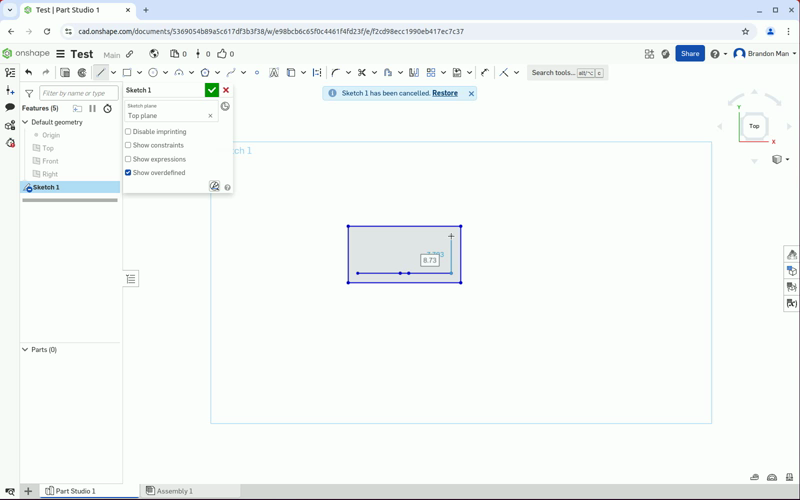
key_up(shift)
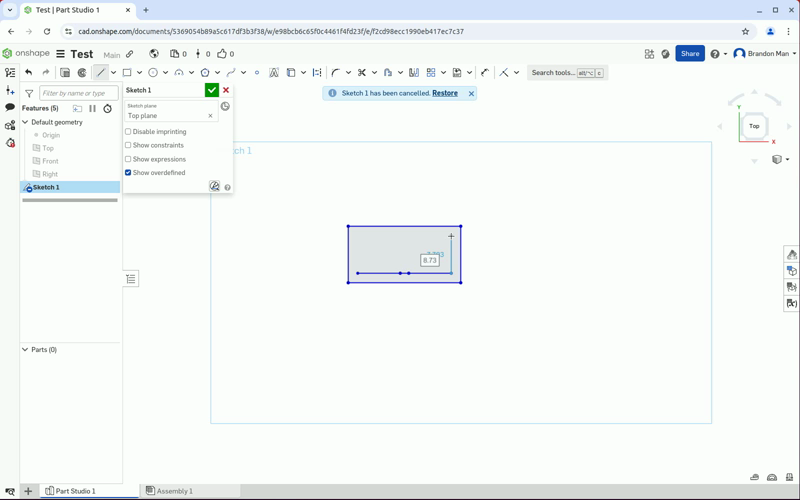
key_down(shift)
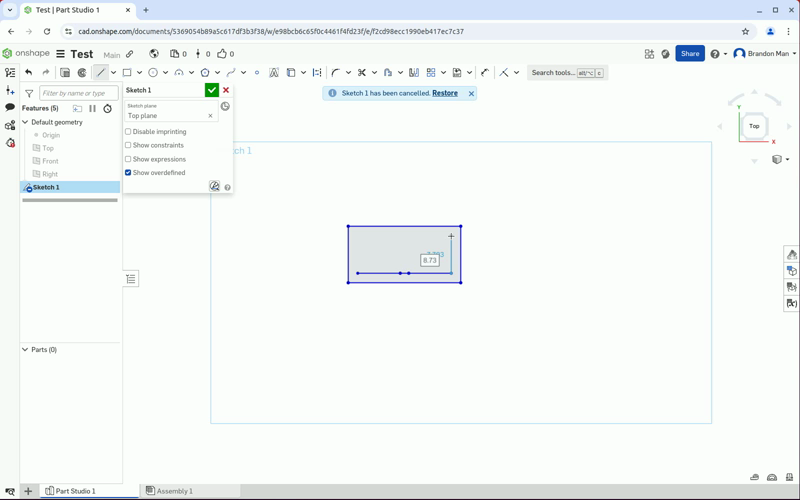
mouse_move(481, 235)
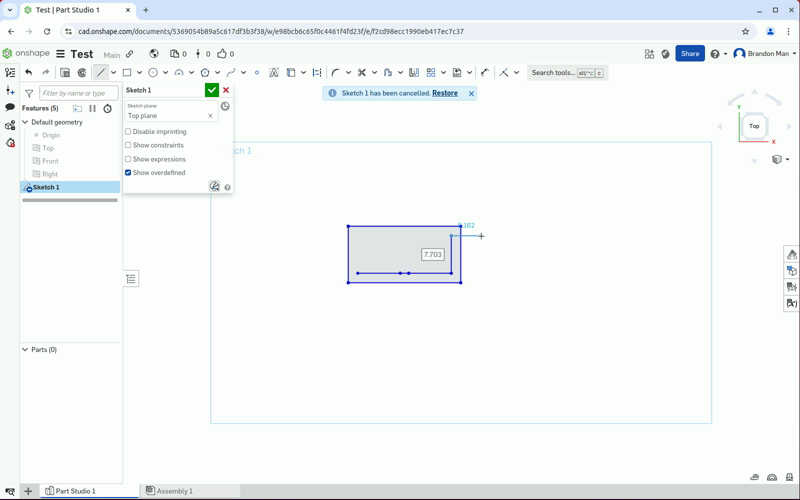
mouse_move(408, 235)
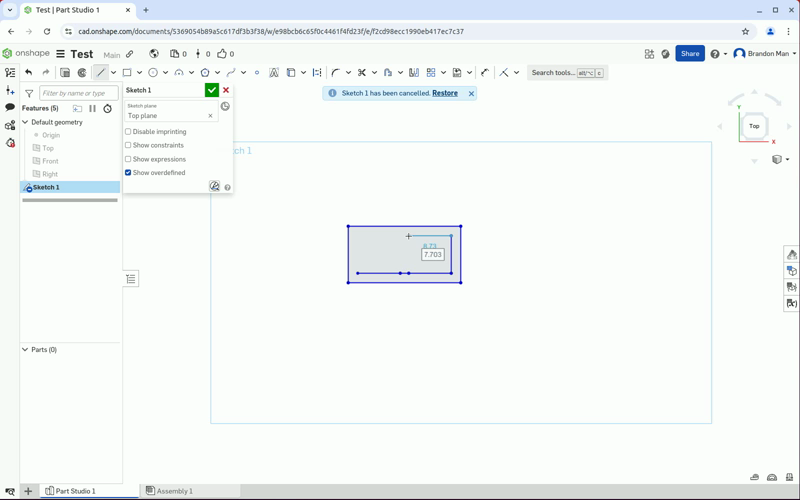
click(408, 235)
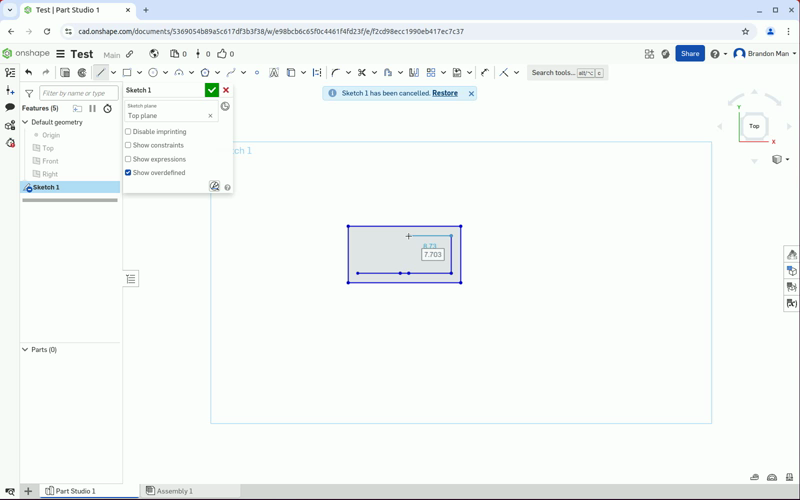
key_up(shift)
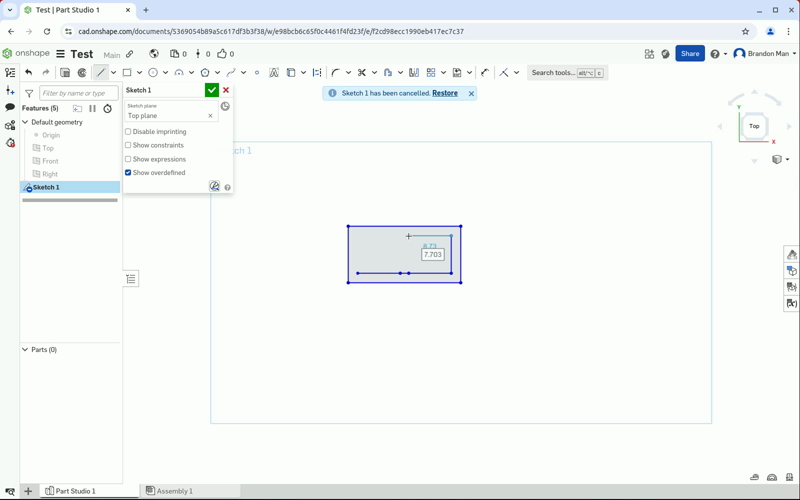
key_down(shift)
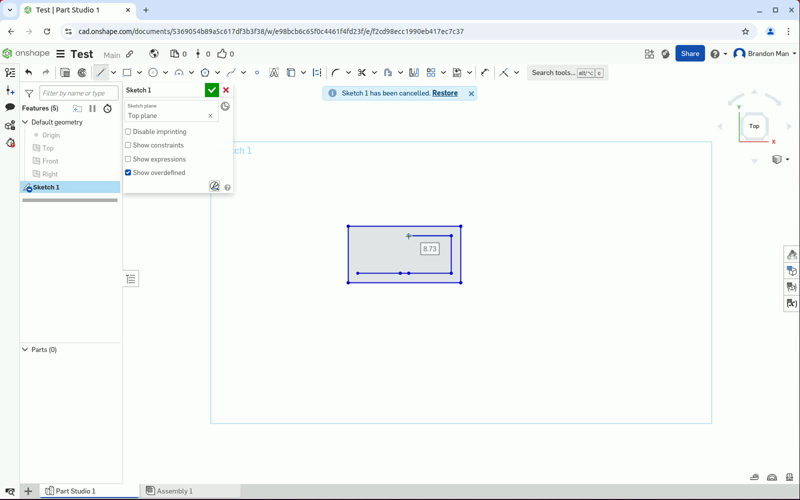
mouse_move(438, 235)
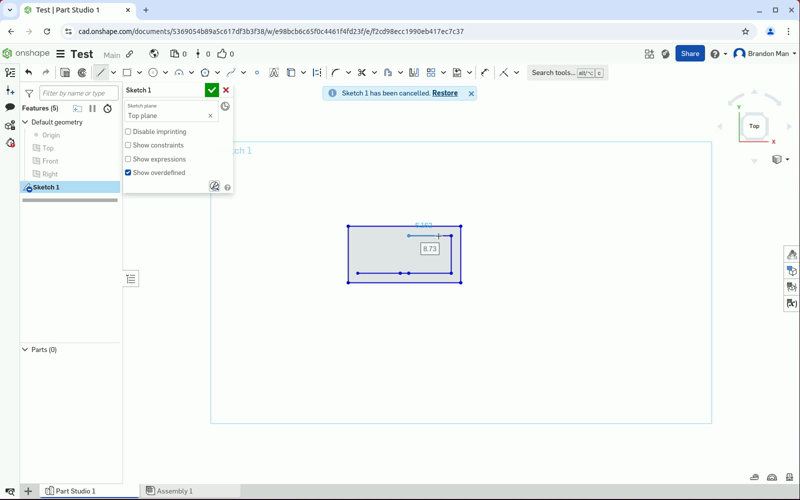
mouse_move(400, 235)
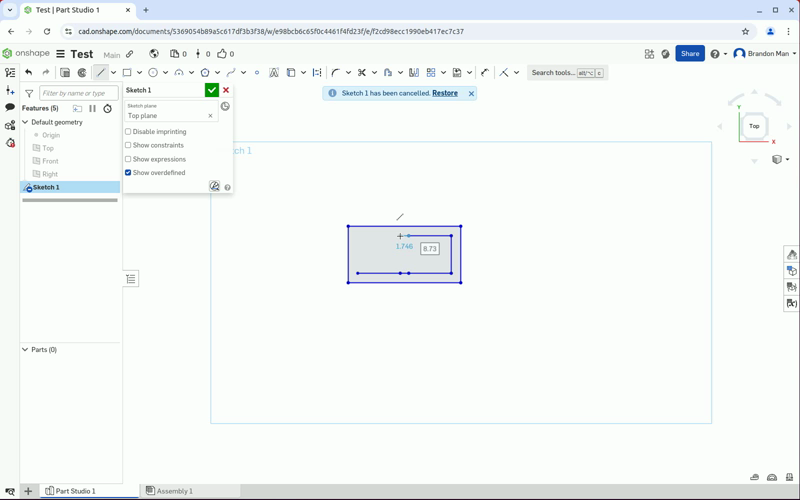
click(400, 235)
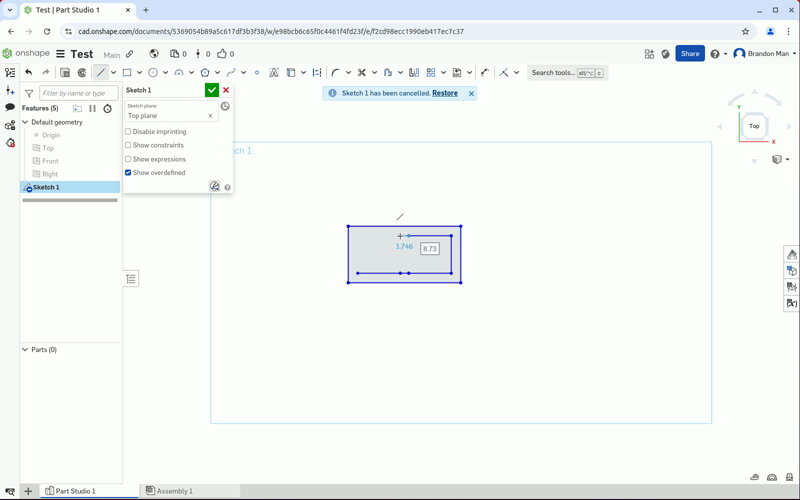
key_up(shift)
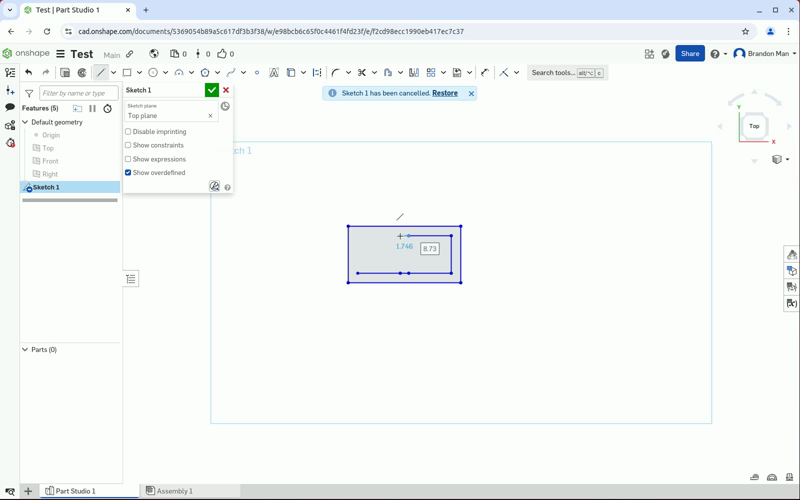
key_down(shift)
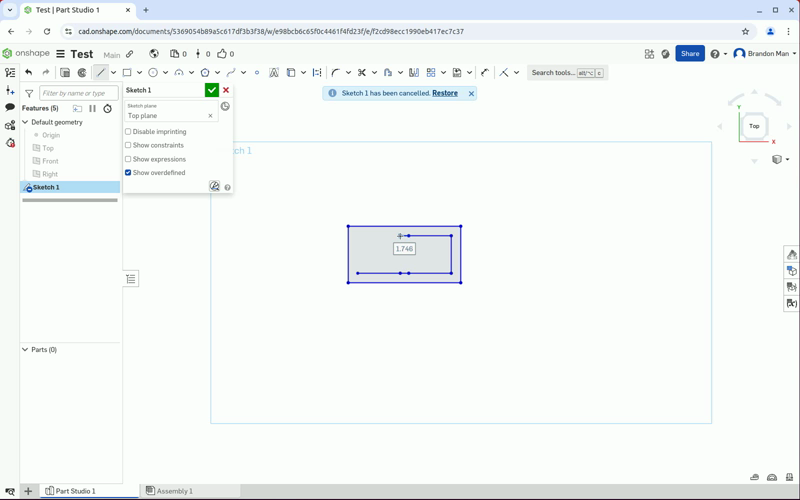
mouse_move(430, 235)
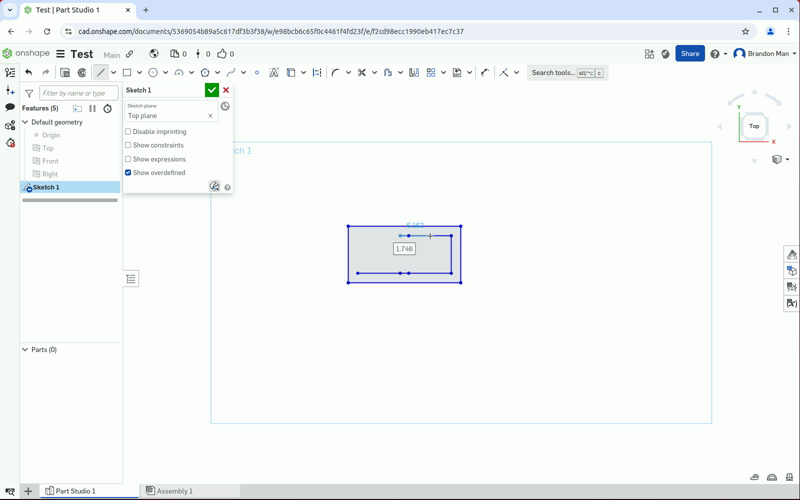
mouse_move(357, 235)
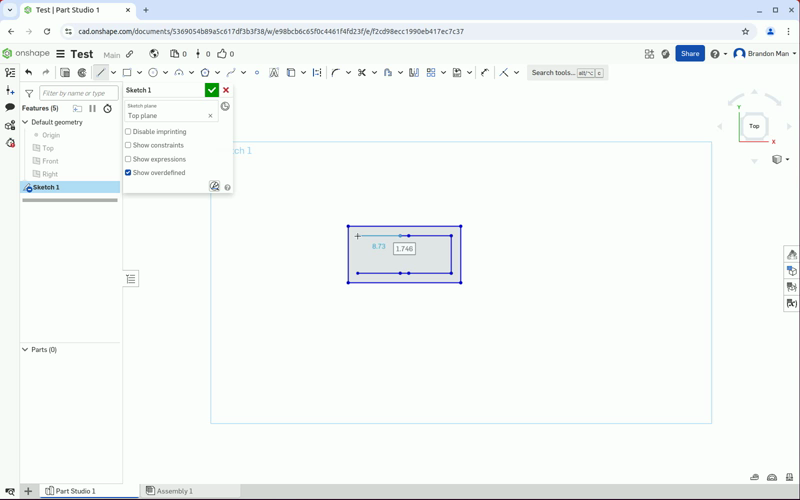
click(357, 235)
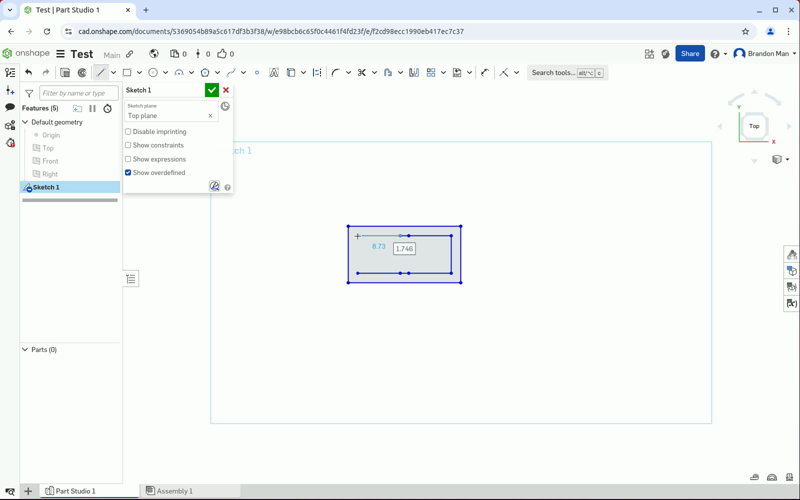
key_up(shift)
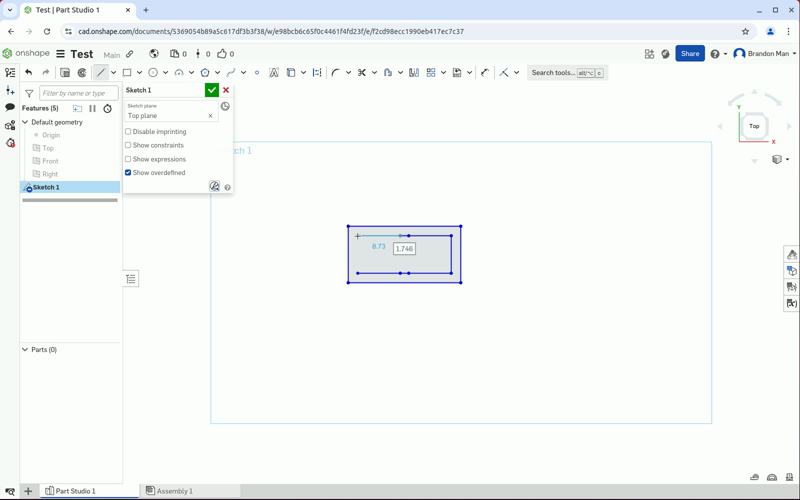
mouse_move(387, 235)
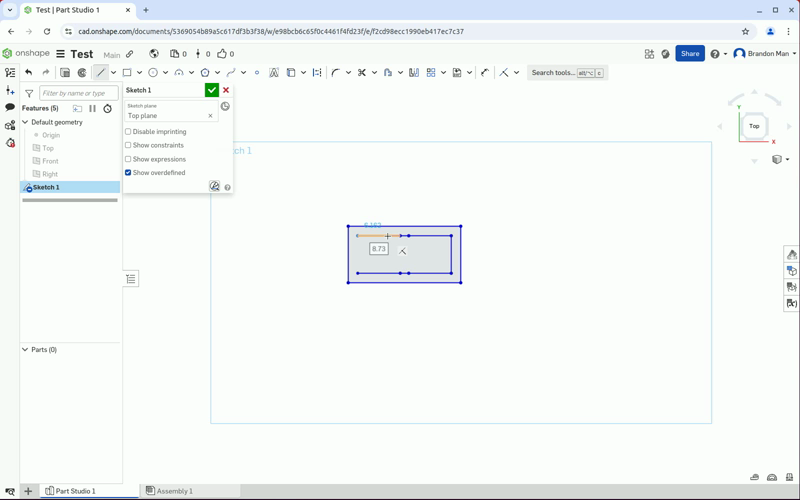
key_down(shift)
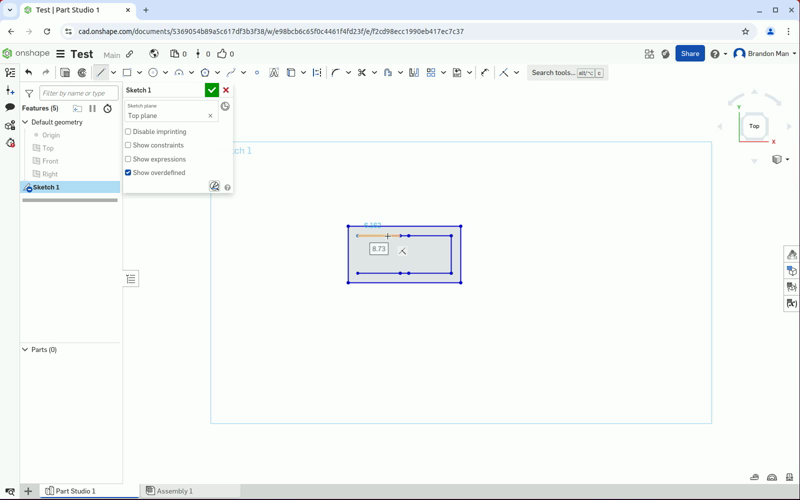
mouse_move(357, 273)
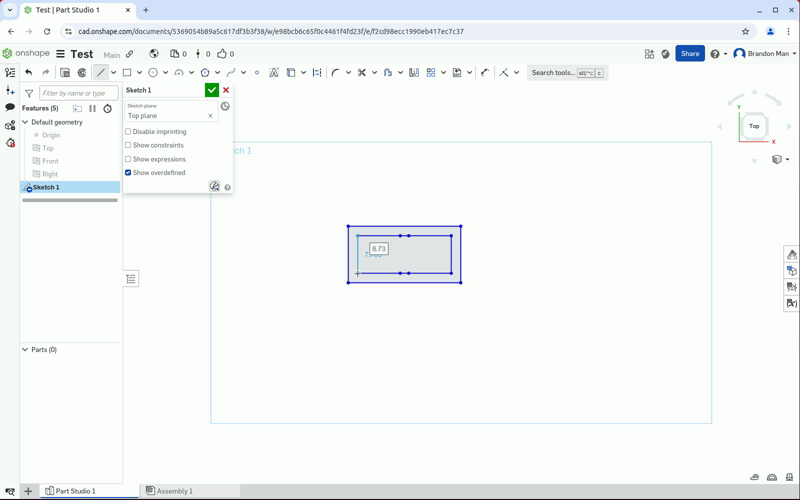
key_up(shift)
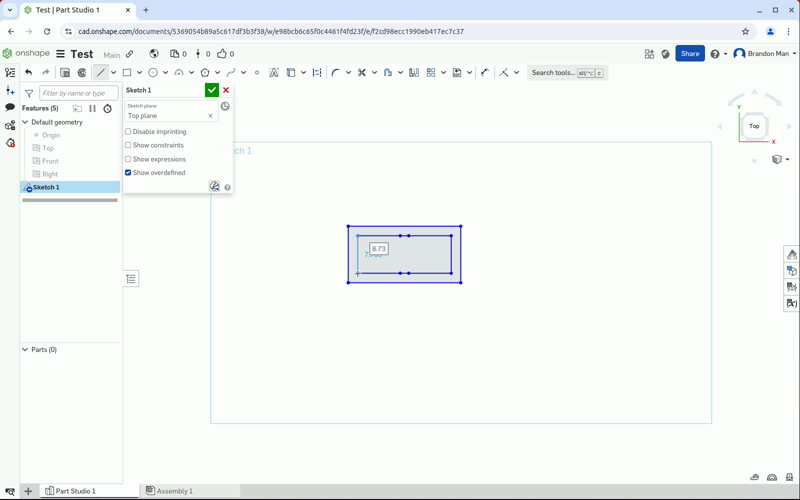
click(357, 273)
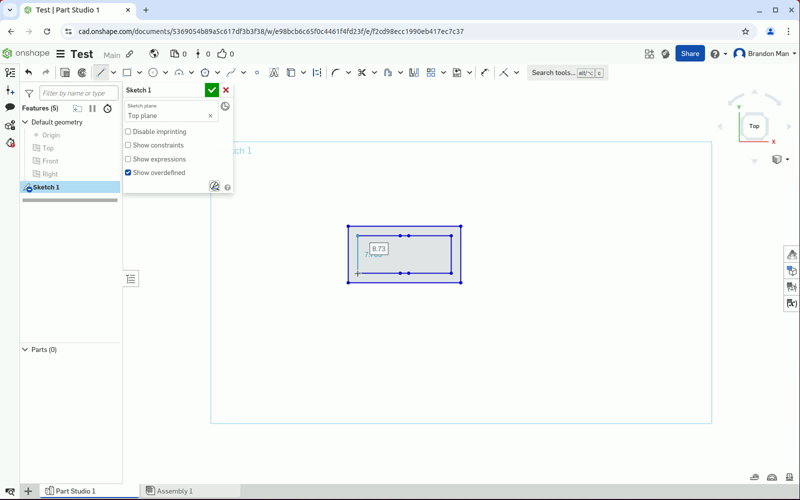
key(esc)
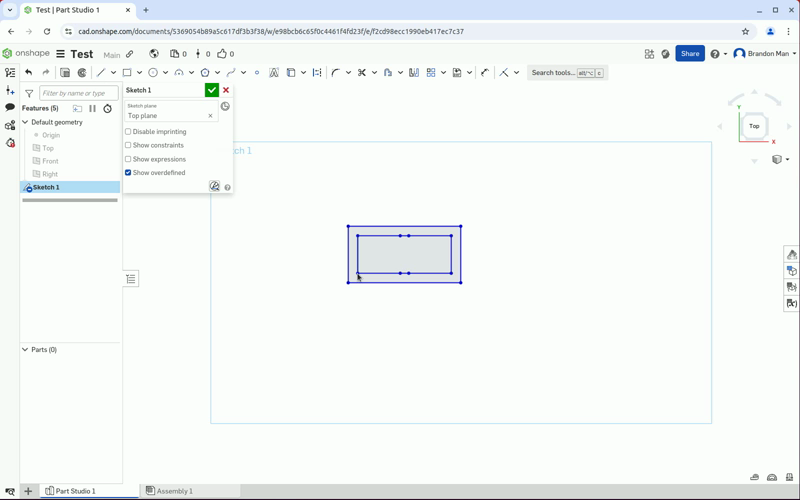
mouse_move(420, 280)
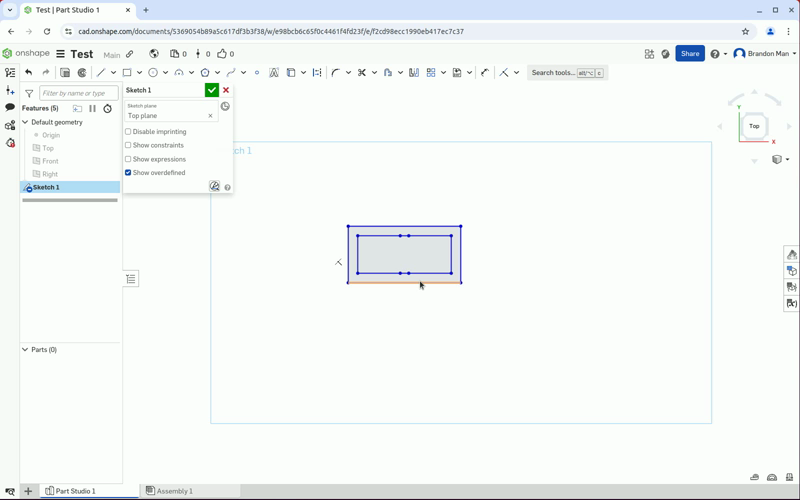
click(420, 280)
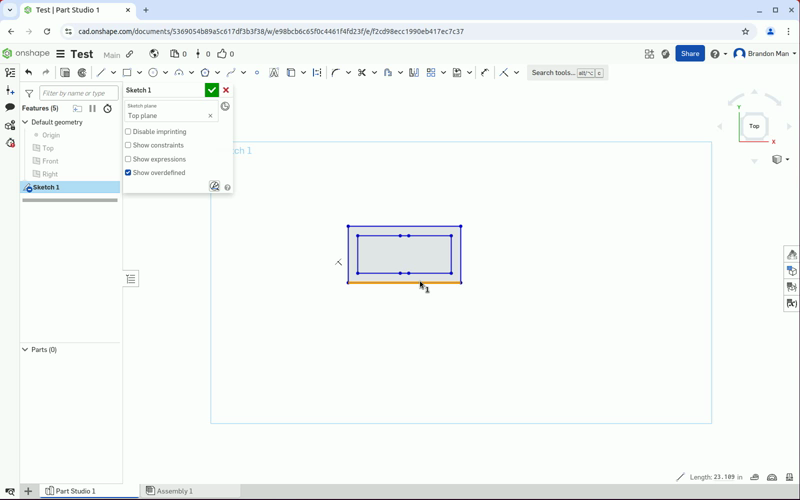
mouse_move(73, 352)
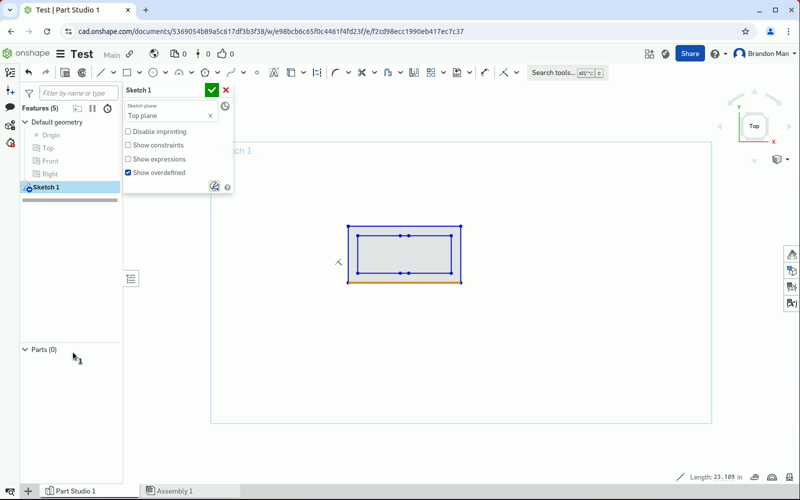
key(shift+y)
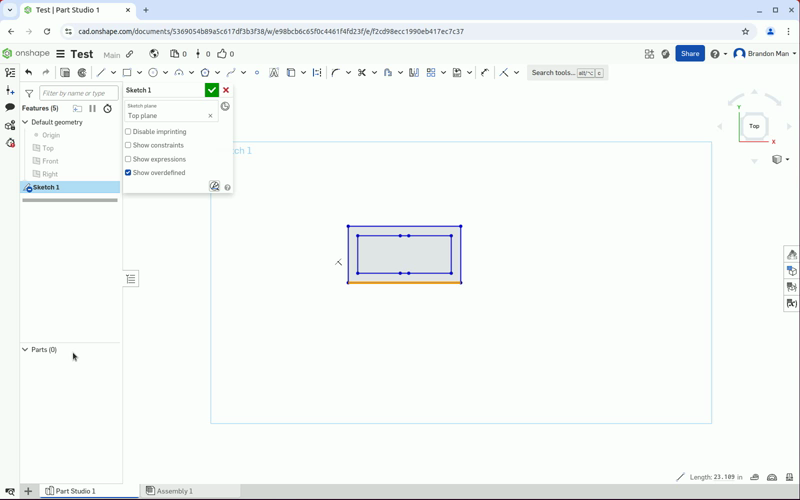
key(shift+e)
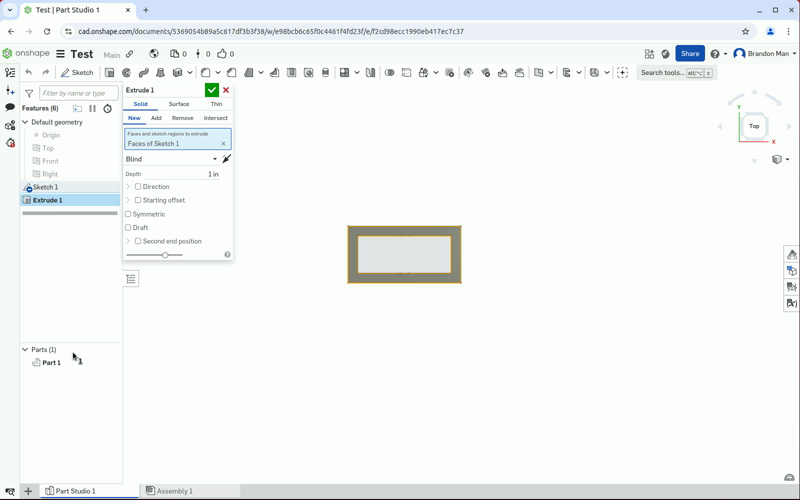
mouse_move(143, 106)
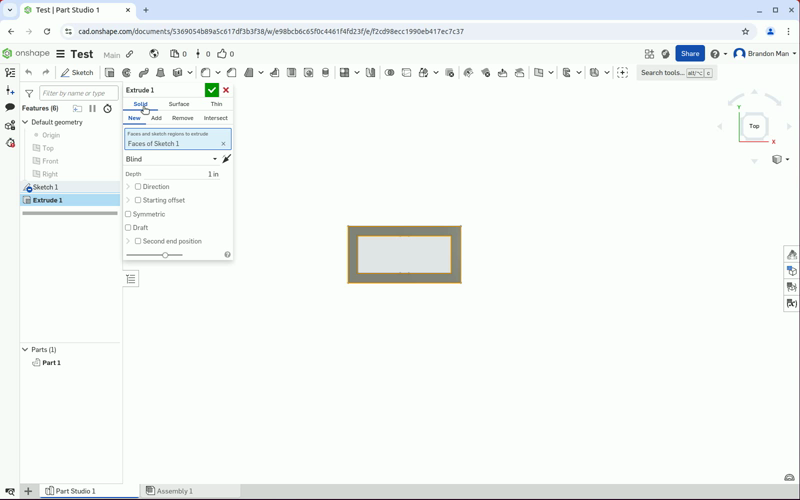
click(143, 106)
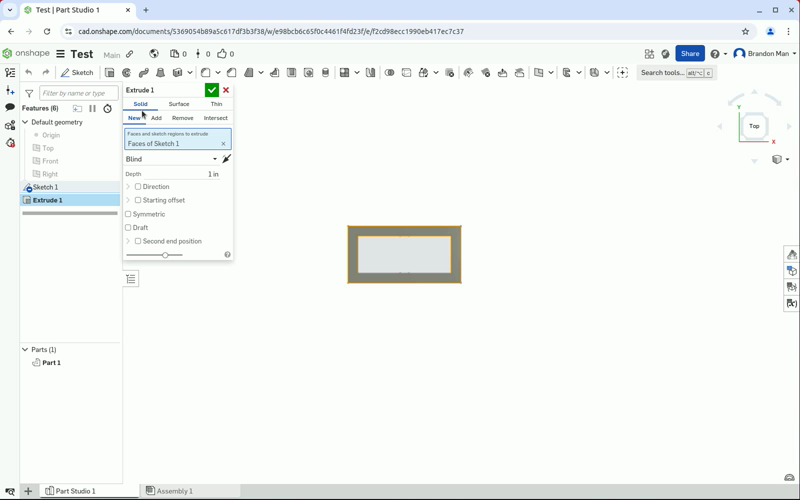
mouse_move(137, 120)
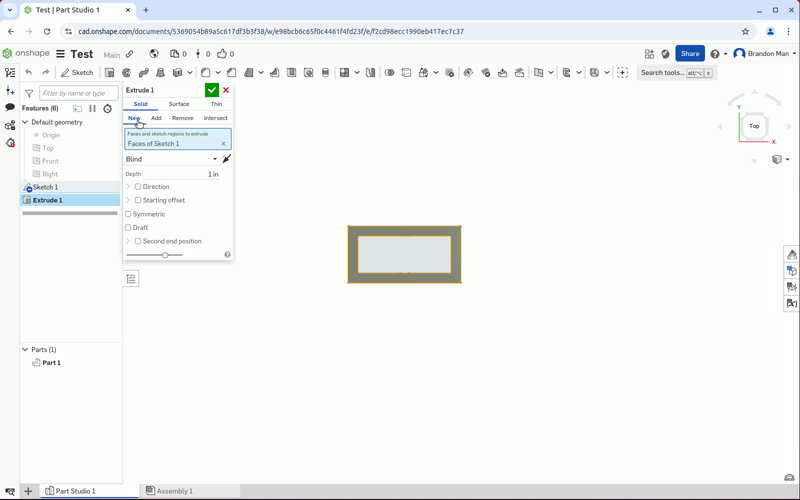
click(137, 120)
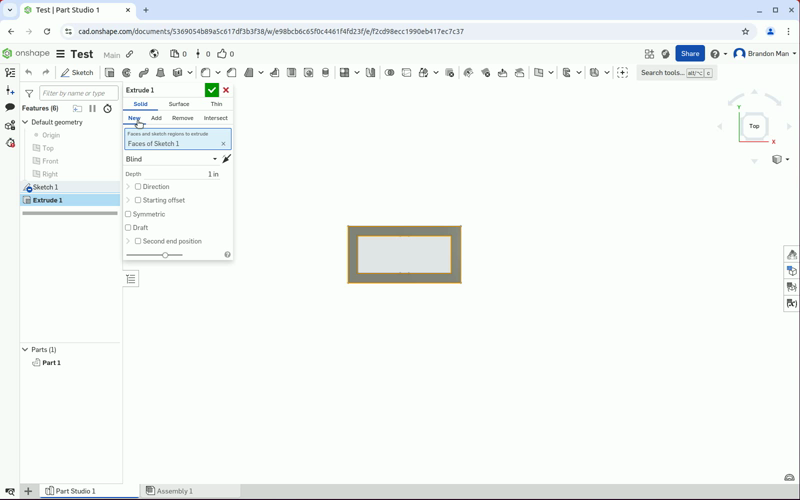
key(tab, 4)
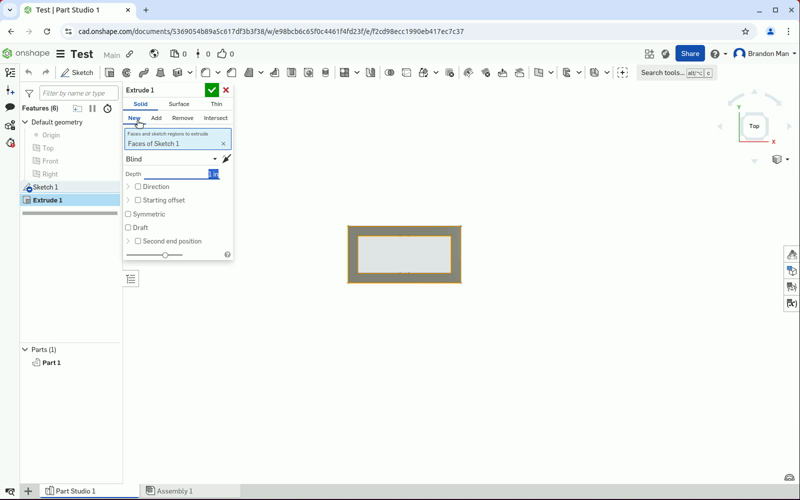
text(0.481)
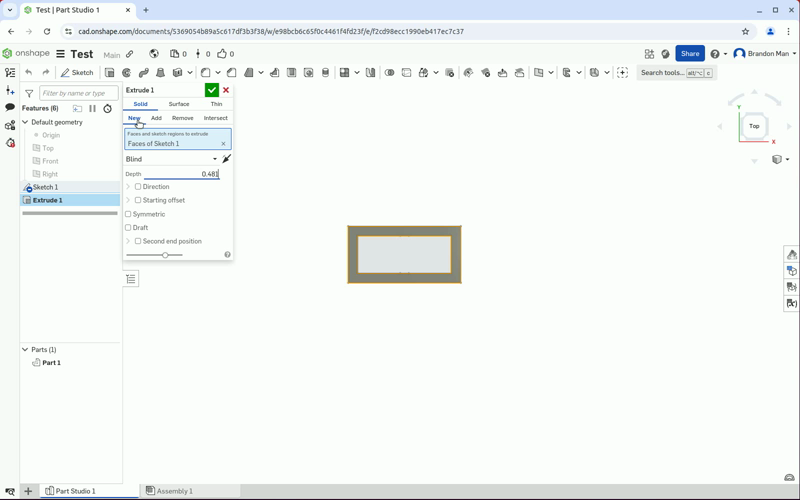
key(enter)
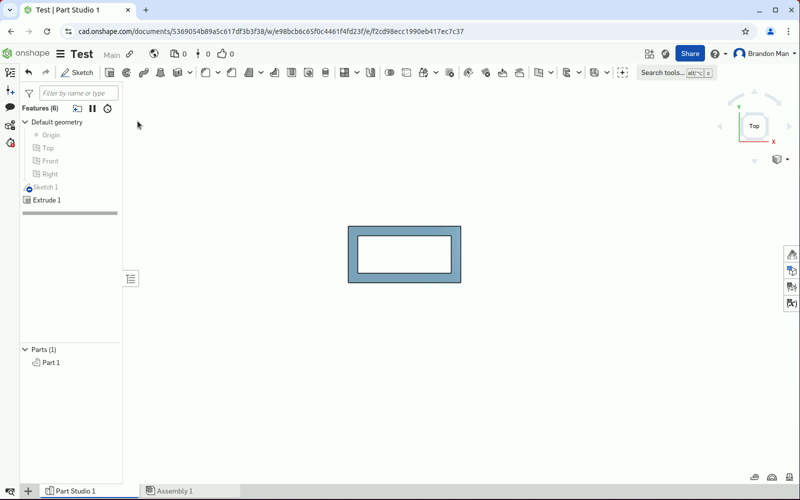
key(shift+h)
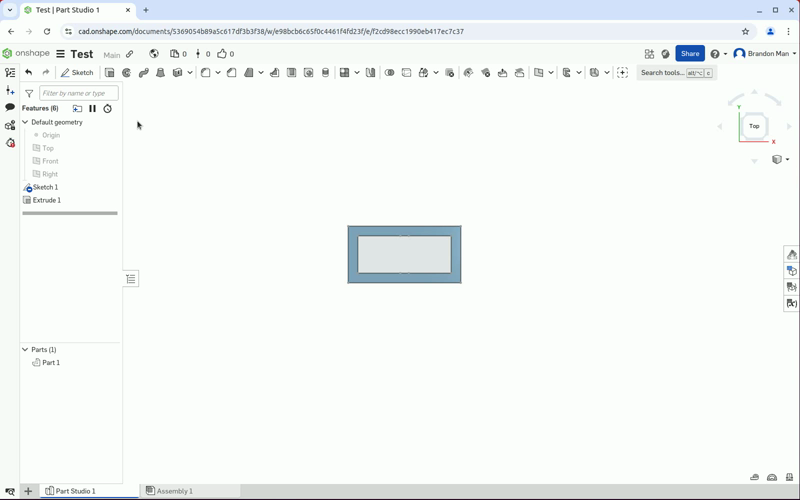
key(shift+h)
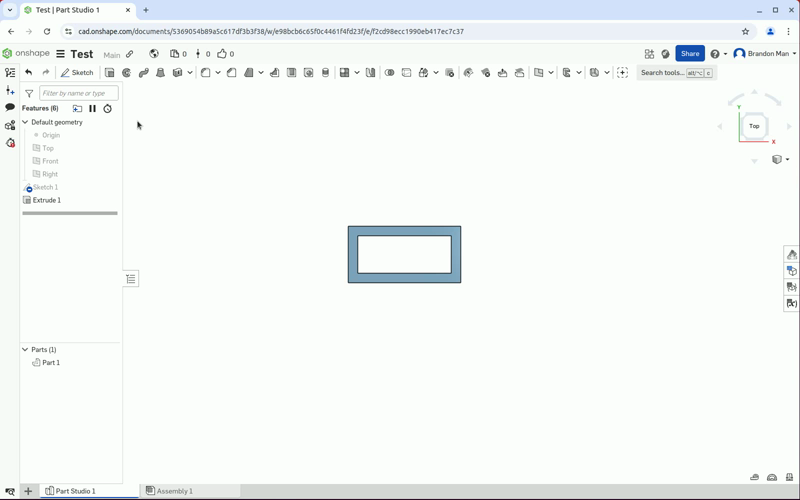
mouse_move(73, 189)
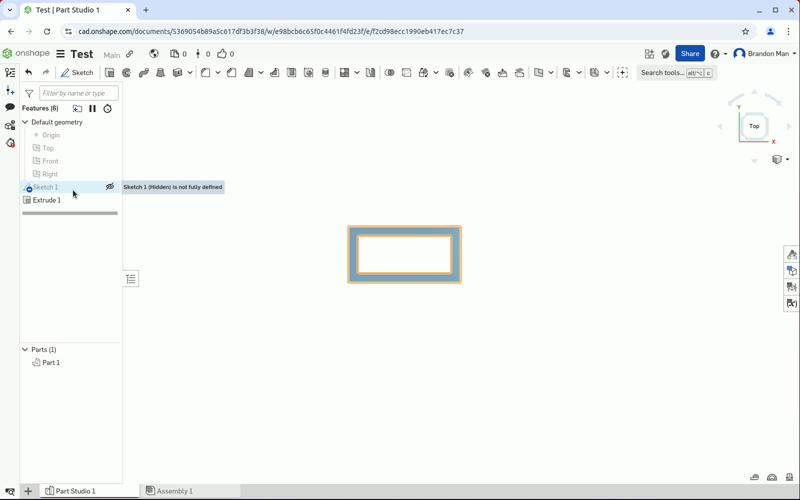
click(73, 189)
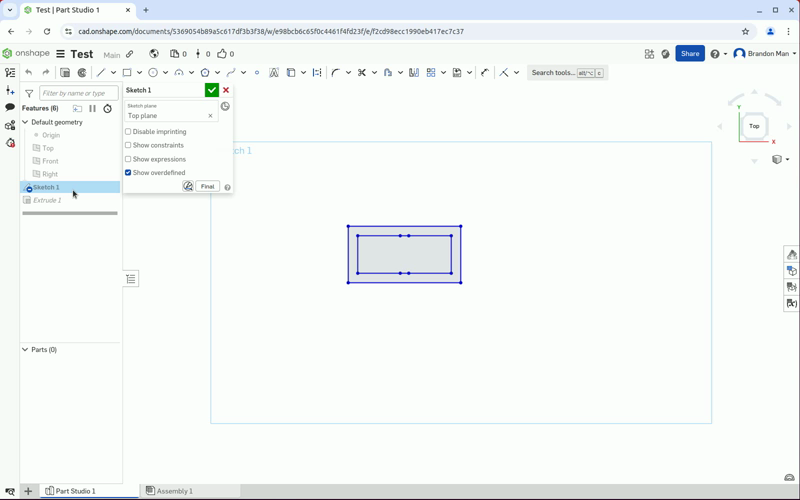
mouse_move(229, 92)
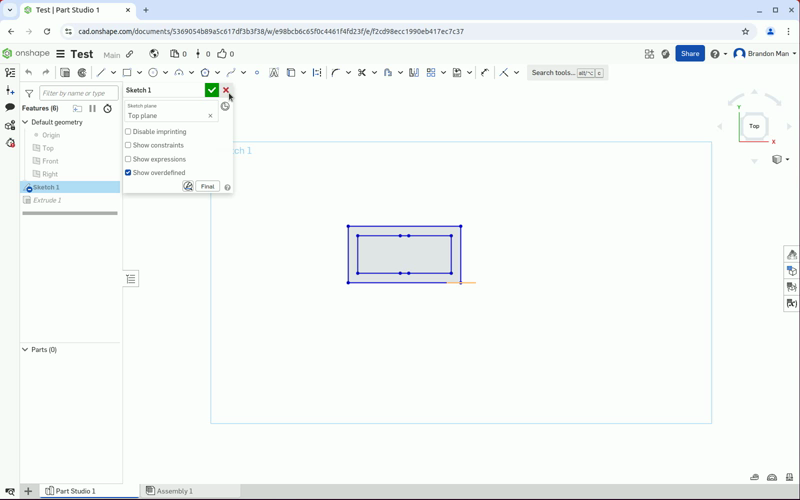
click(229, 92)
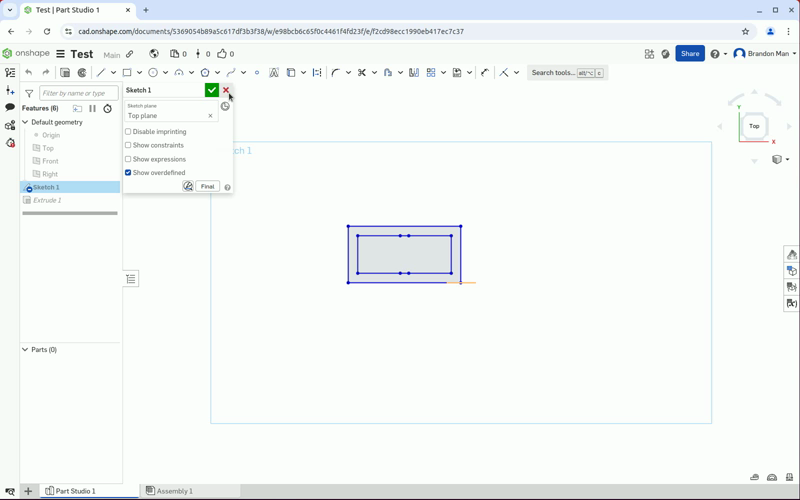
key(shift+s)
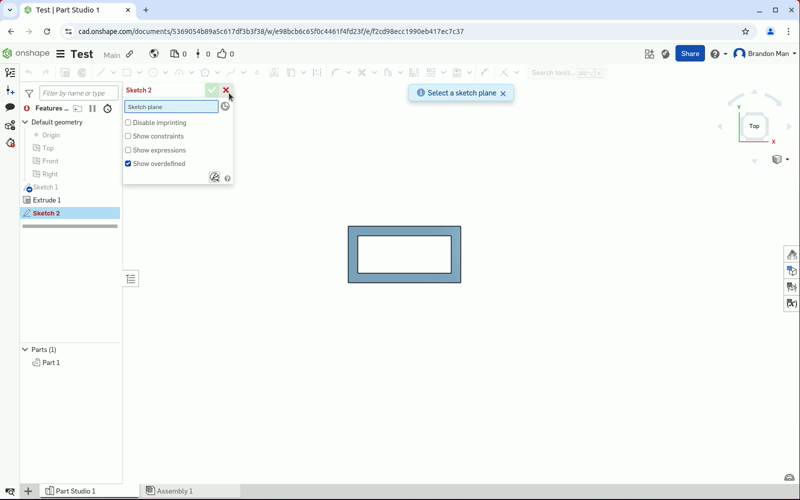
mouse_move(73, 150)
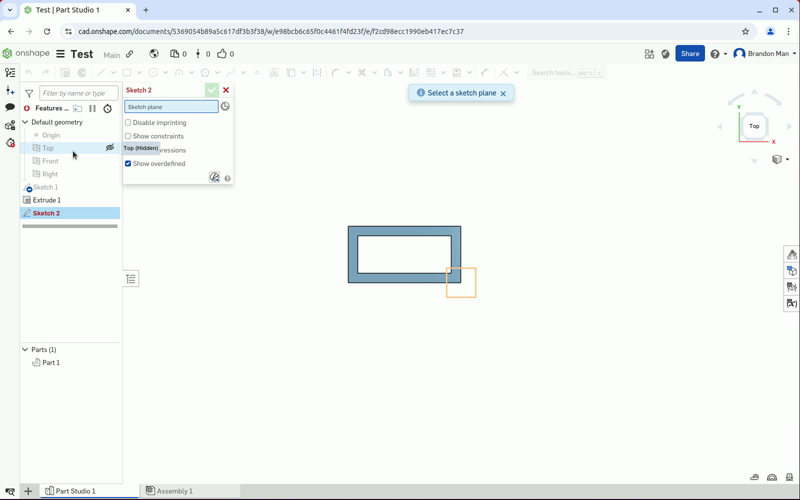
click(73, 150)
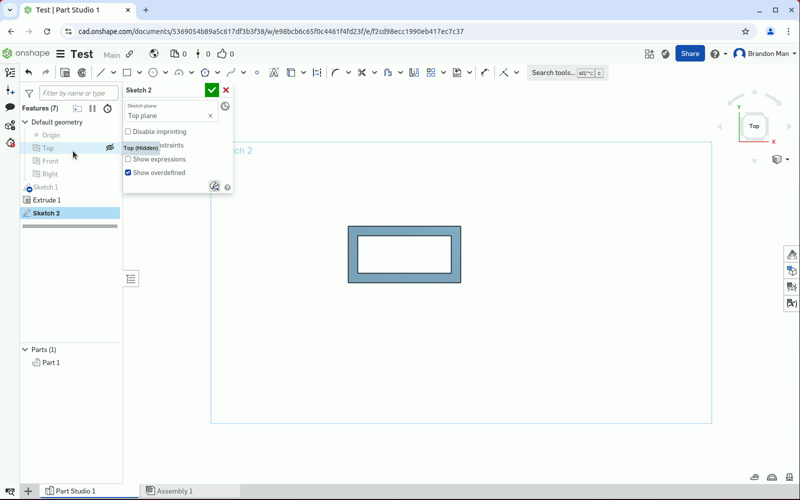
mouse_move(73, 352)
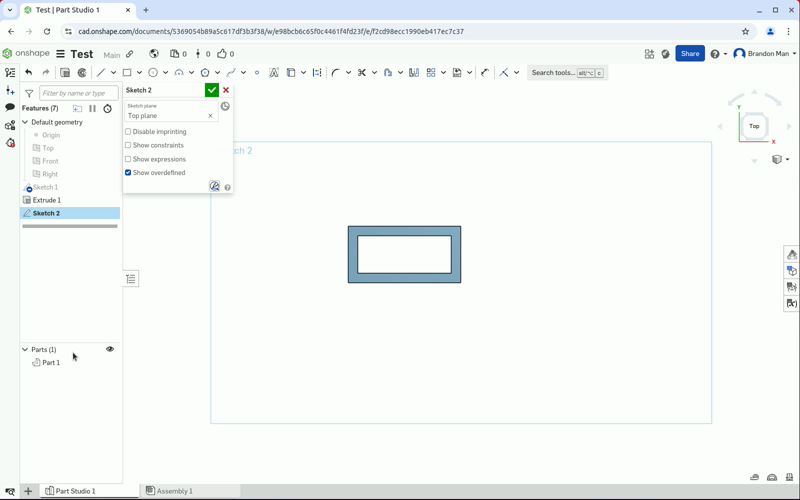
key(y)
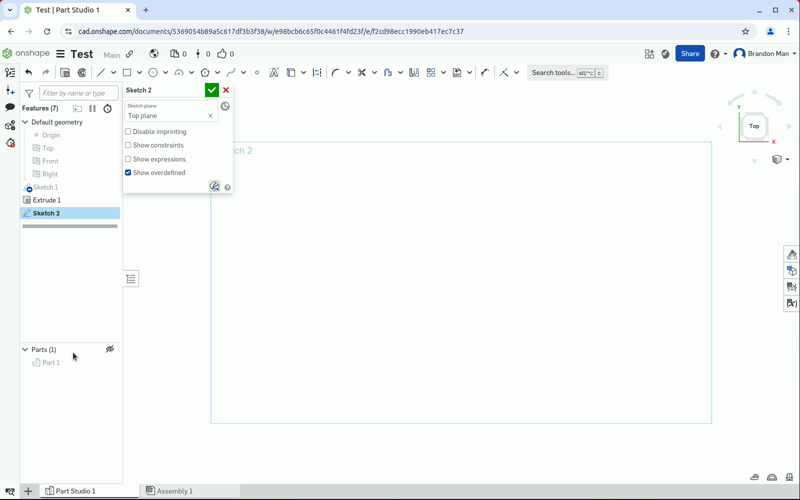
key(l)
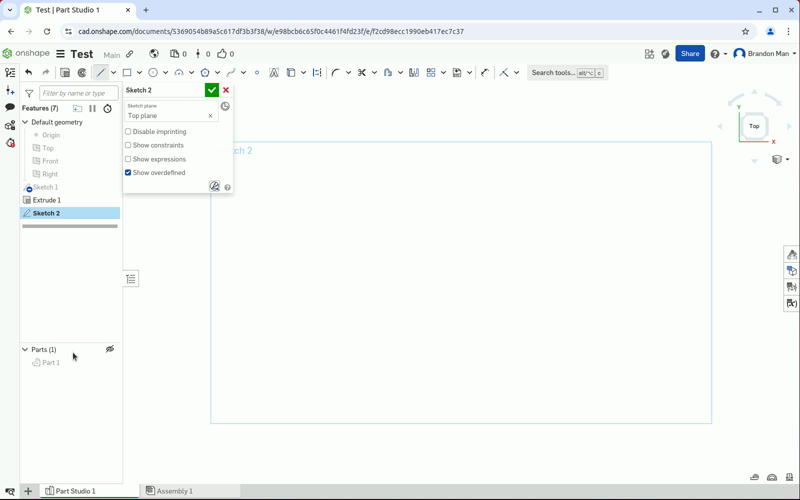
key_down(shift)
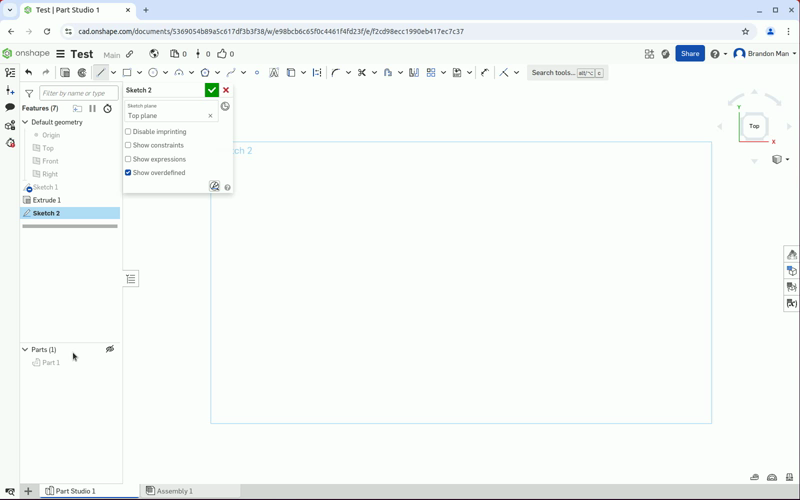
mouse_move(399, 273)
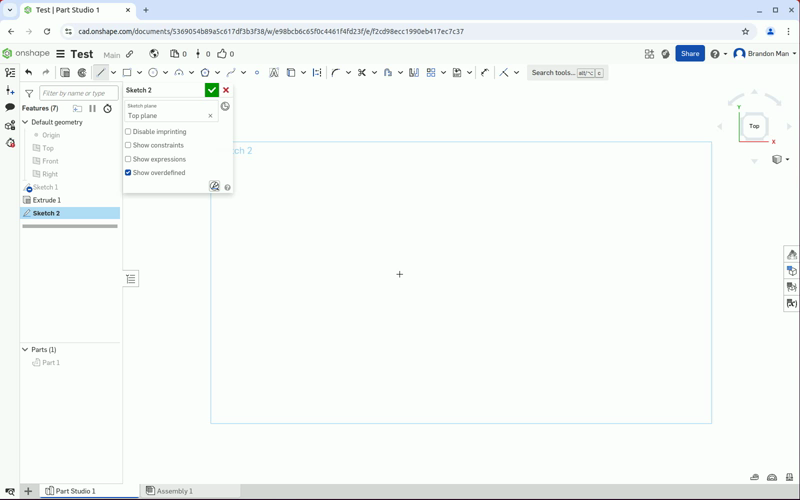
click(399, 273)
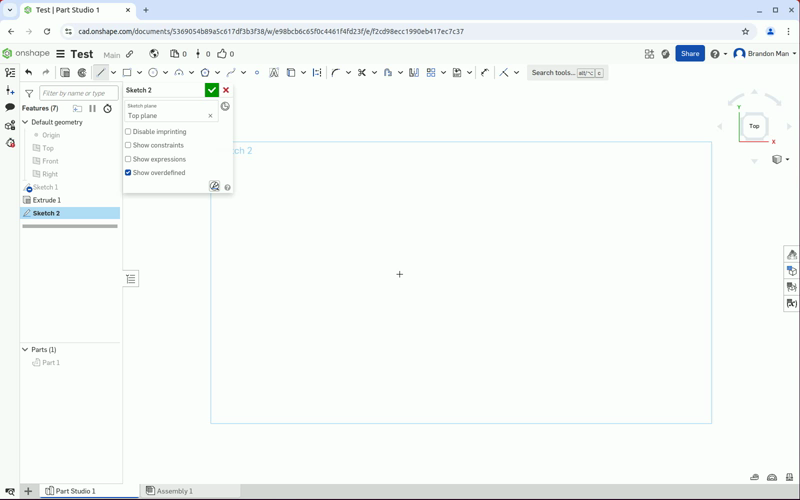
key_up(shift)
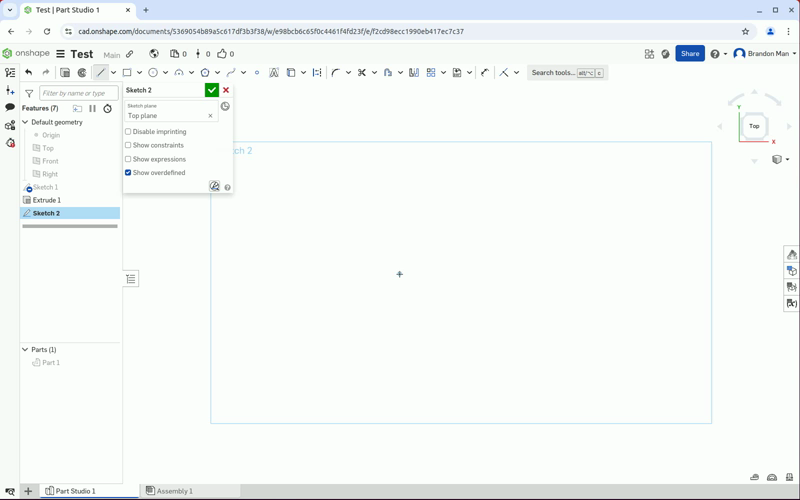
key_down(shift)
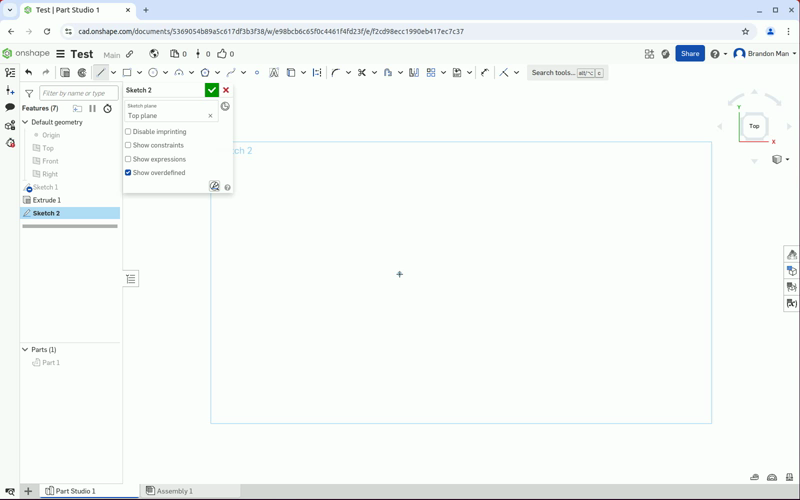
mouse_move(429, 273)
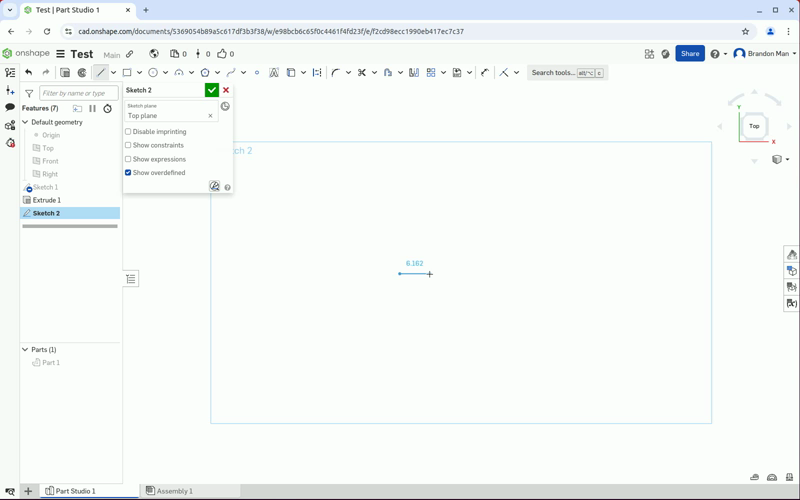
mouse_move(409, 273)
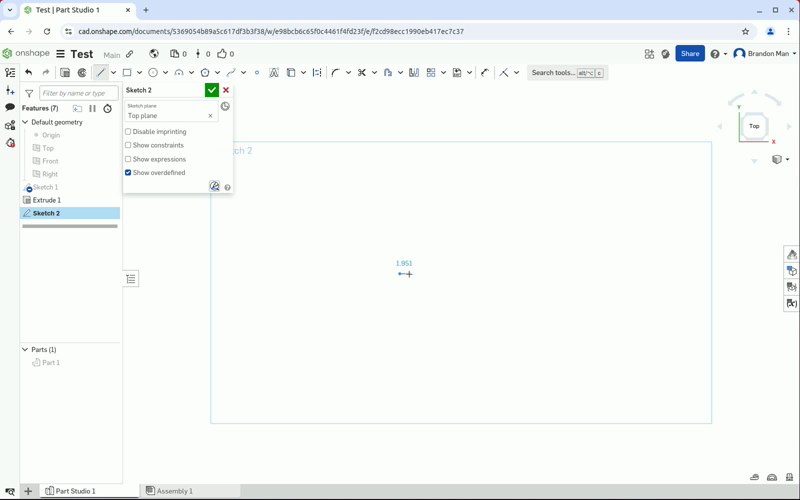
click(409, 273)
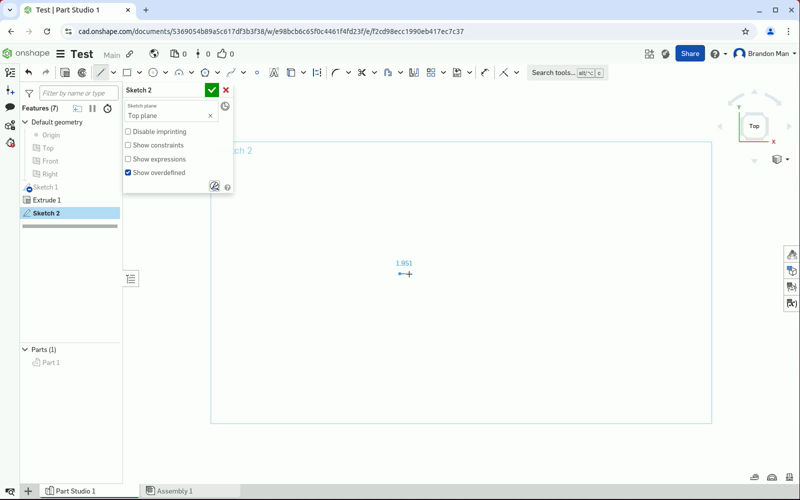
key_up(shift)
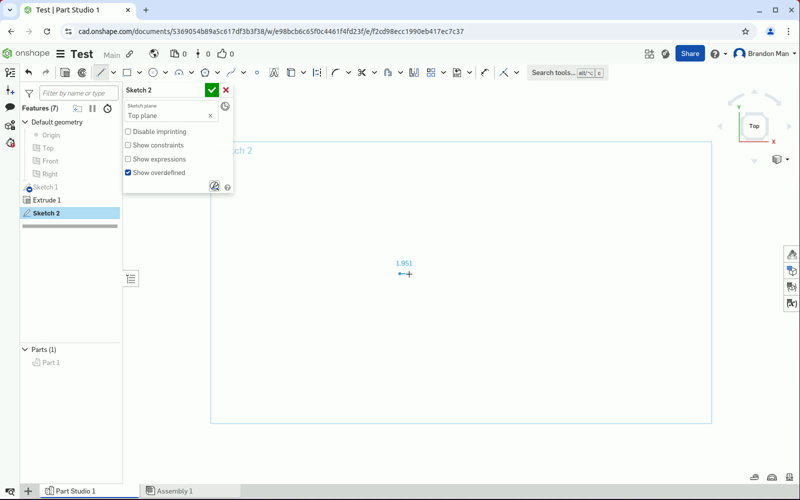
key_down(shift)
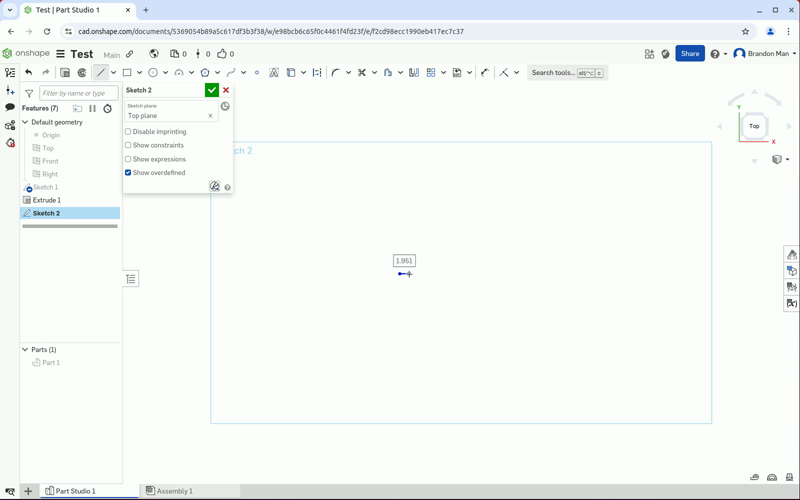
mouse_move(439, 273)
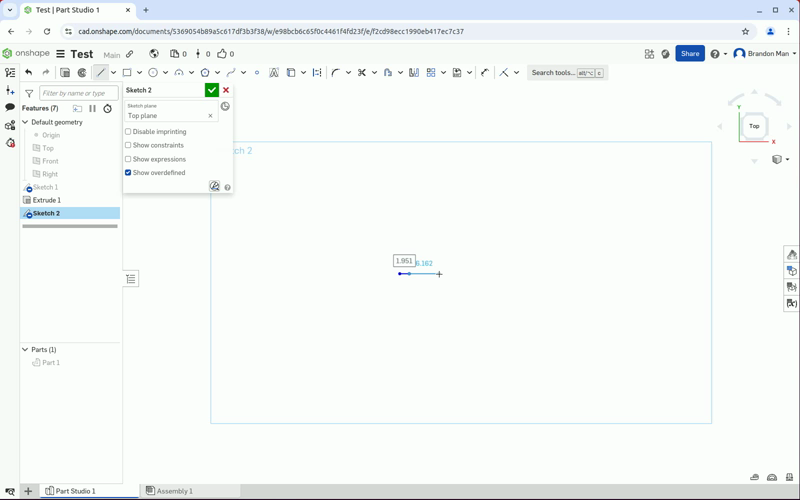
mouse_move(409, 235)
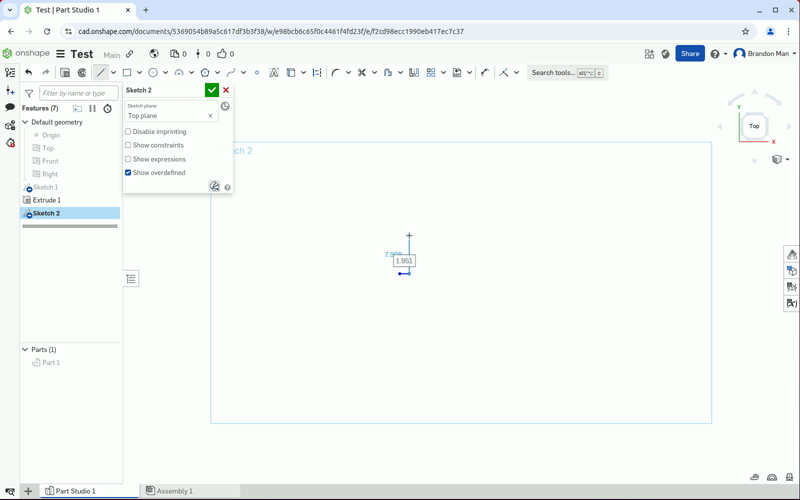
click(409, 235)
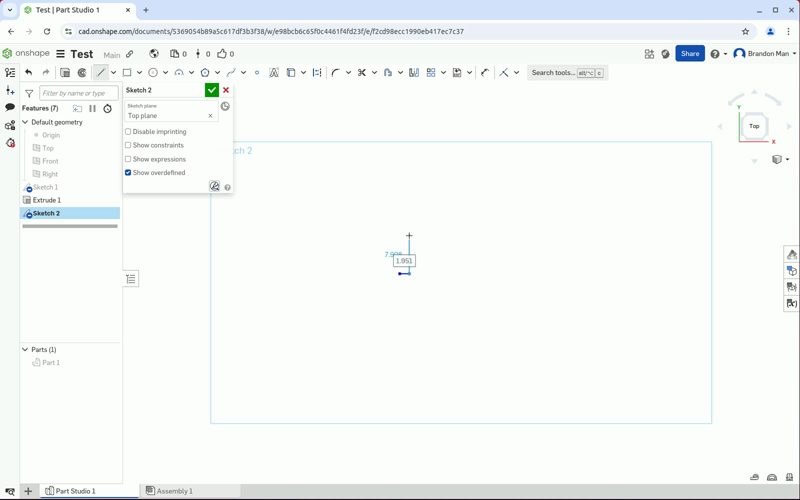
key_up(shift)
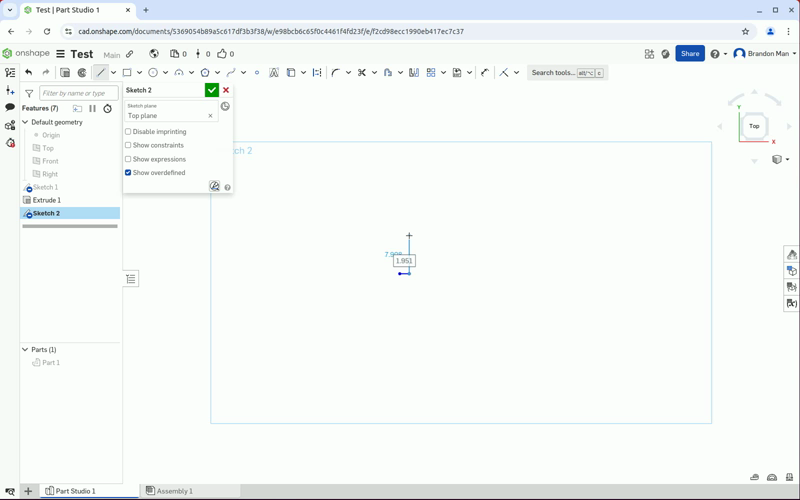
key_down(shift)
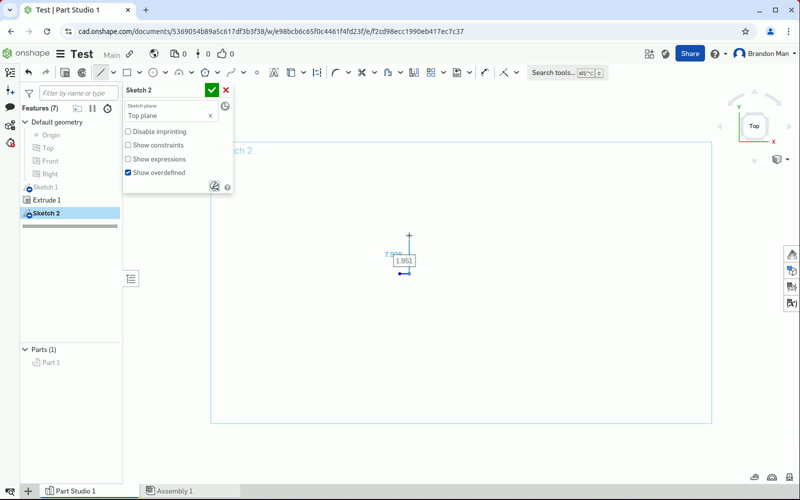
mouse_move(439, 235)
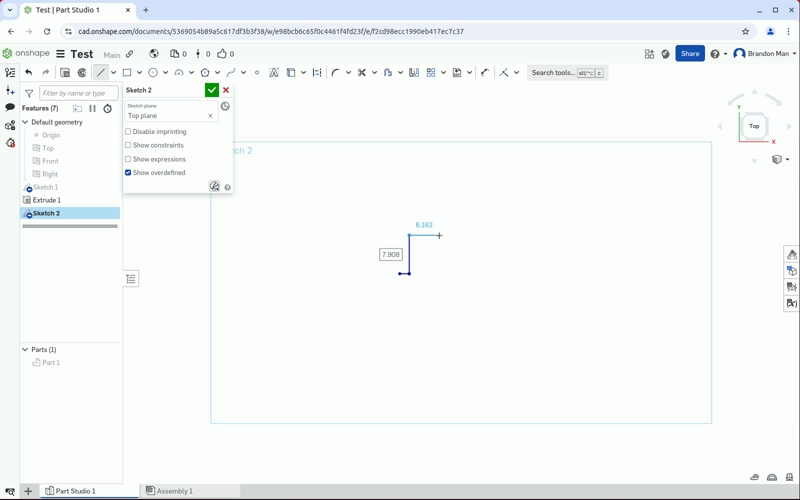
mouse_move(399, 235)
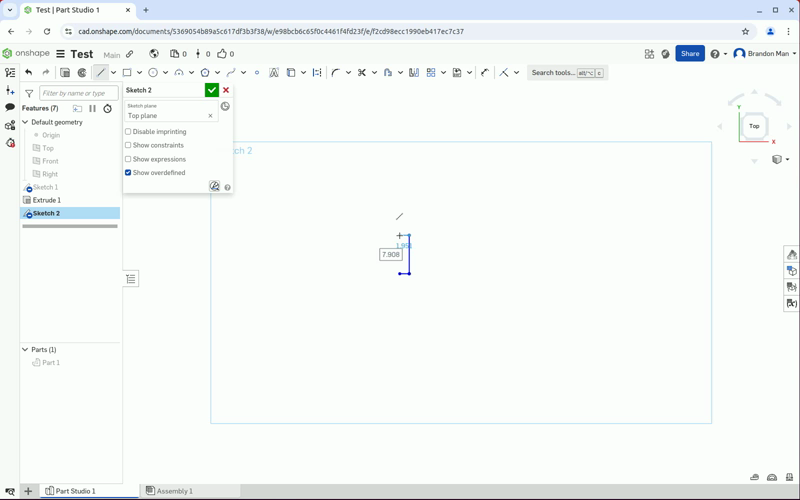
click(399, 235)
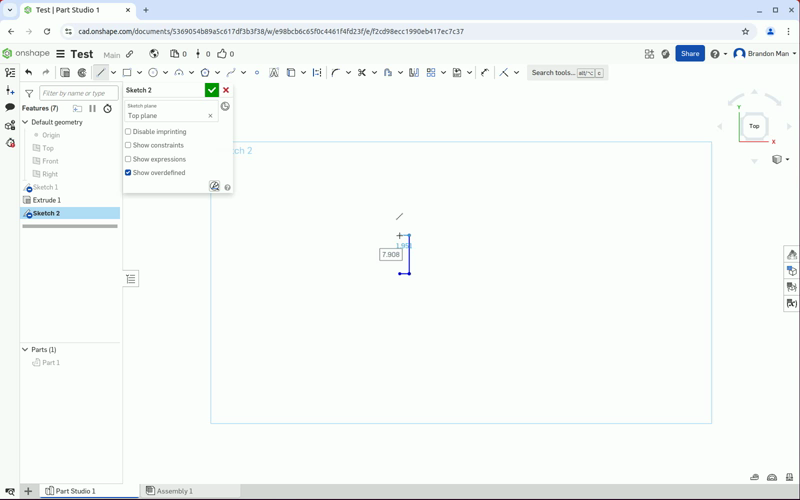
key_up(shift)
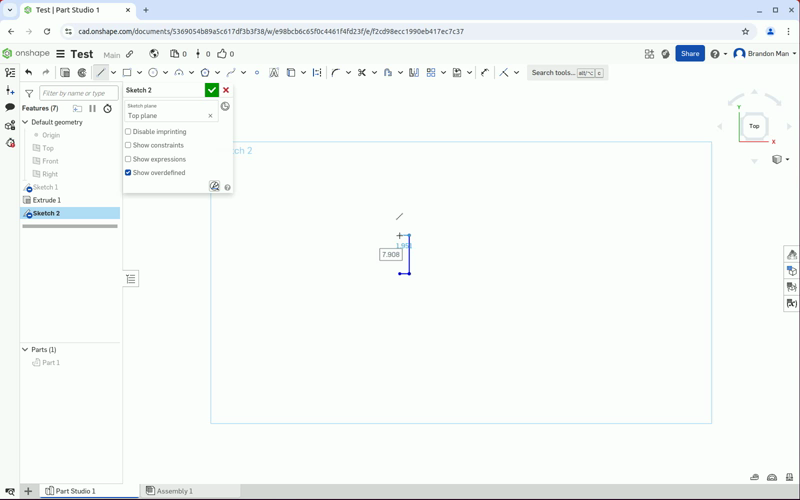
mouse_move(429, 235)
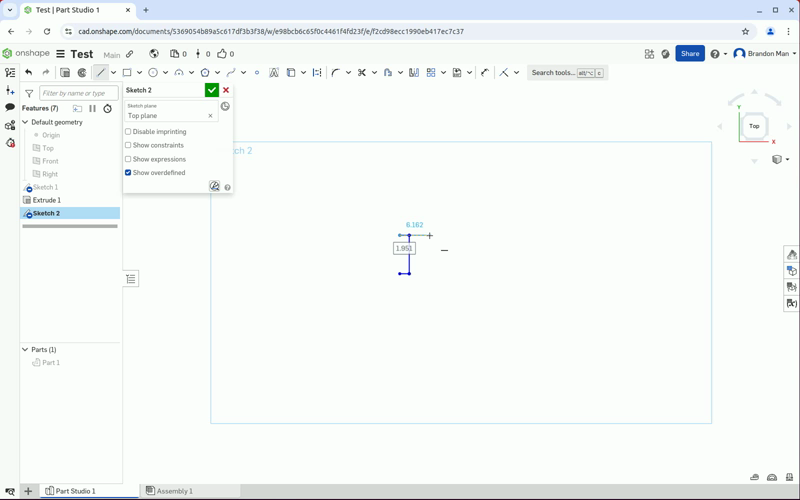
key_down(shift)
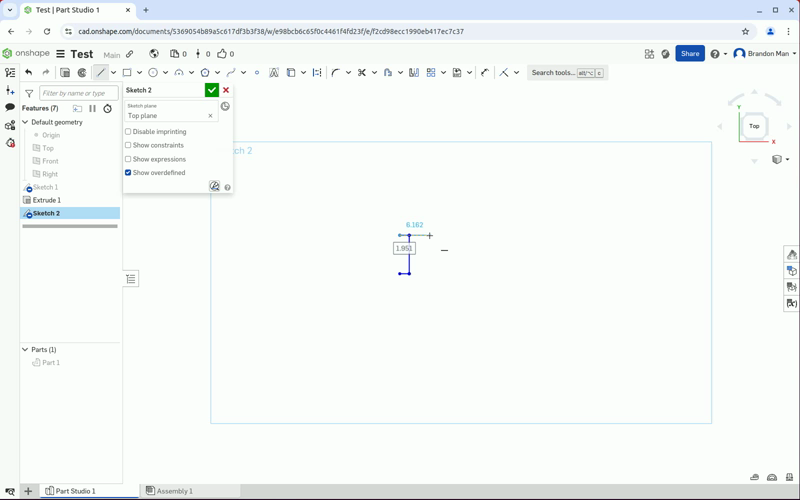
mouse_move(399, 273)
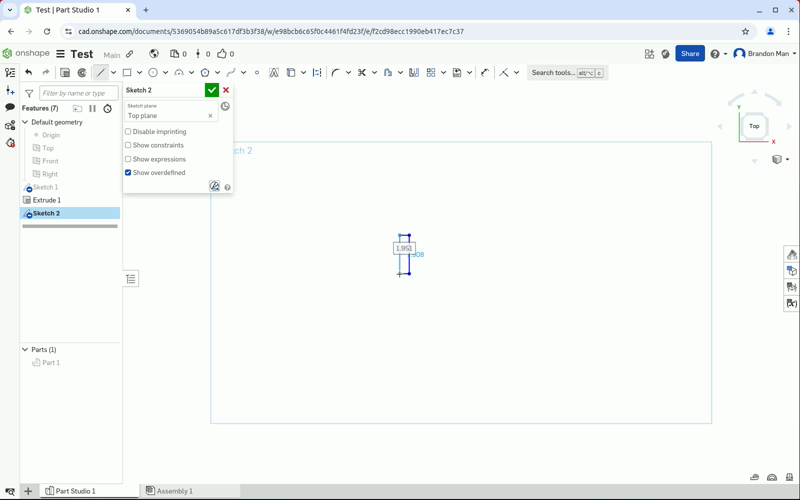
key_up(shift)
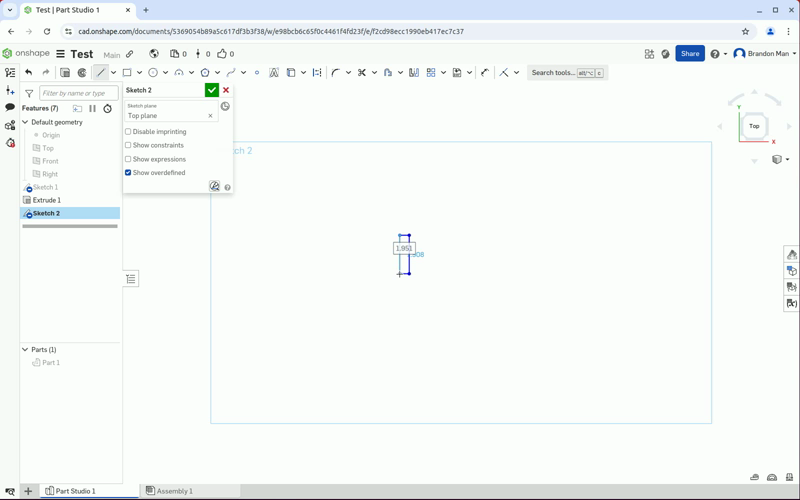
click(399, 273)
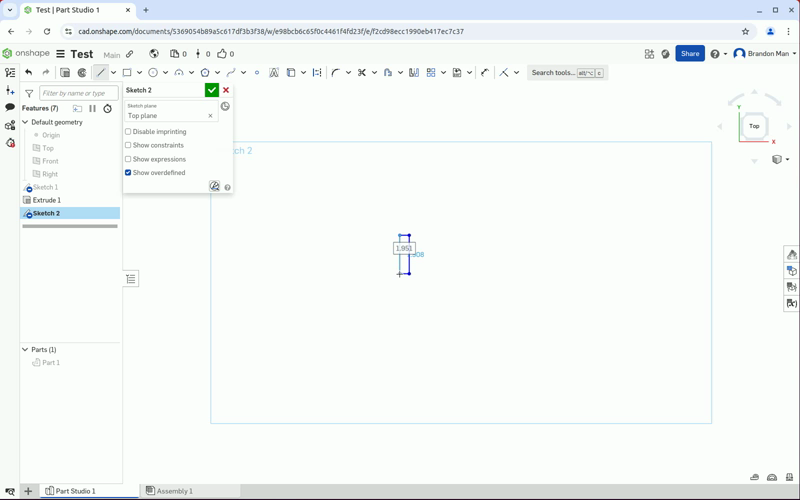
key(esc)
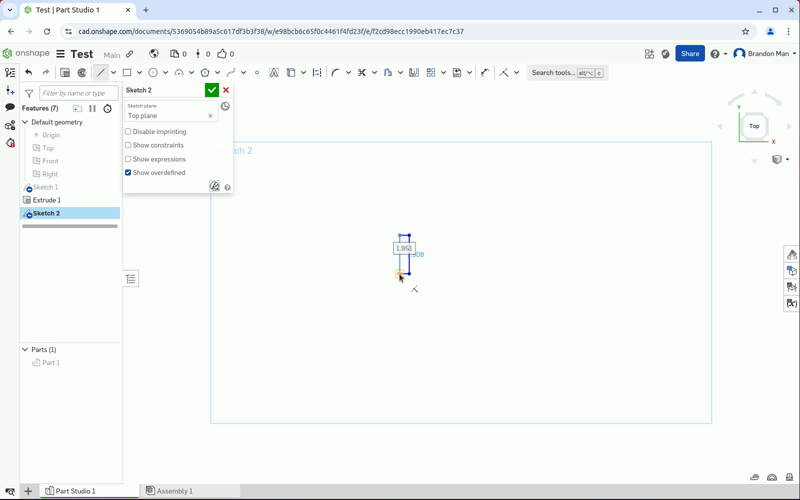
mouse_move(401, 236)
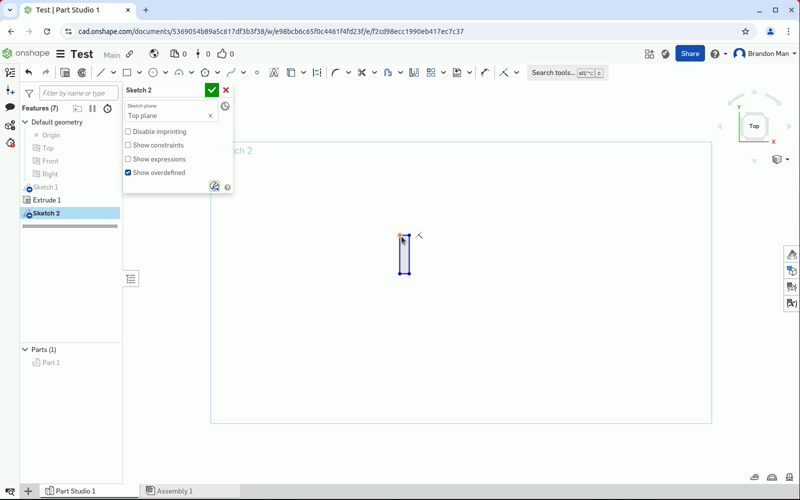
scroll(6)
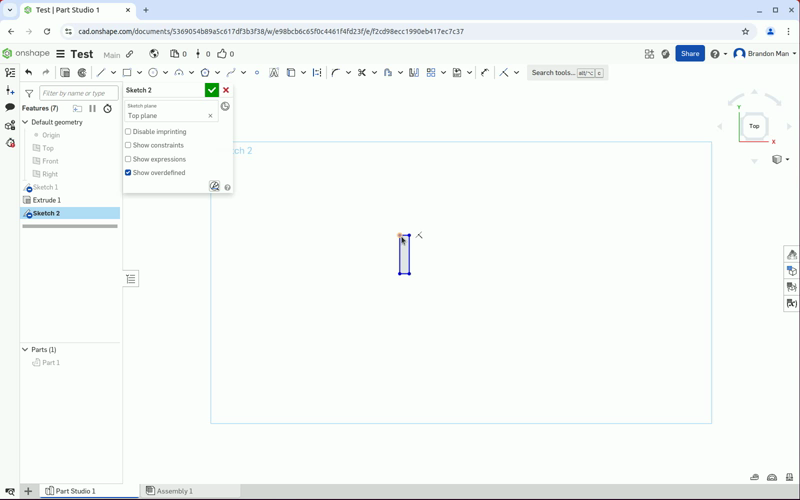
scroll(6)
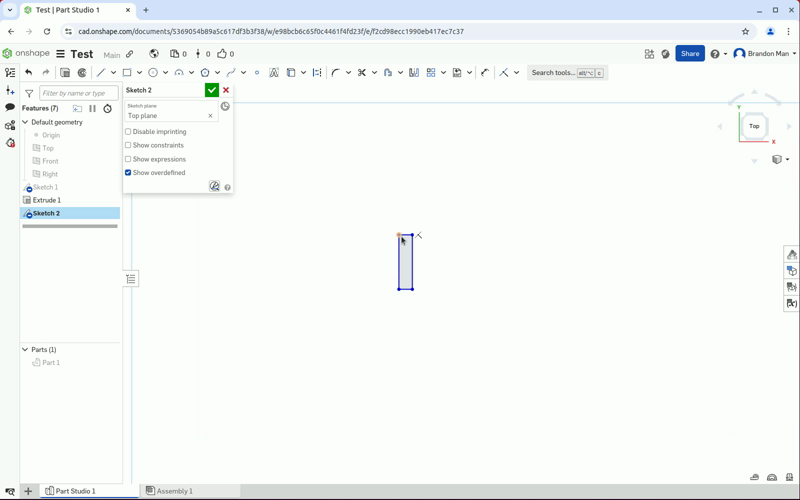
scroll(6)
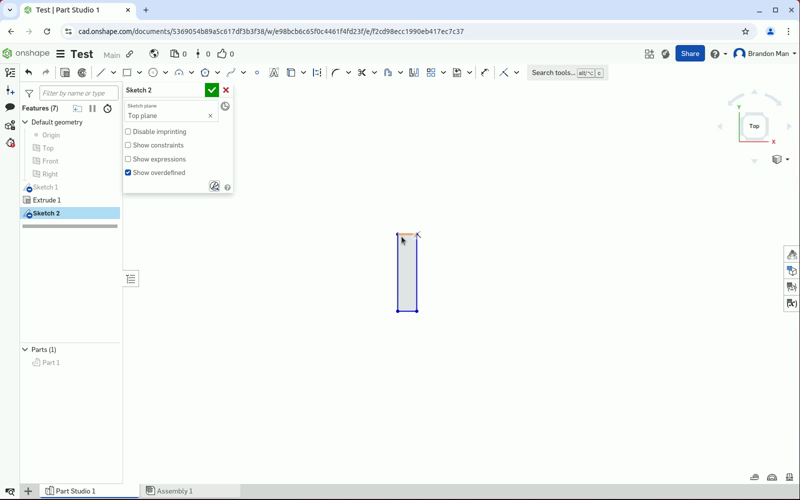
scroll(6)
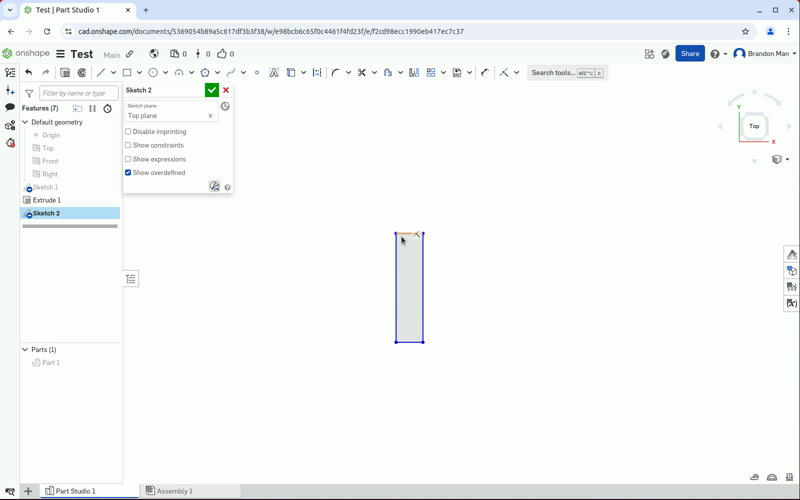
scroll(6)
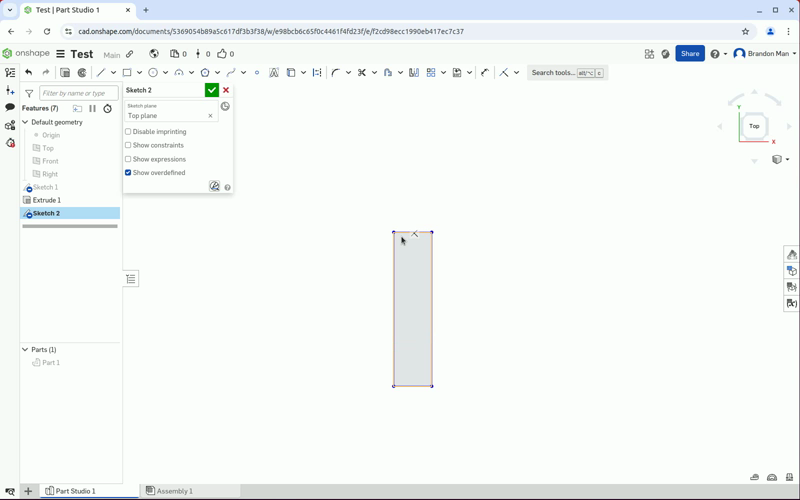
scroll(6)
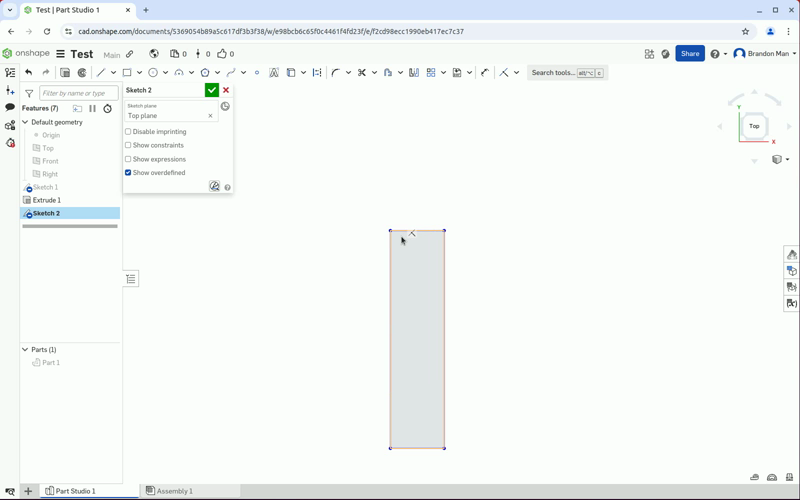
scroll(6)
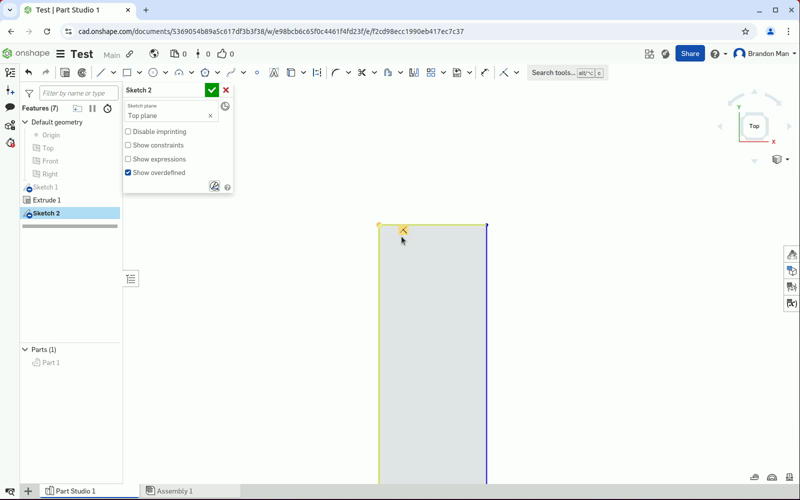
click(401, 236)
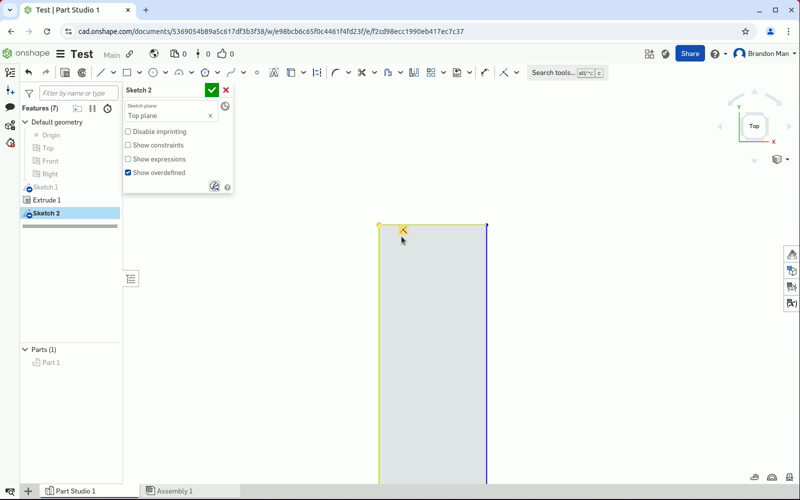
scroll(-6)
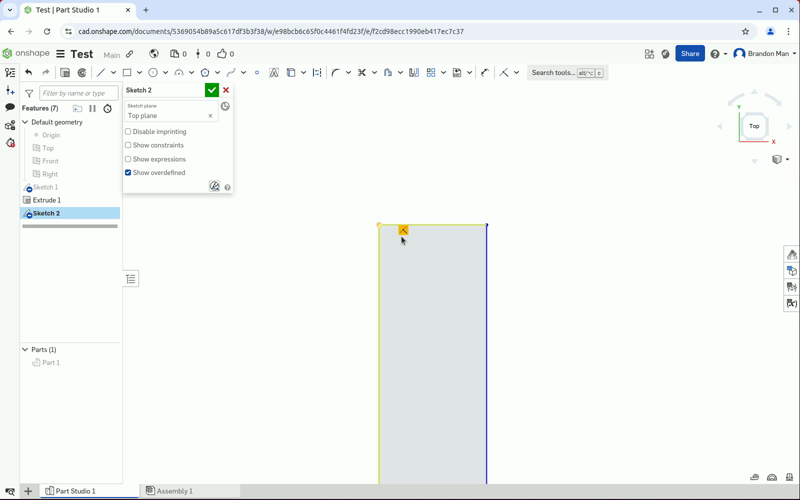
scroll(-6)
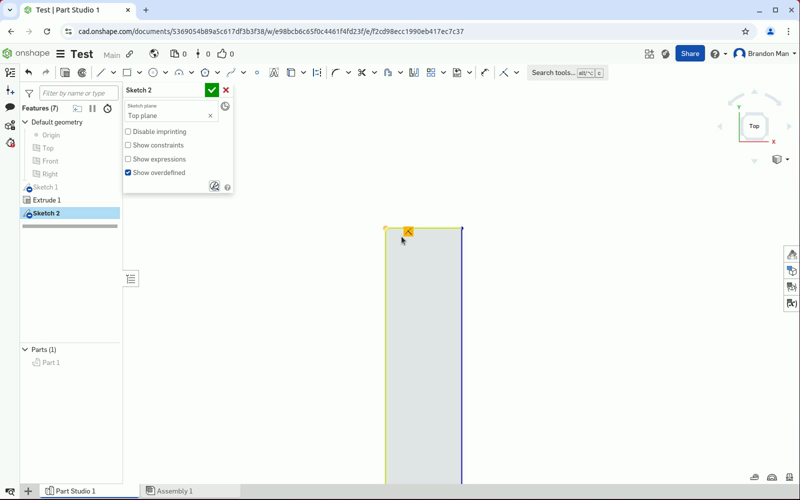
scroll(-6)
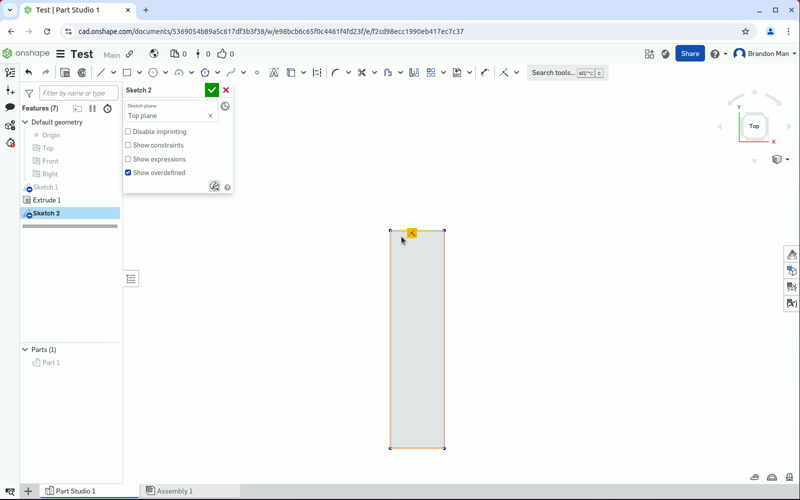
scroll(-6)
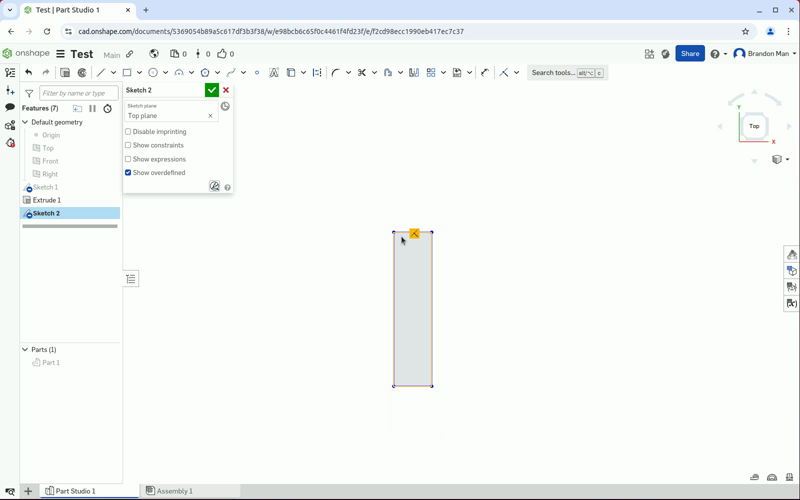
scroll(-6)
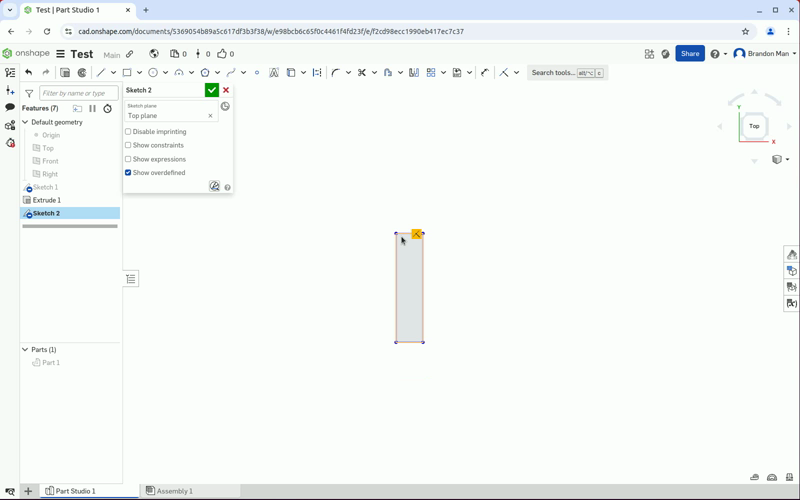
scroll(-6)
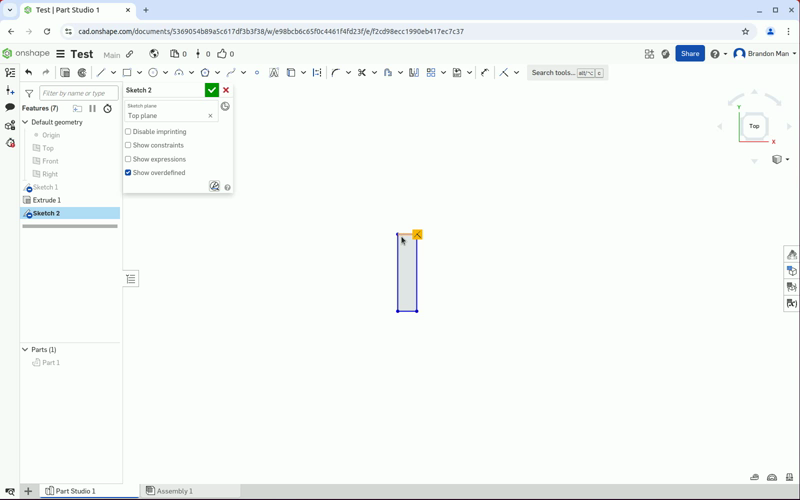
scroll(-6)
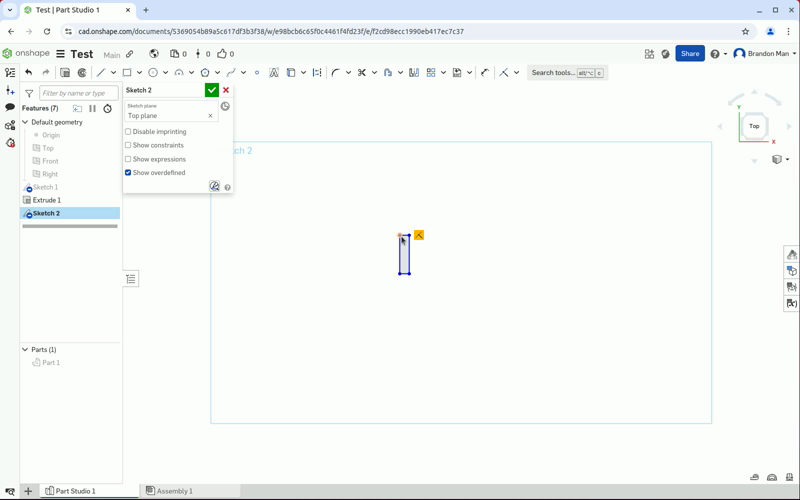
mouse_move(73, 352)
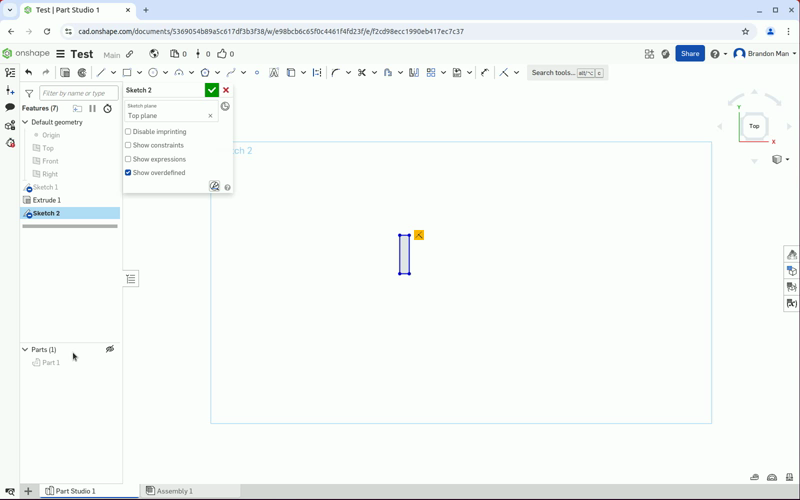
key(shift+y)
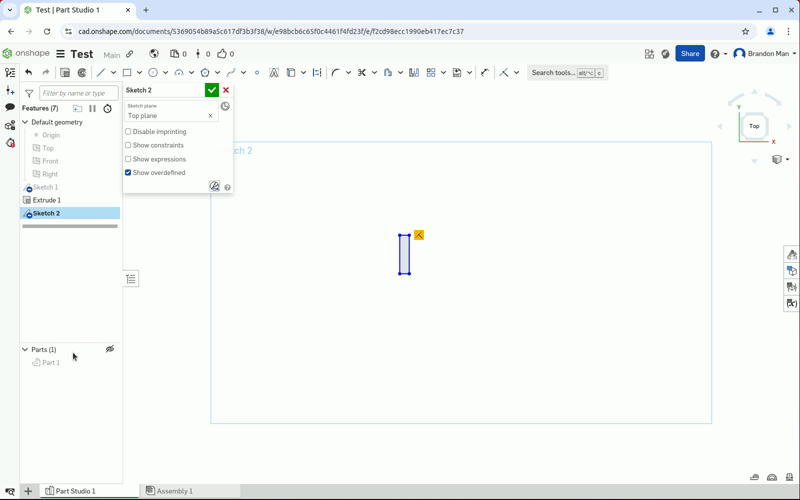
key(shift+e)
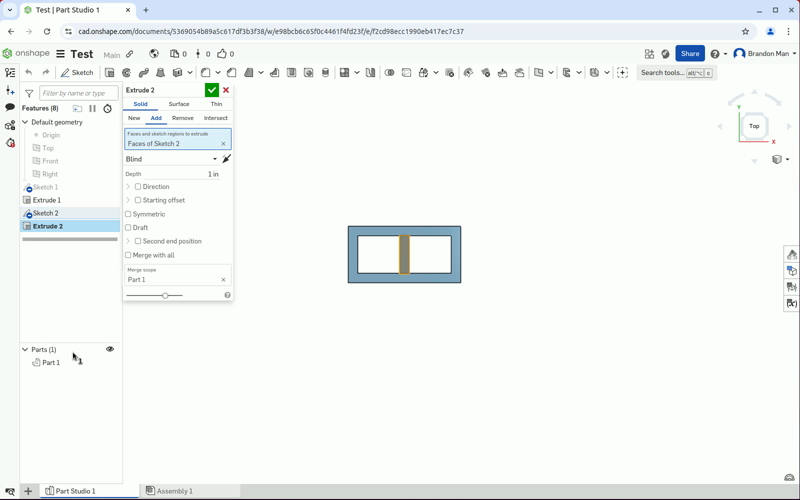
mouse_move(143, 106)
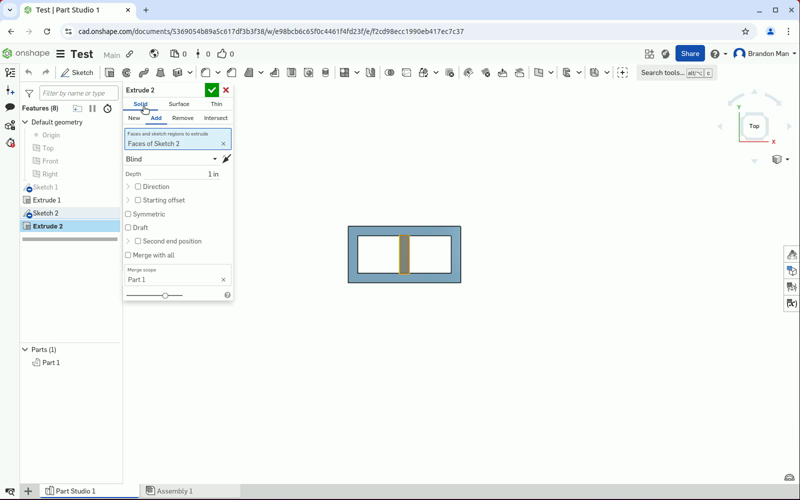
click(143, 106)
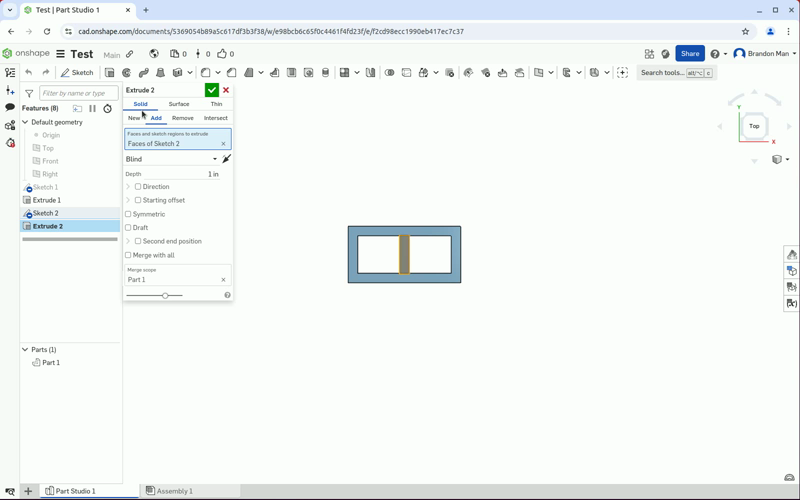
mouse_move(137, 120)
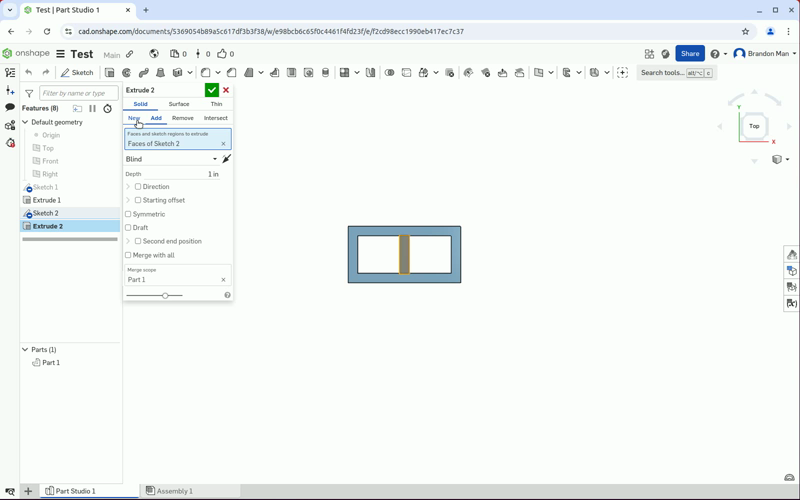
click(137, 120)
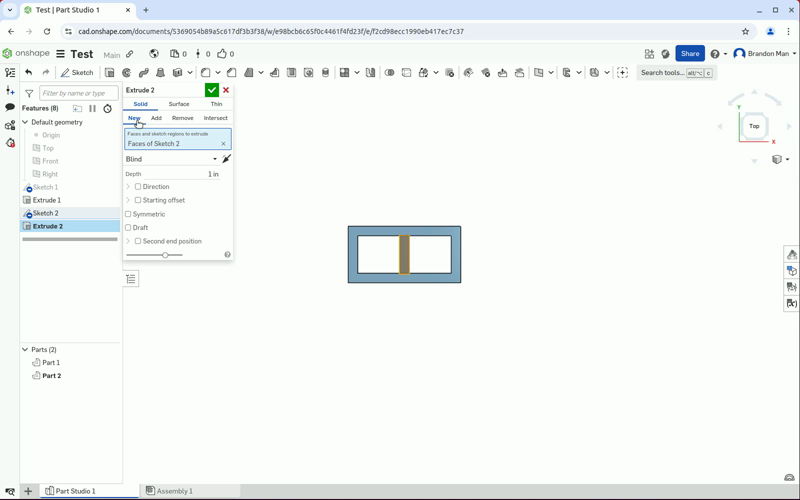
key(tab, 4)
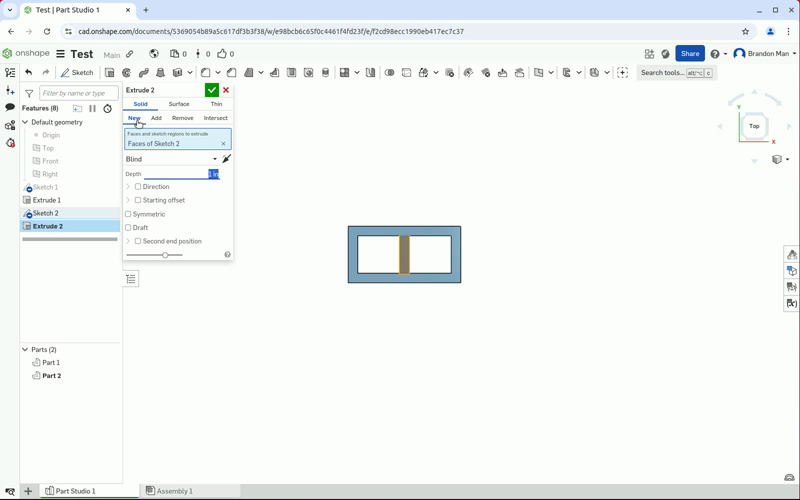
text(0.481)
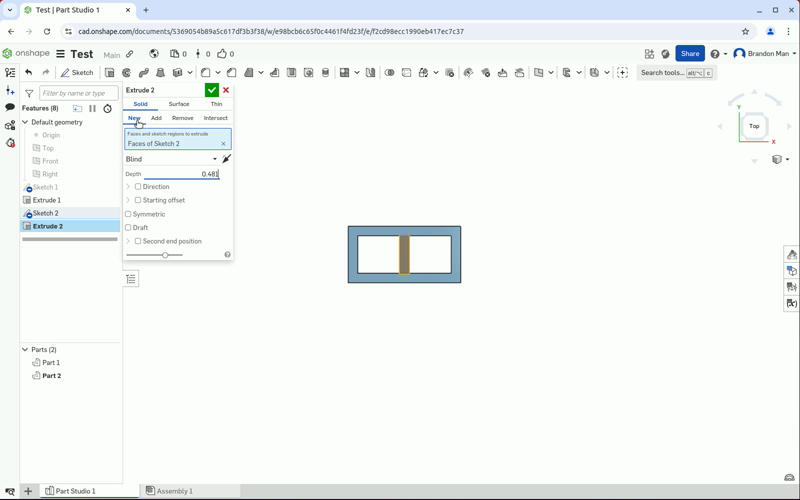
key(enter)
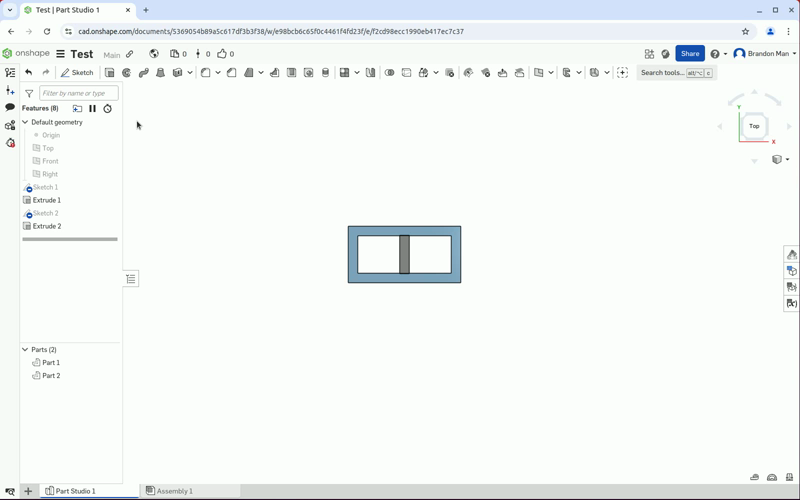
key(shift+h)
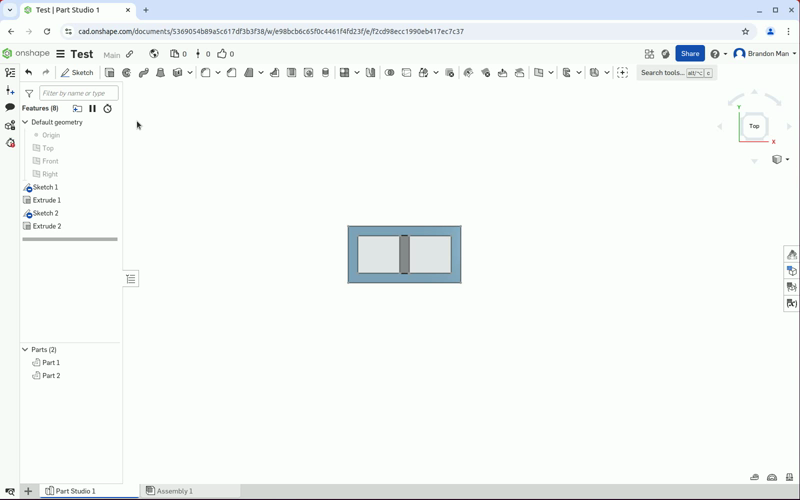
key(shift+h)
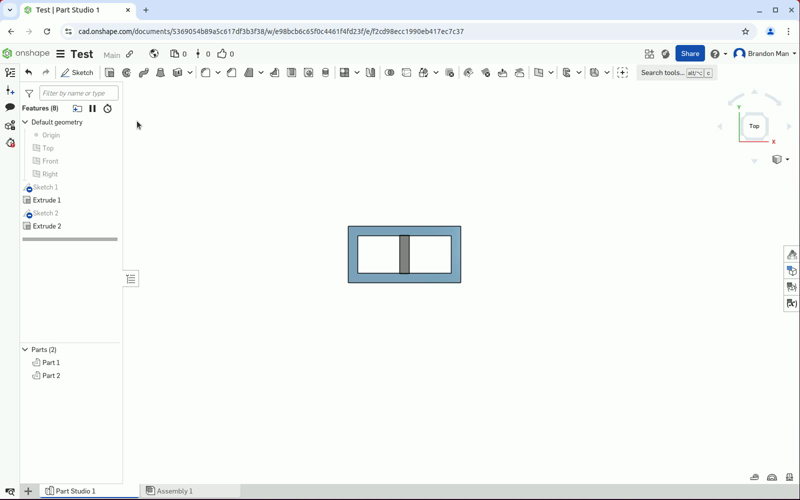
mouse_move(73, 189)
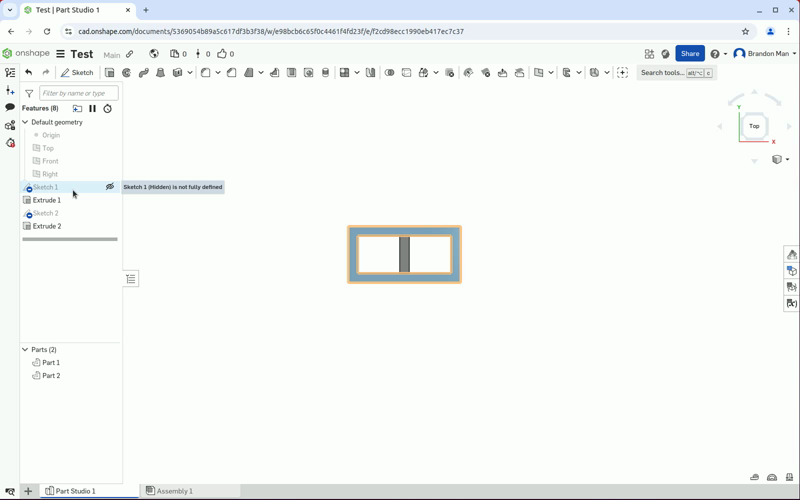
click(73, 189)
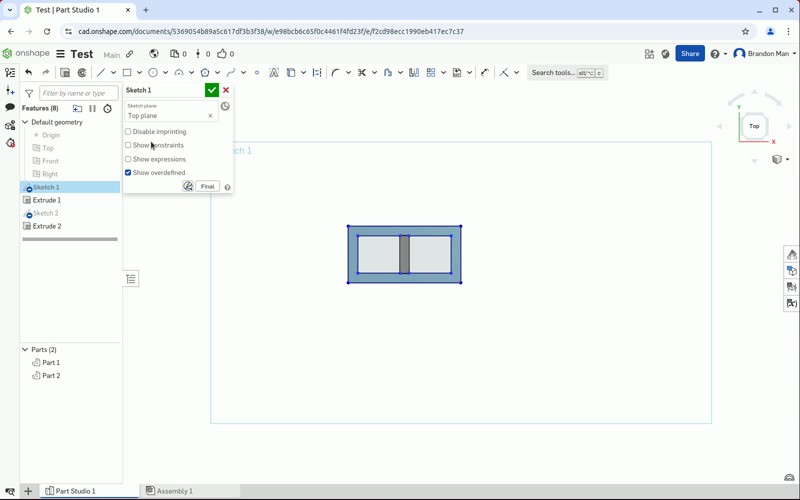
mouse_move(229, 92)
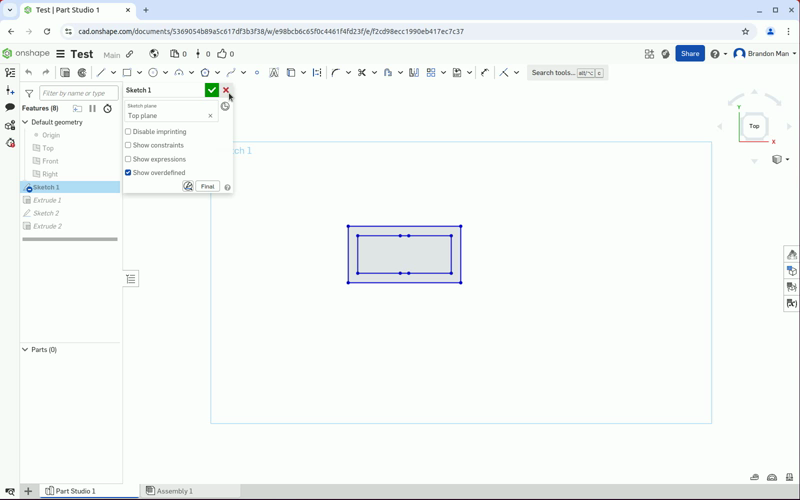
click(229, 92)
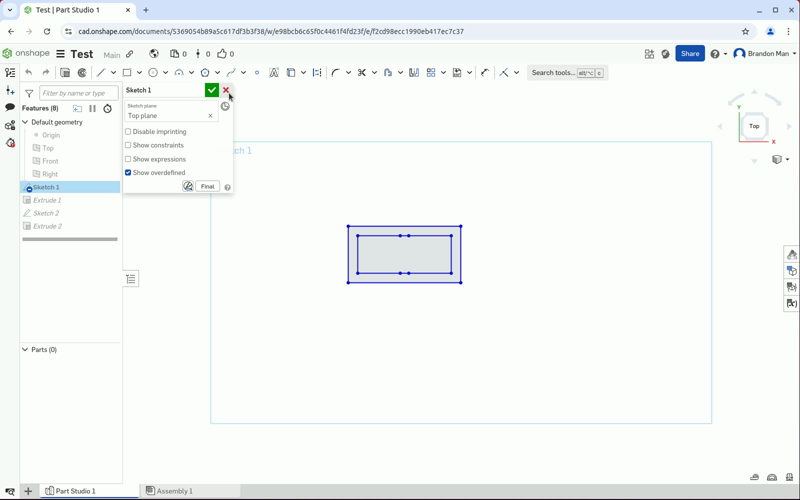
key(shift+s)
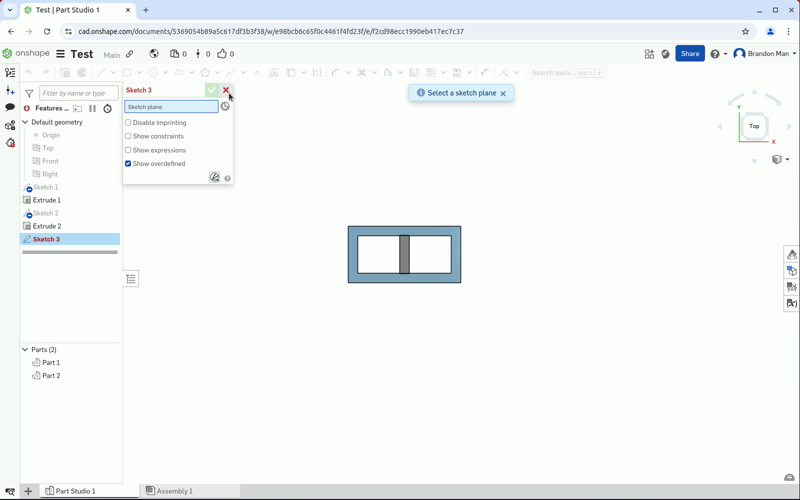
mouse_move(73, 150)
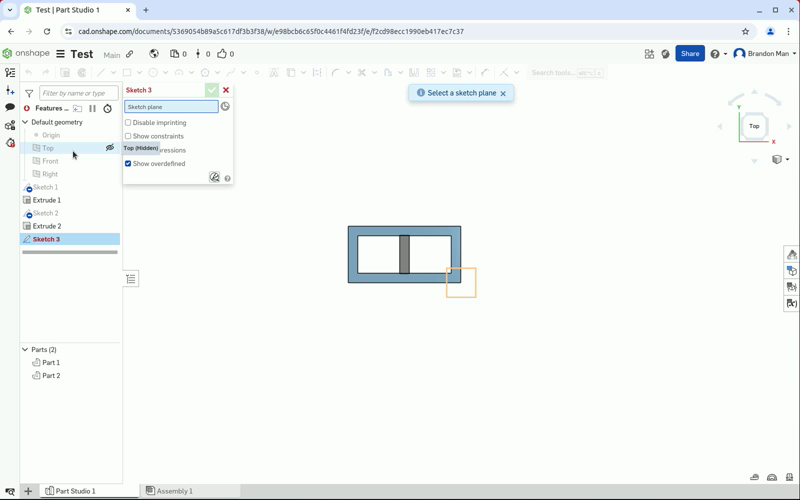
click(73, 150)
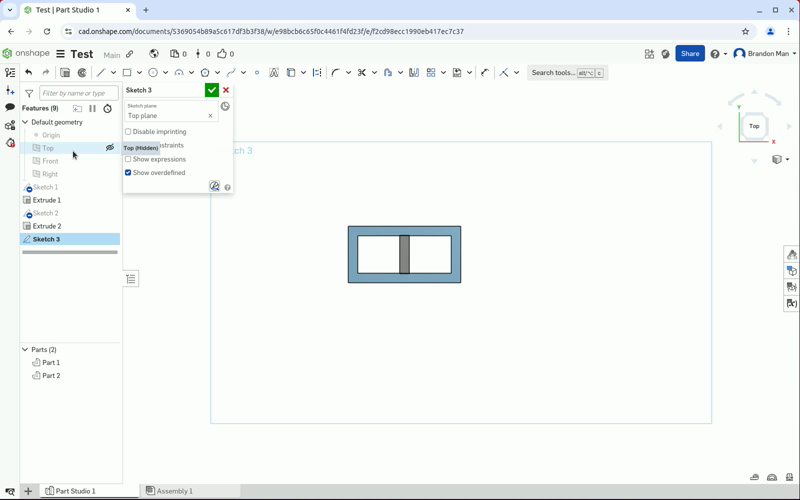
mouse_move(73, 352)
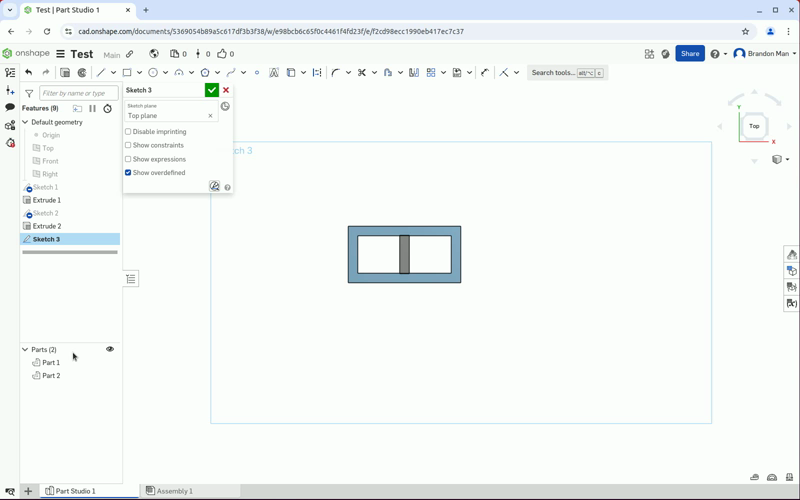
key(y)
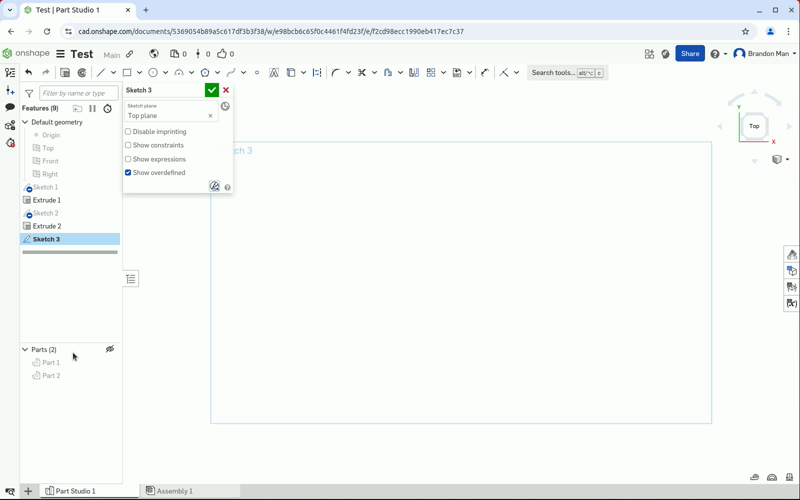
key(l)
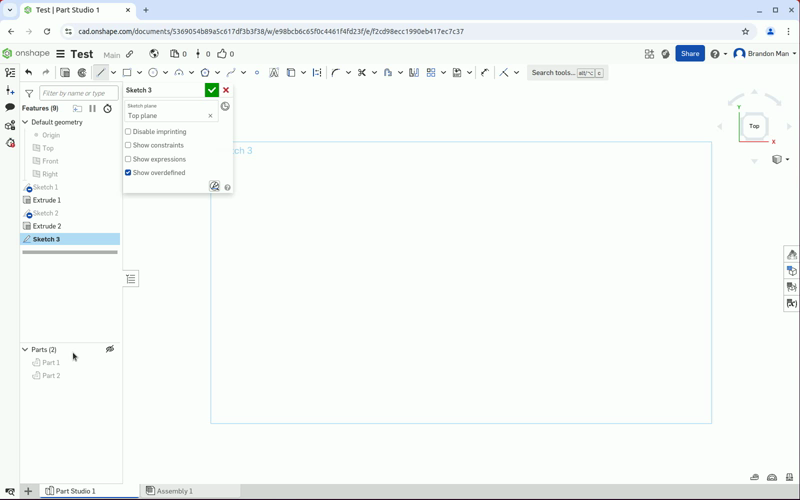
key_down(shift)
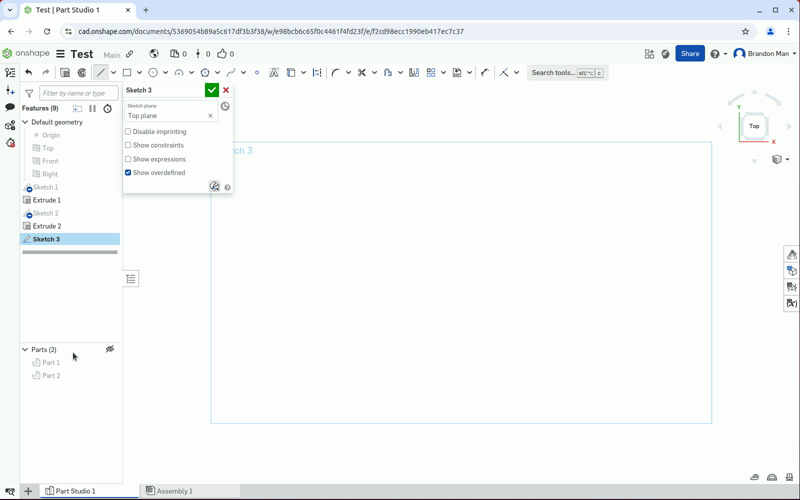
mouse_move(357, 273)
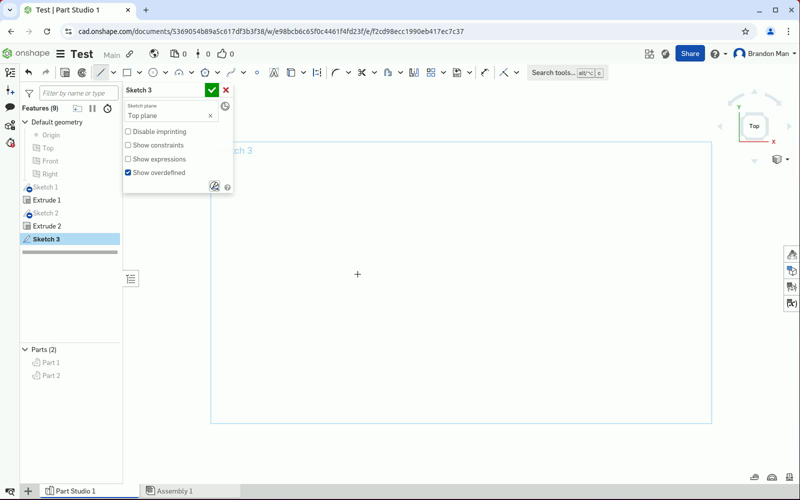
click(357, 273)
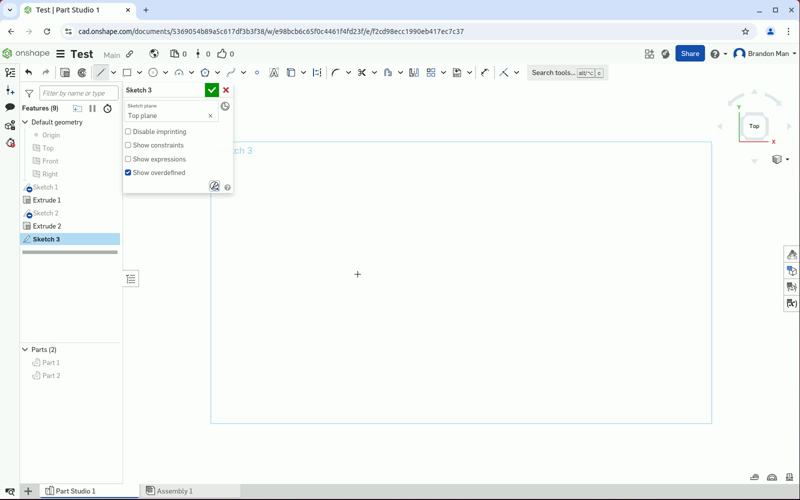
key_up(shift)
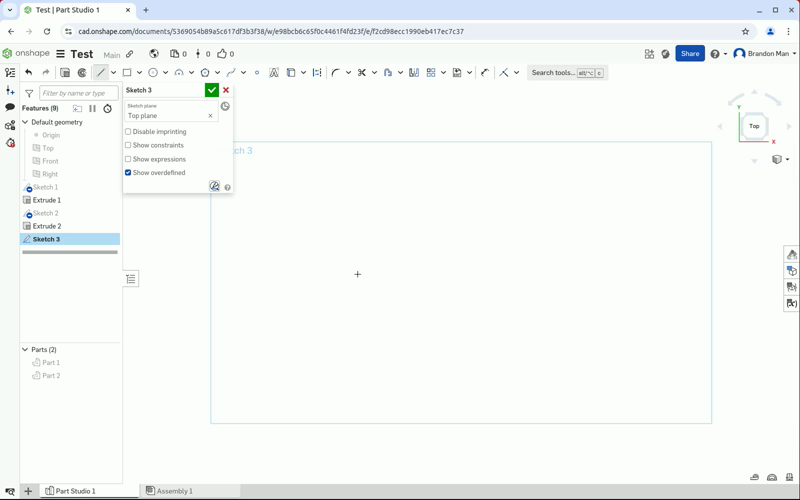
key_down(shift)
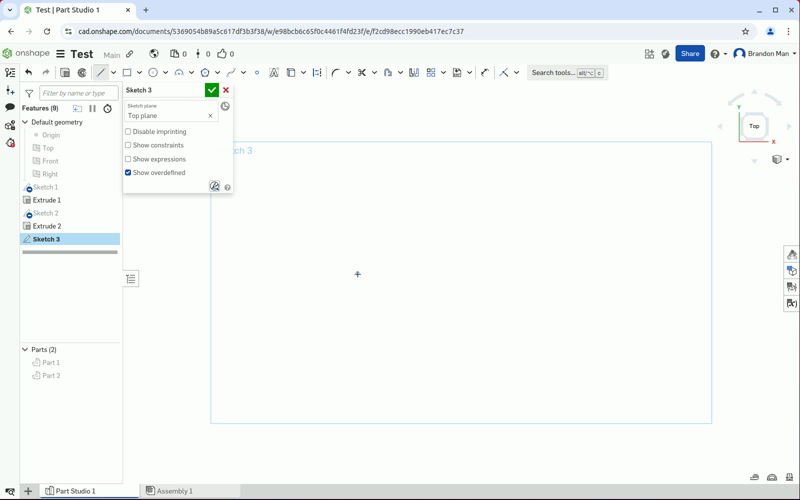
mouse_move(387, 273)
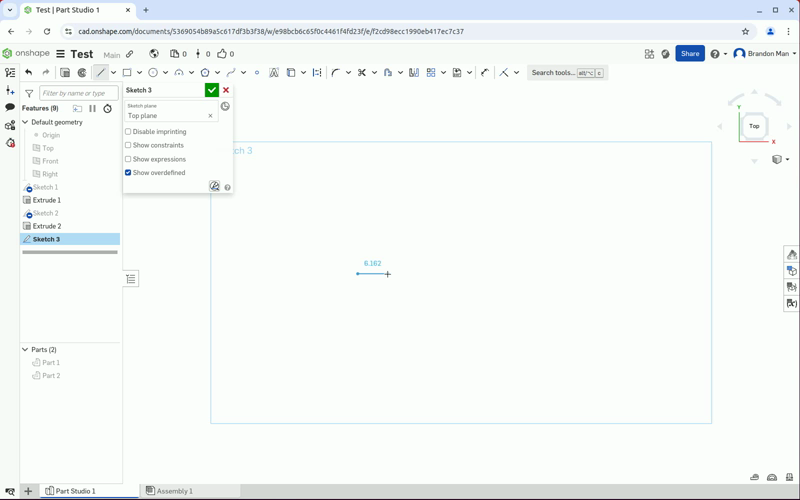
mouse_move(400, 273)
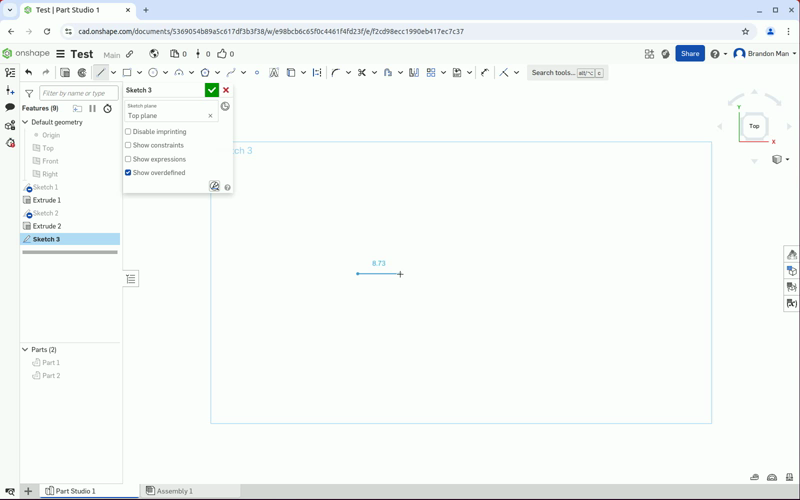
click(400, 273)
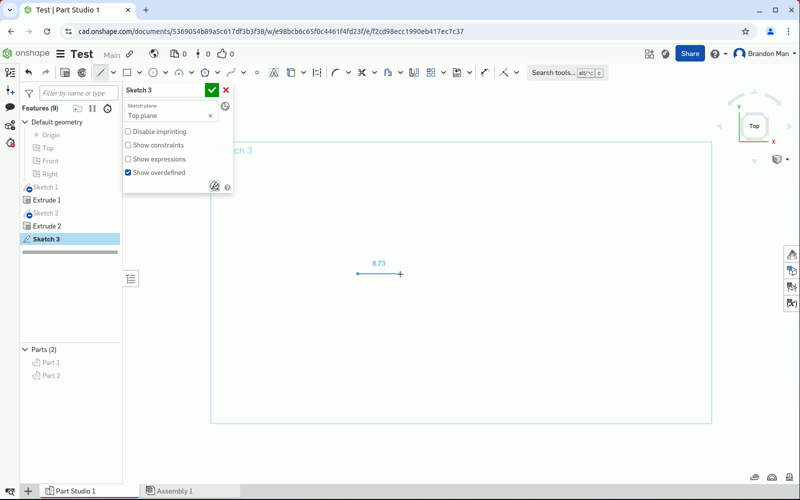
key_up(shift)
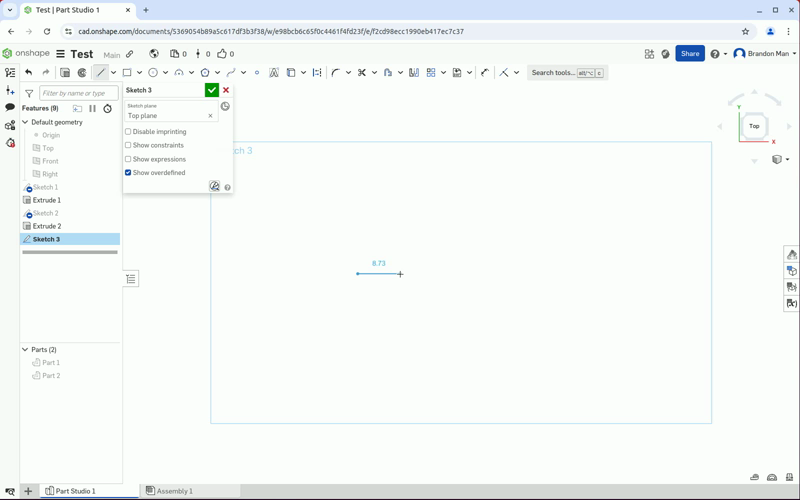
key_down(shift)
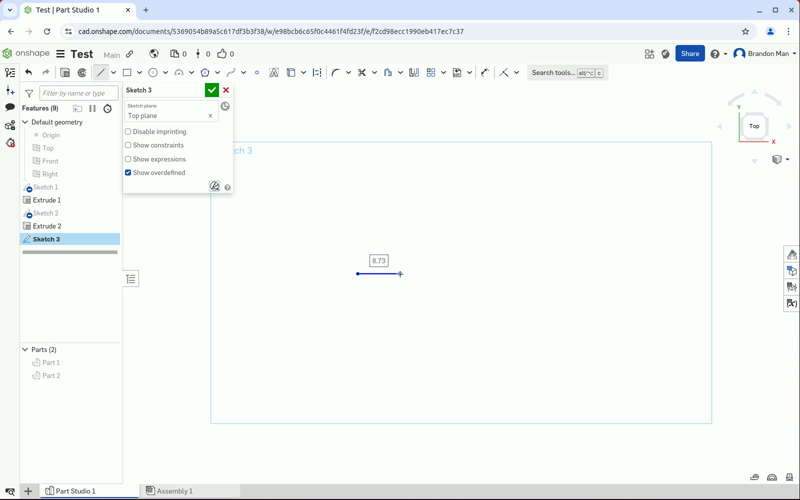
mouse_move(430, 273)
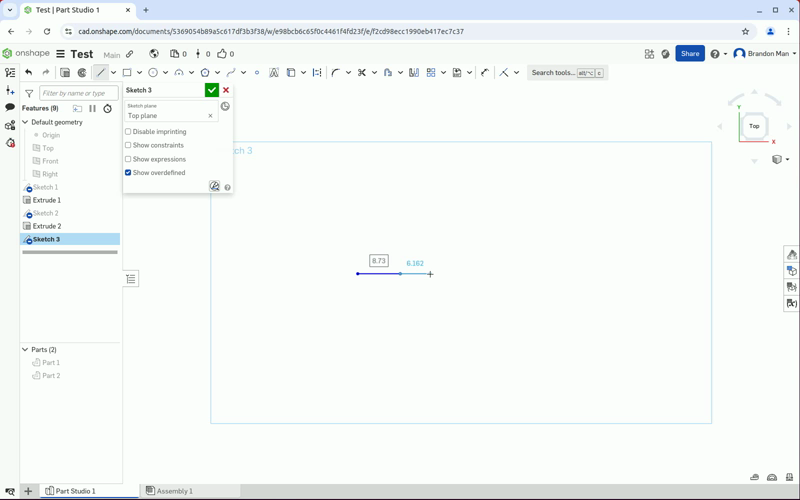
mouse_move(400, 235)
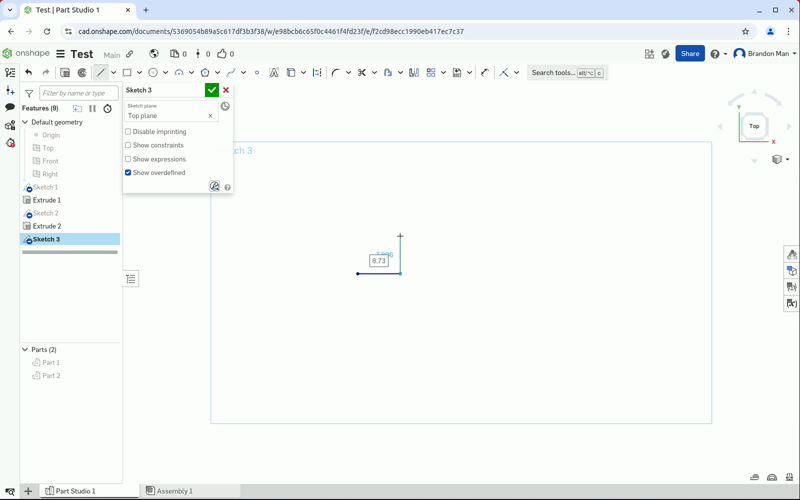
click(400, 235)
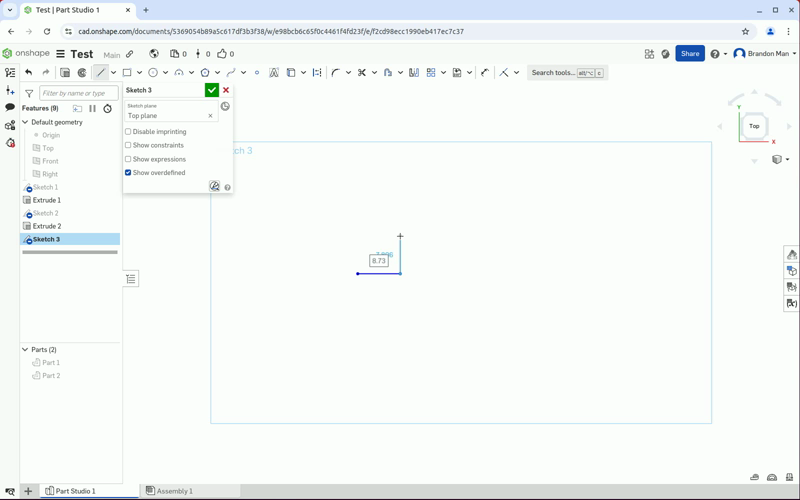
key_up(shift)
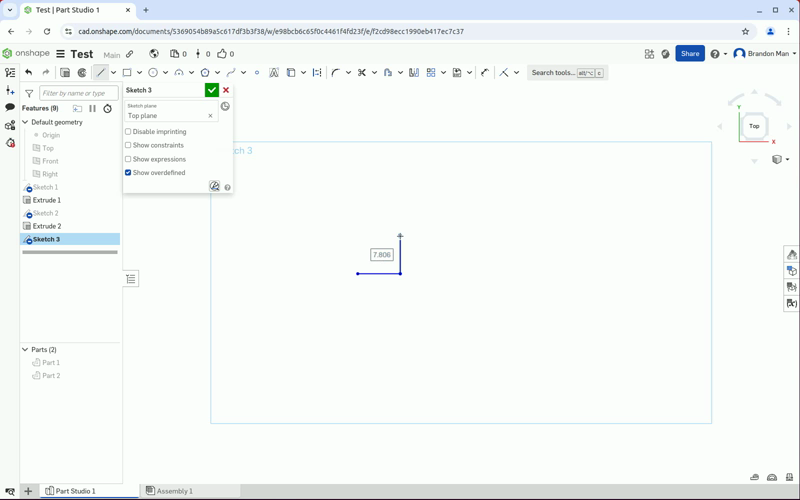
key_down(shift)
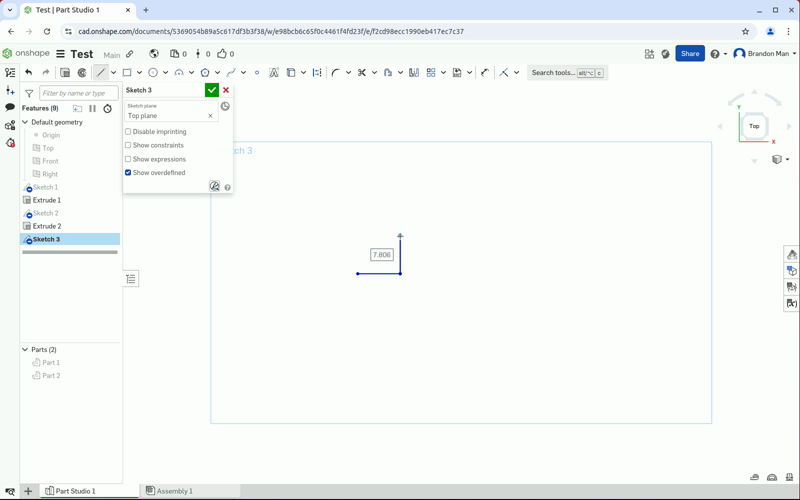
mouse_move(430, 235)
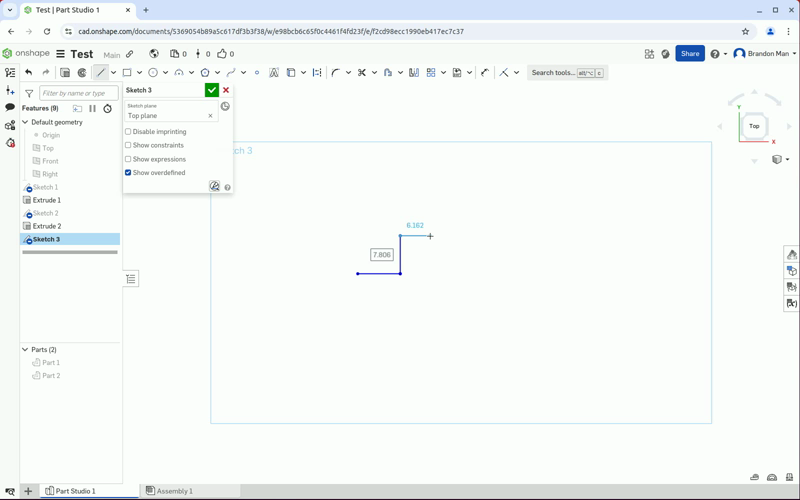
mouse_move(357, 235)
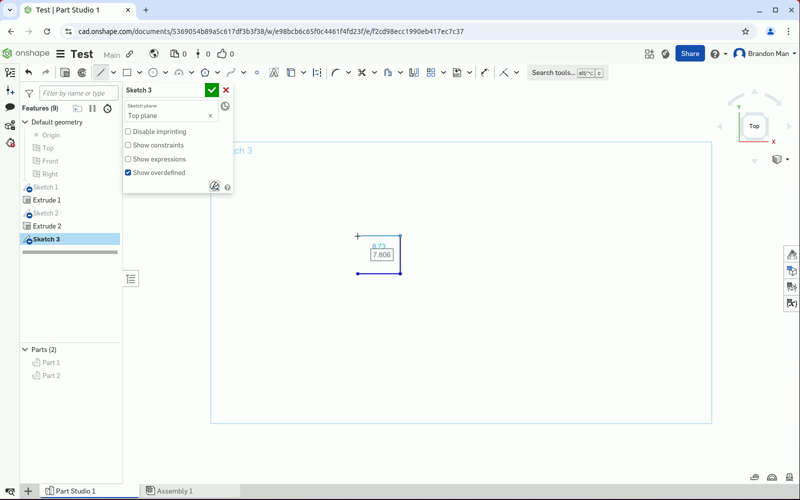
click(357, 235)
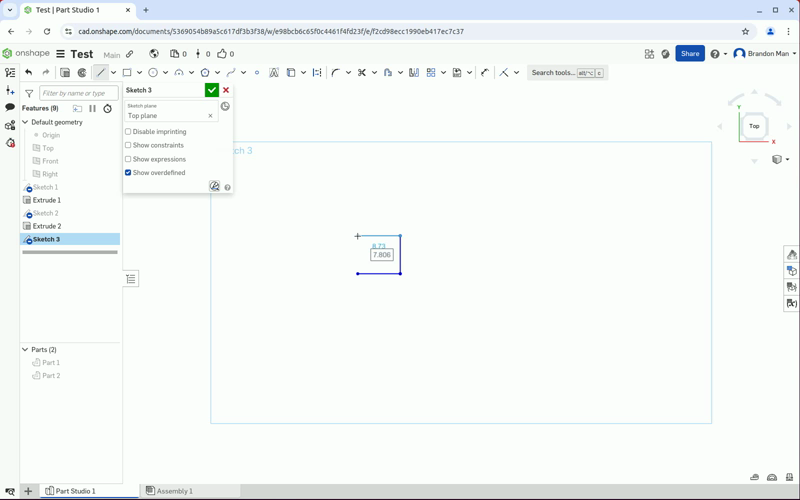
key_up(shift)
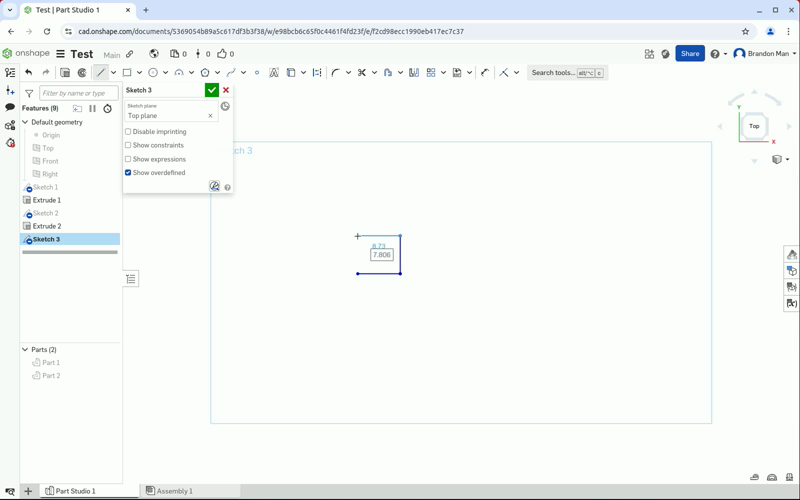
mouse_move(387, 235)
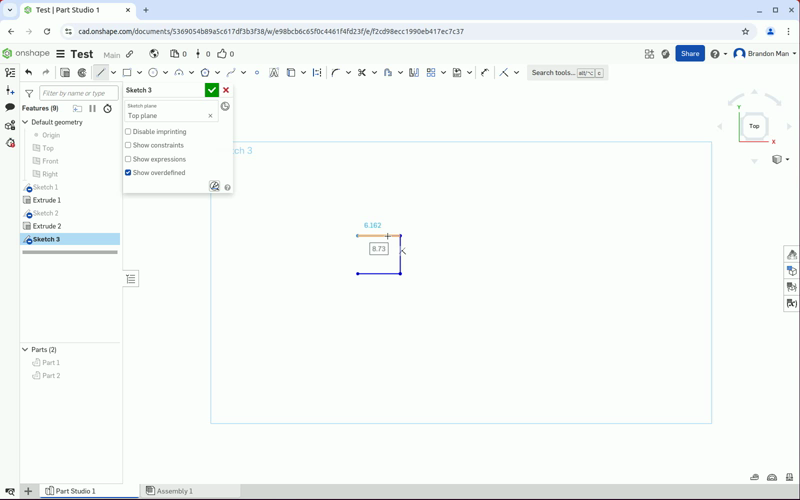
key_down(shift)
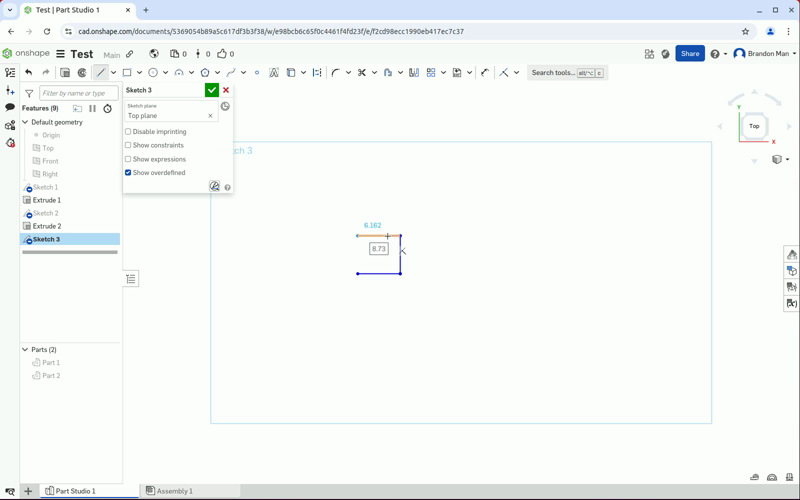
mouse_move(357, 273)
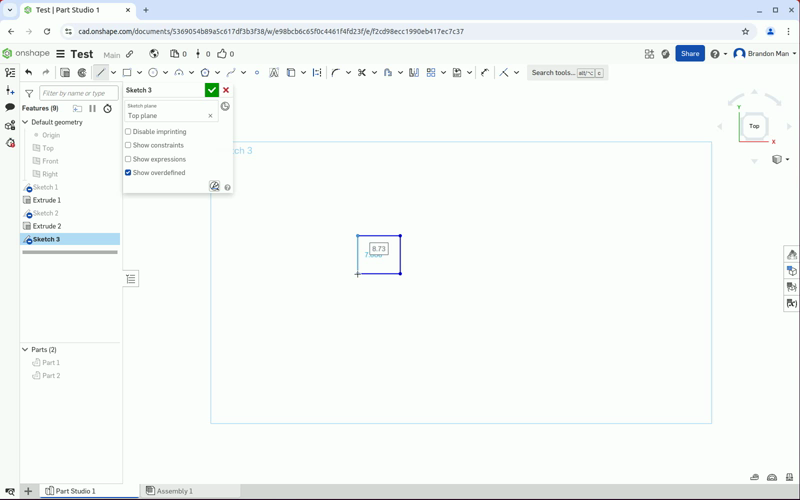
key_up(shift)
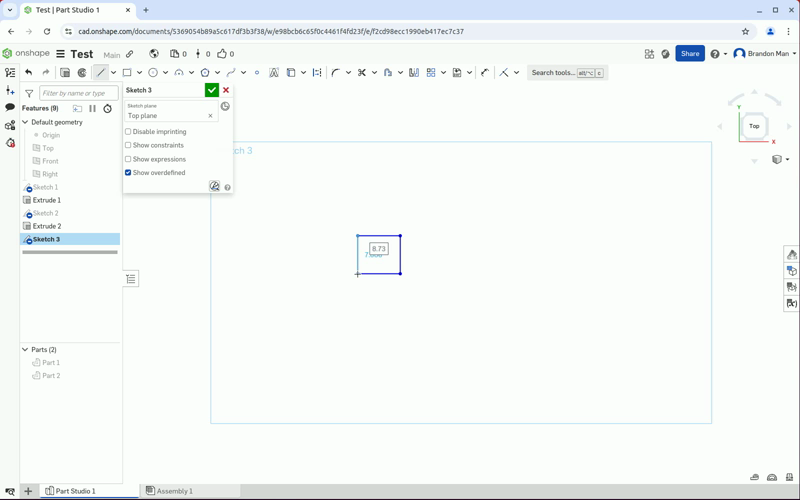
click(357, 273)
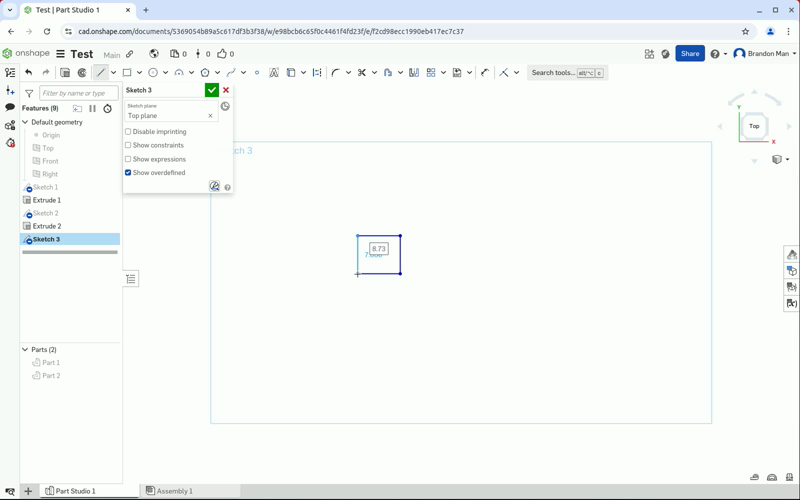
key(esc)
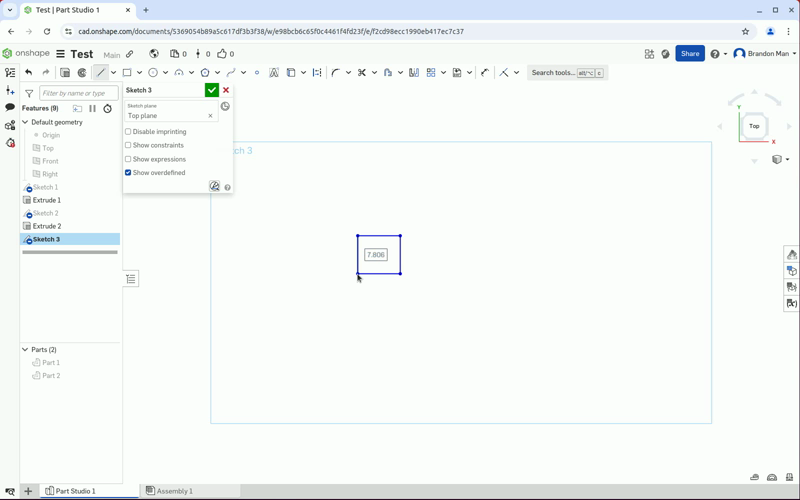
mouse_move(395, 240)
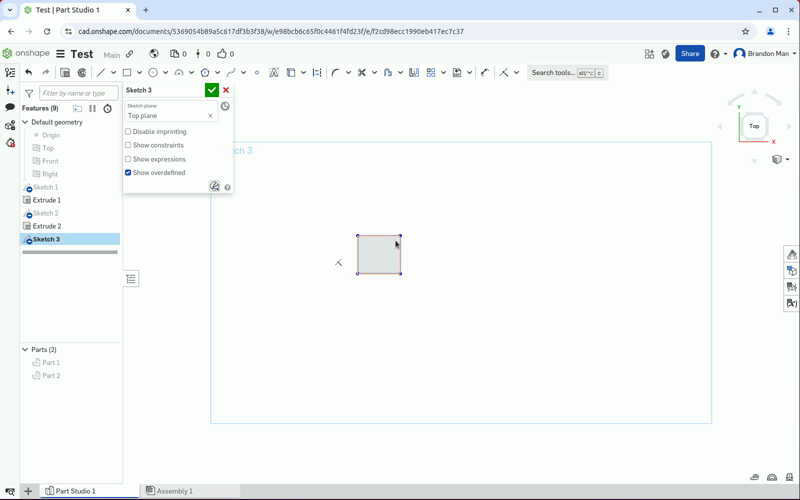
scroll(6)
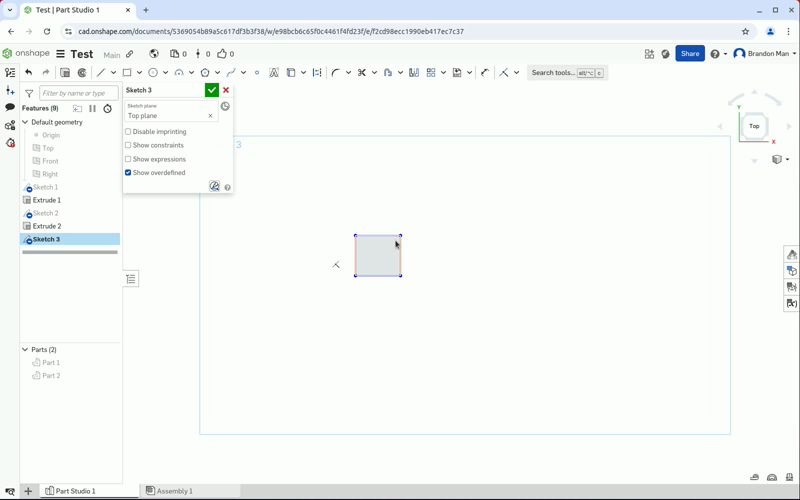
scroll(6)
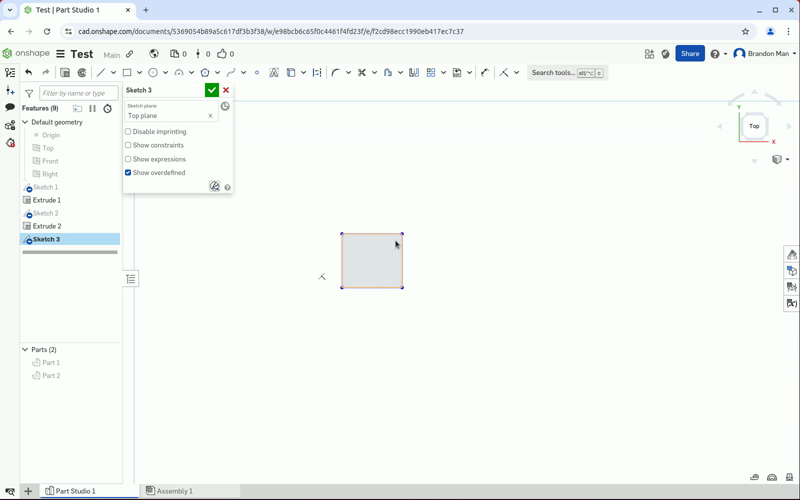
scroll(6)
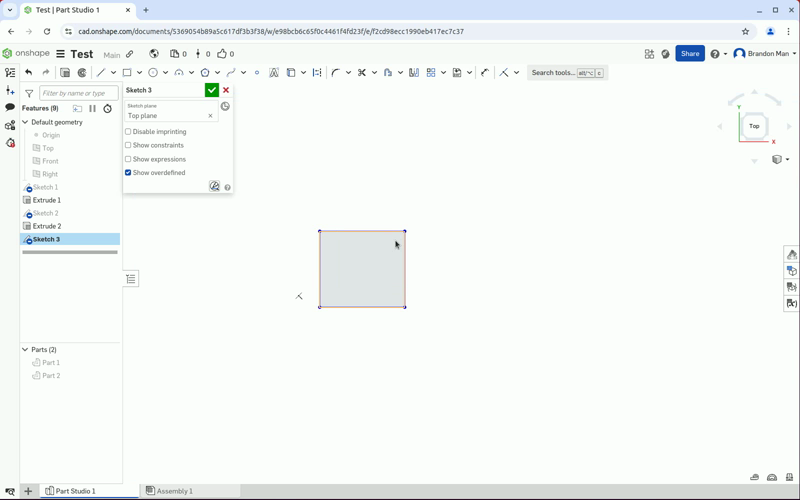
scroll(6)
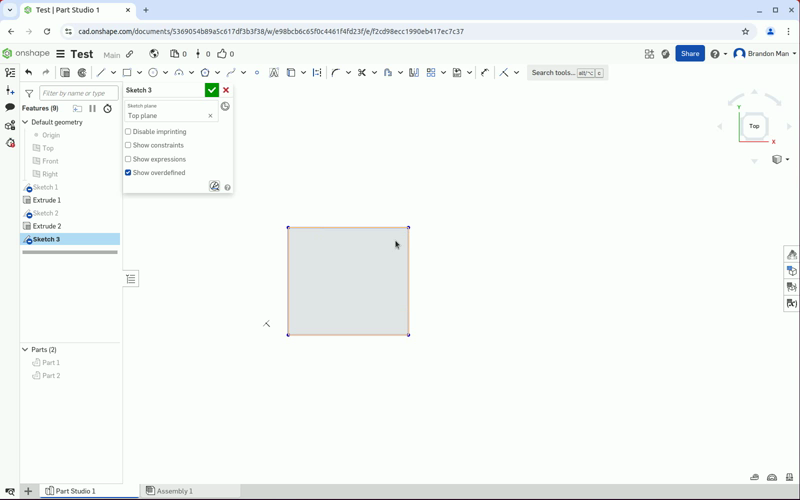
scroll(6)
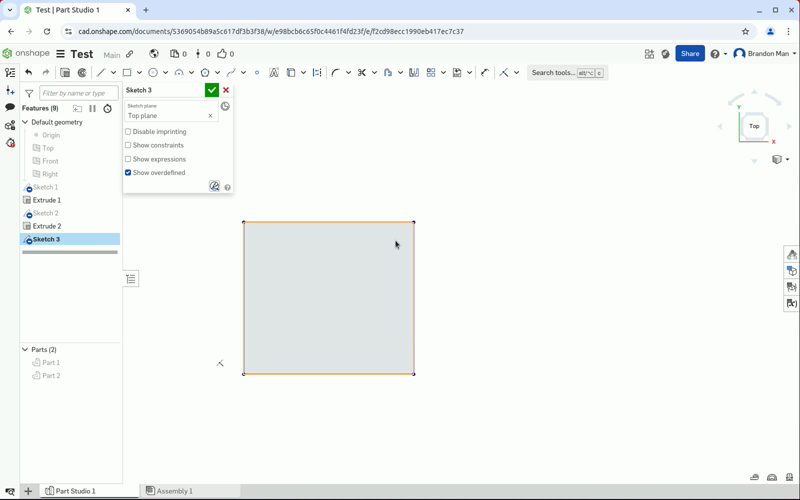
scroll(6)
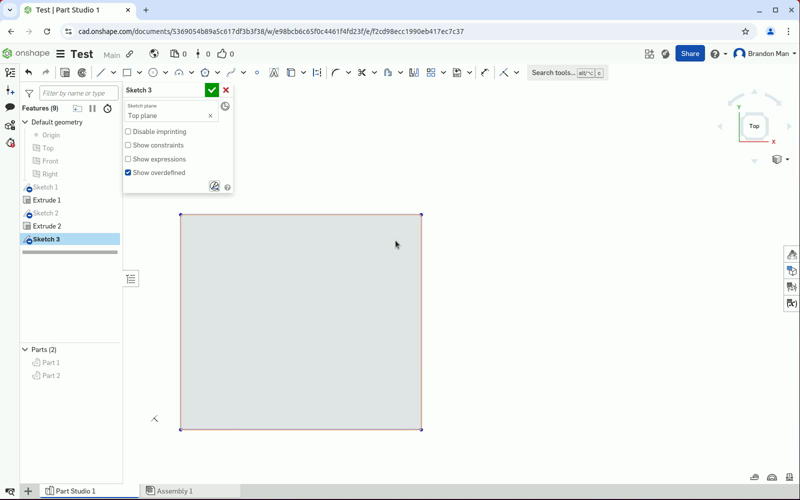
scroll(6)
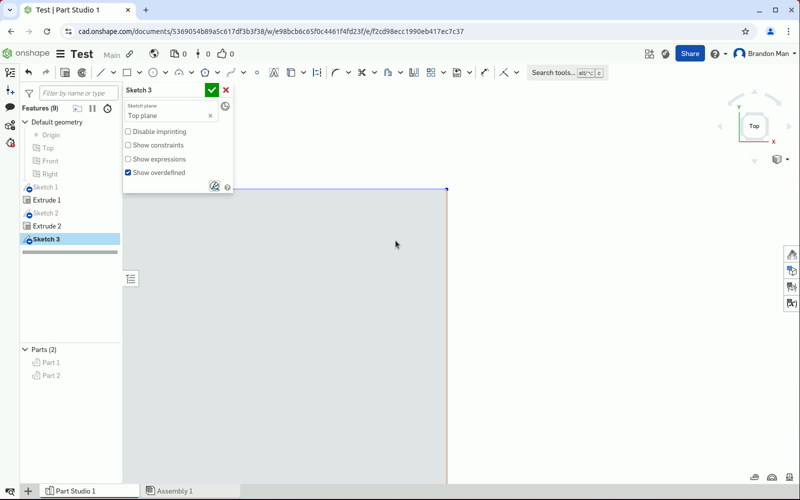
click(395, 240)
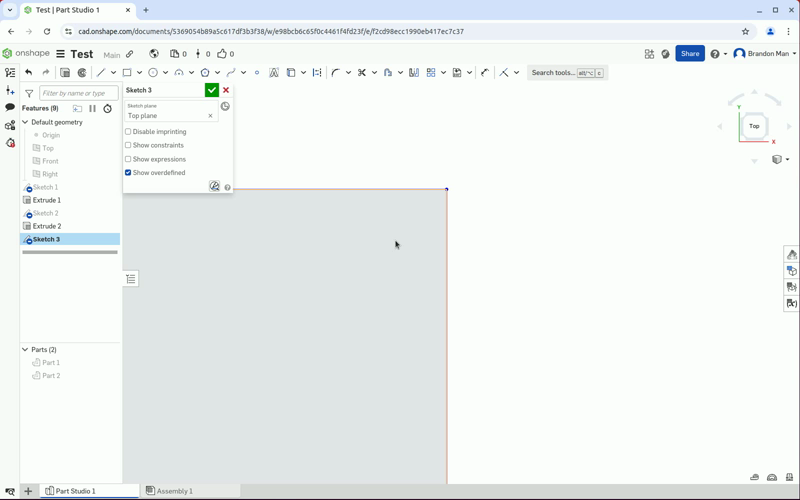
scroll(-6)
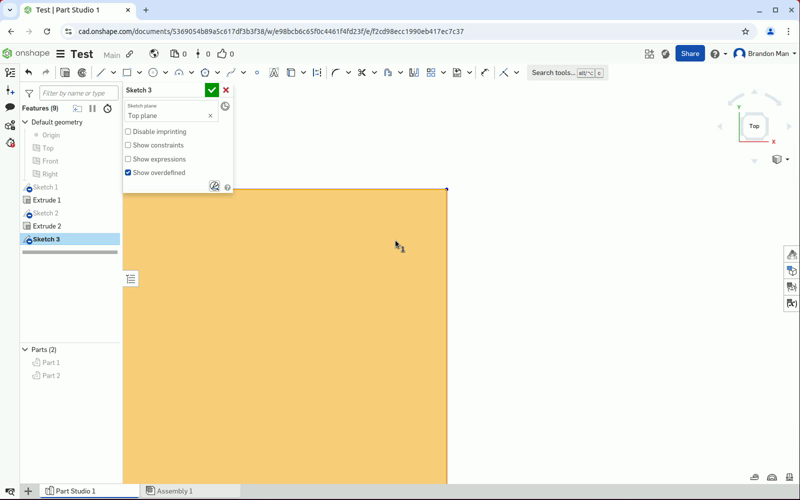
scroll(-6)
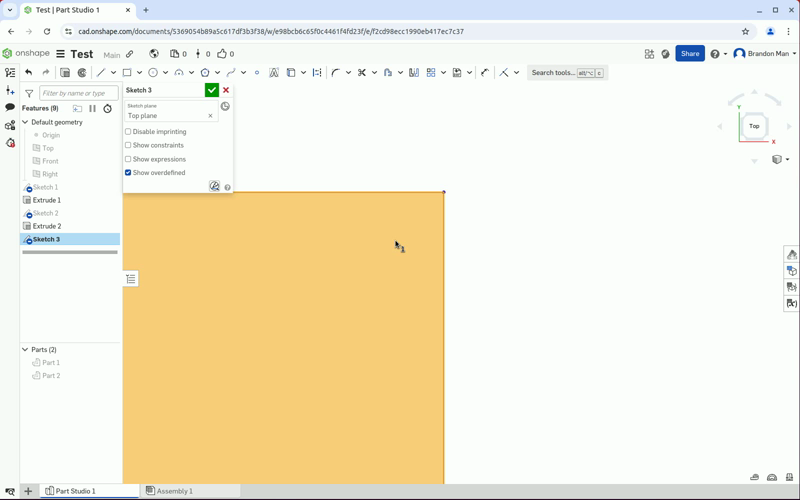
scroll(-6)
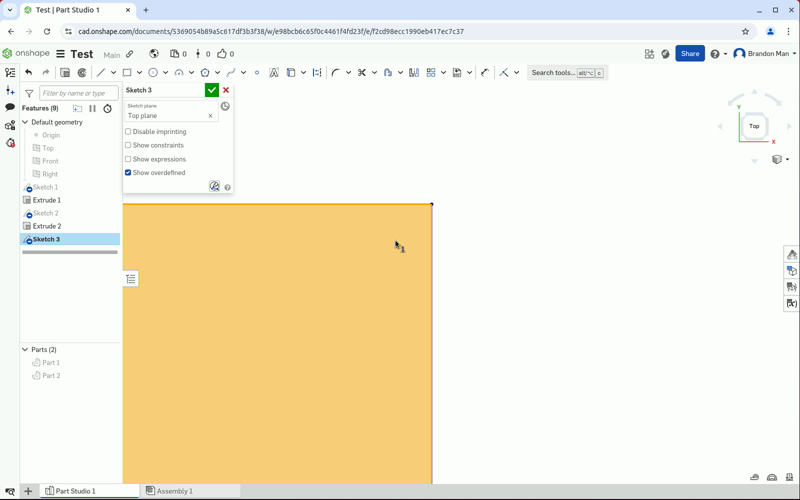
scroll(-6)
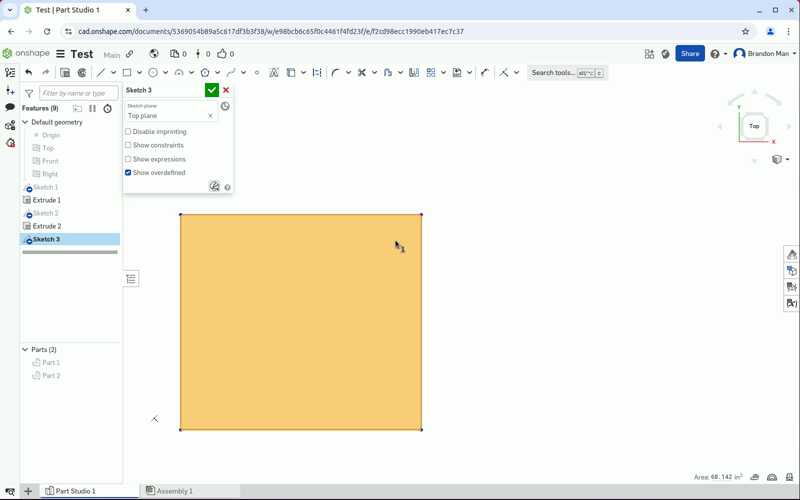
scroll(-6)
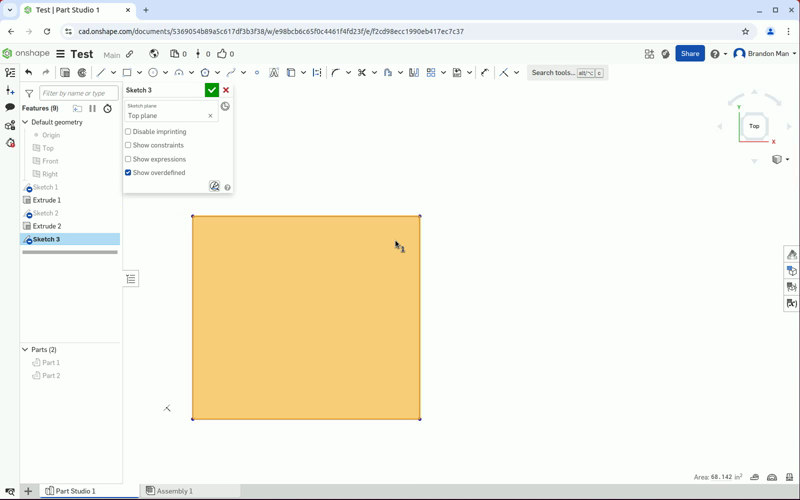
scroll(-6)
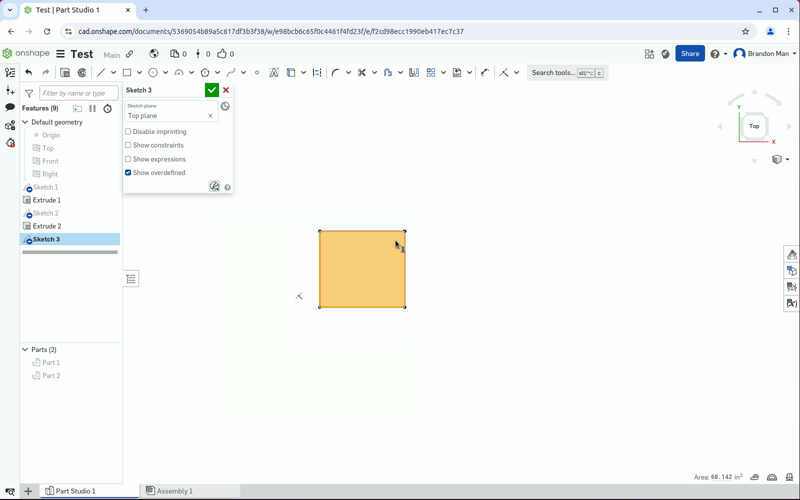
scroll(-6)
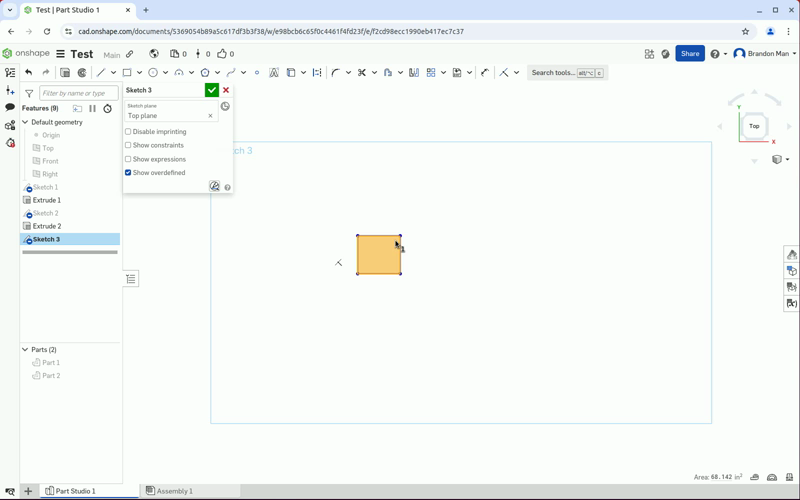
mouse_move(73, 352)
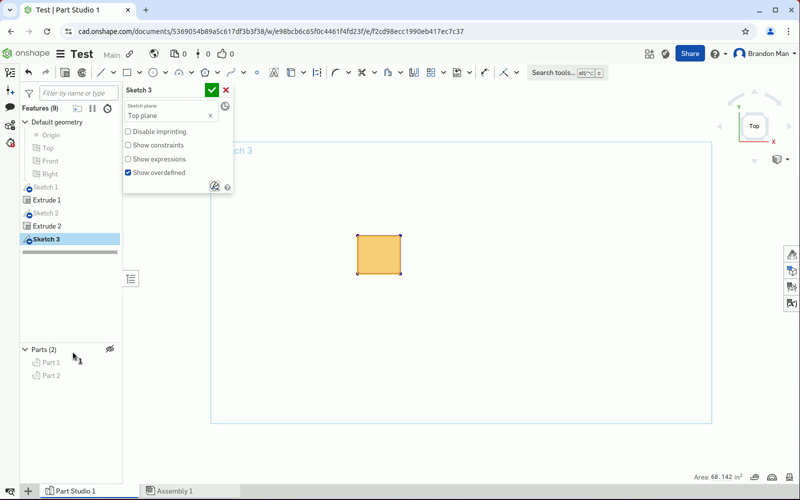
key(shift+y)
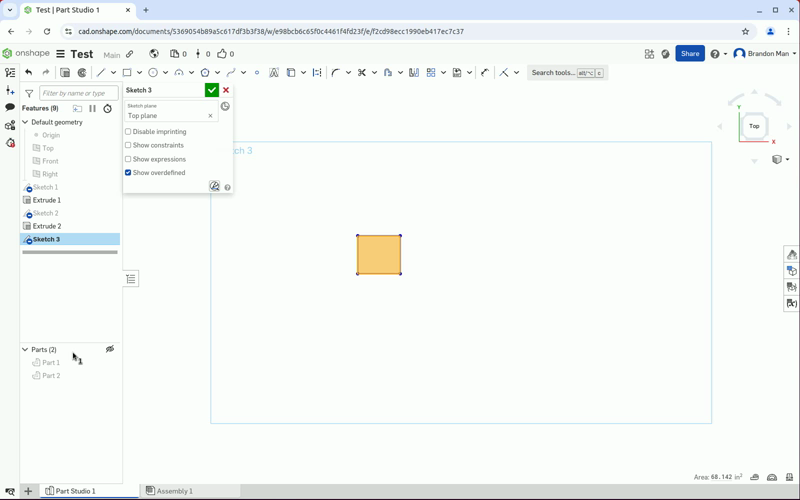
key(shift+e)
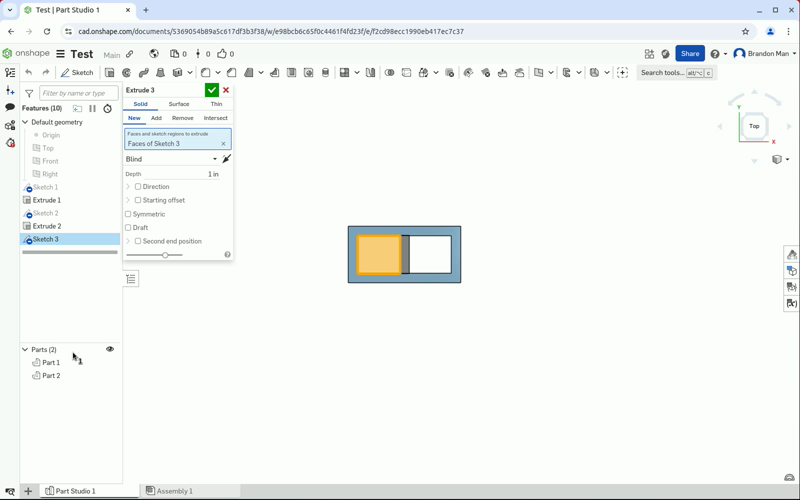
mouse_move(143, 106)
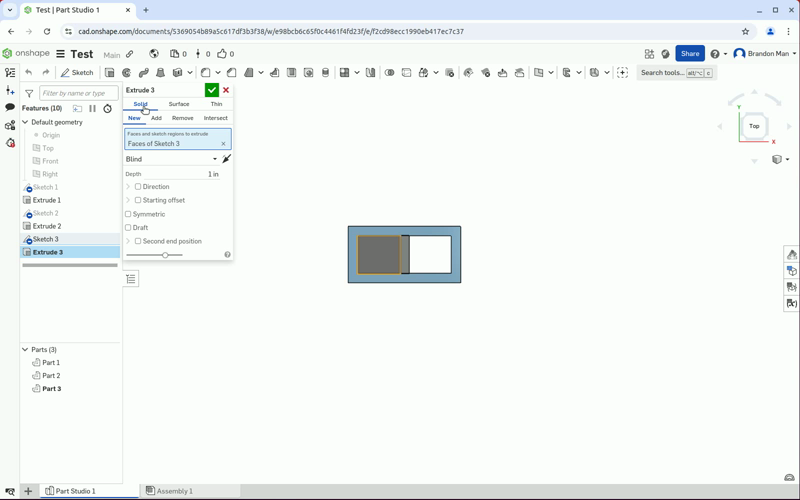
click(143, 106)
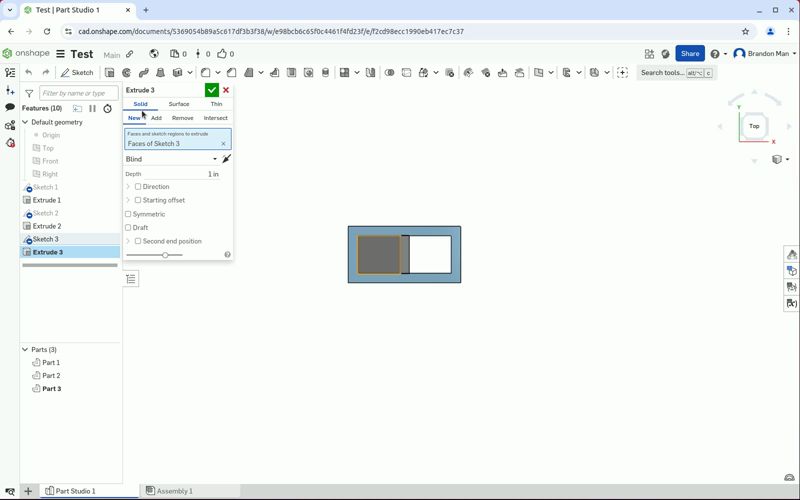
mouse_move(137, 120)
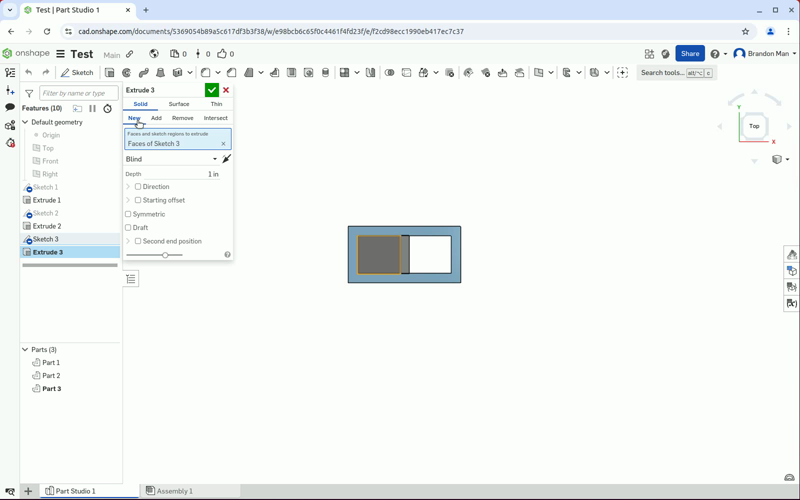
click(137, 120)
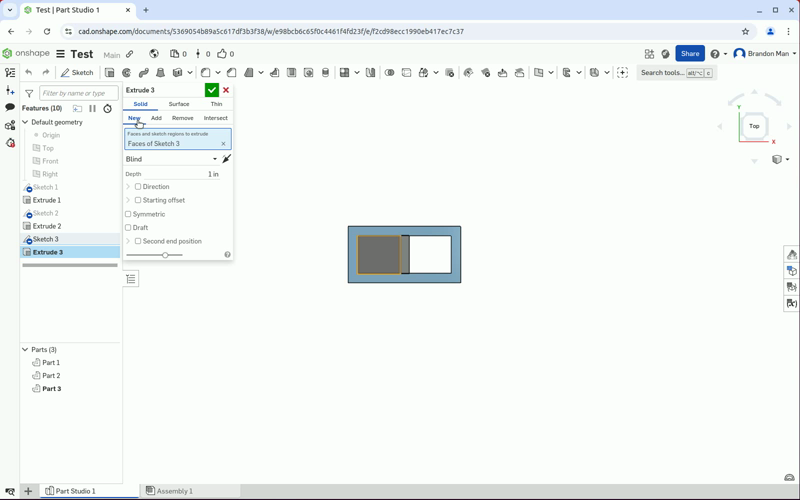
key(tab, 4)
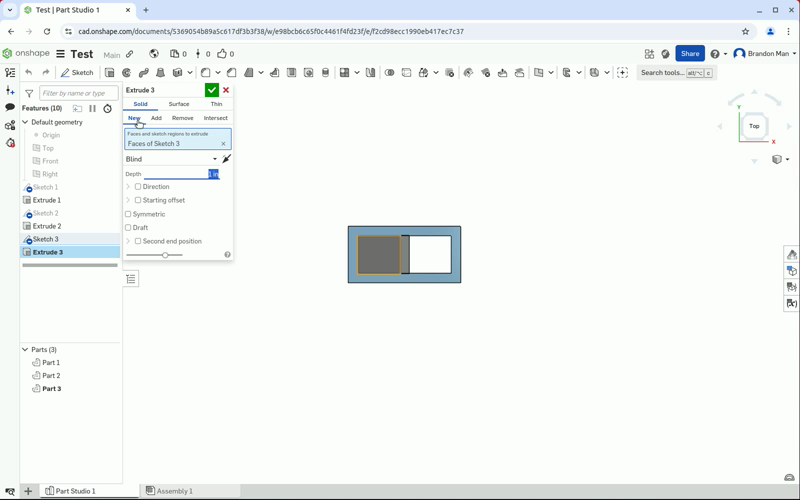
text(0.241)
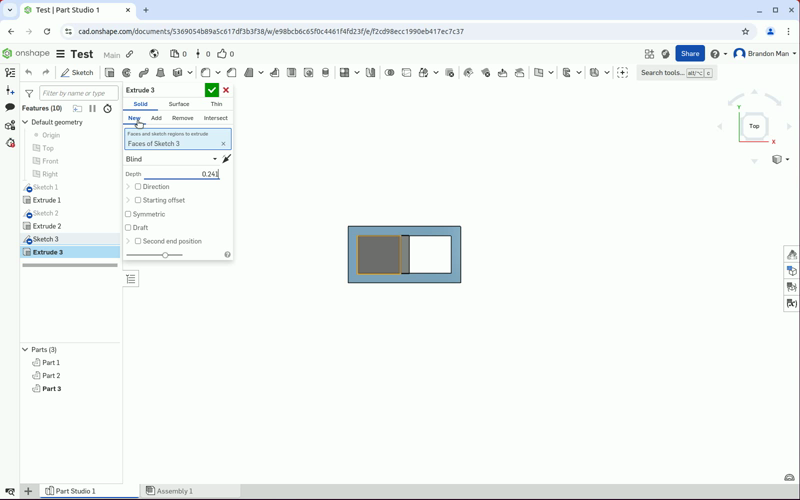
key(enter)
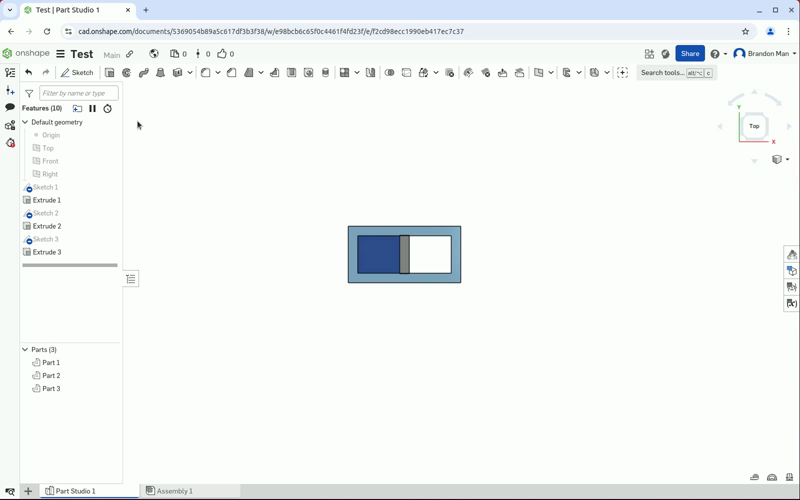
key(shift+h)
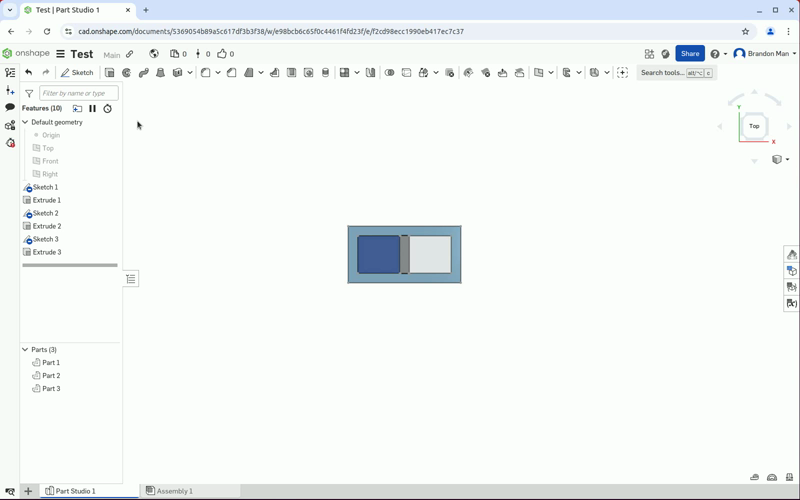
key(shift+h)
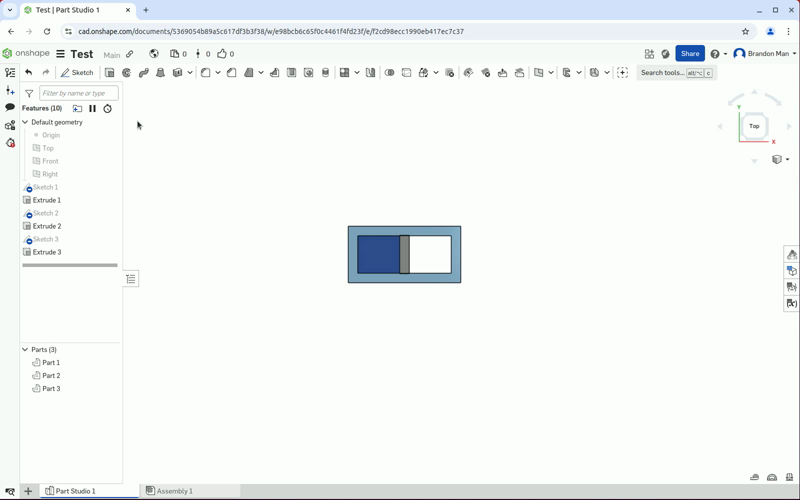
mouse_move(73, 189)
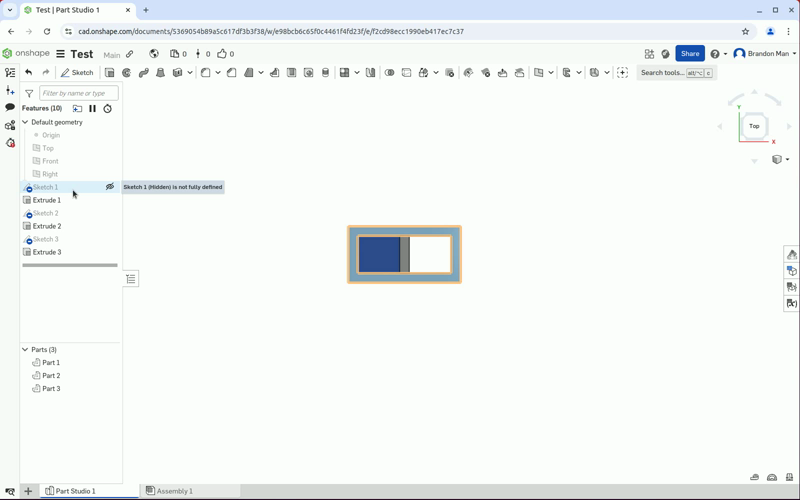
click(73, 189)
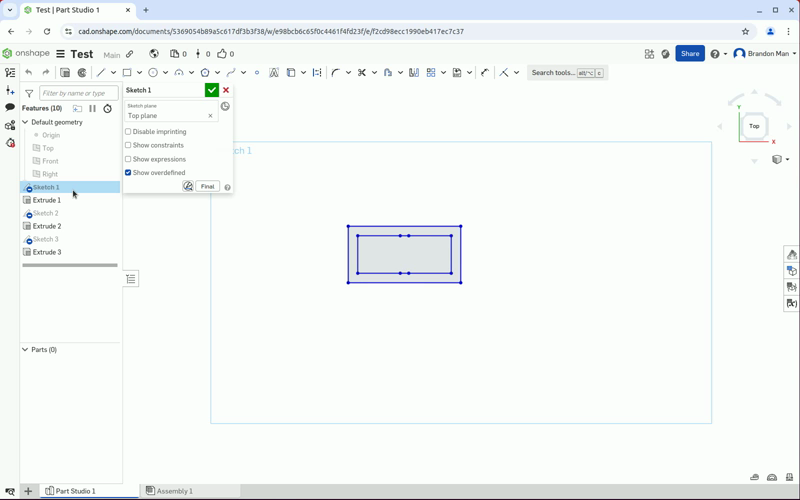
mouse_move(229, 92)
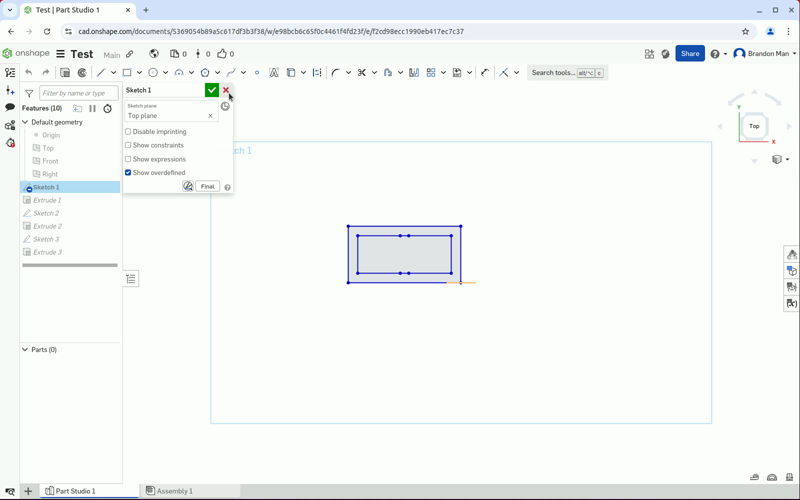
click(229, 92)
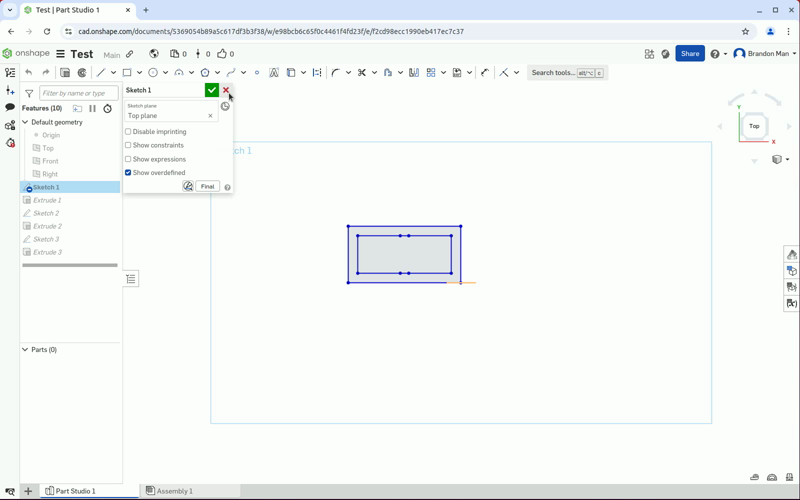
key(shift+s)
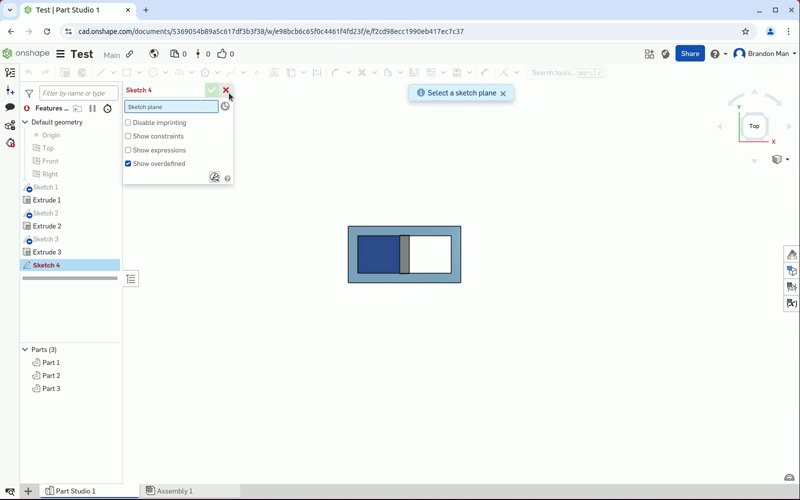
mouse_move(73, 150)
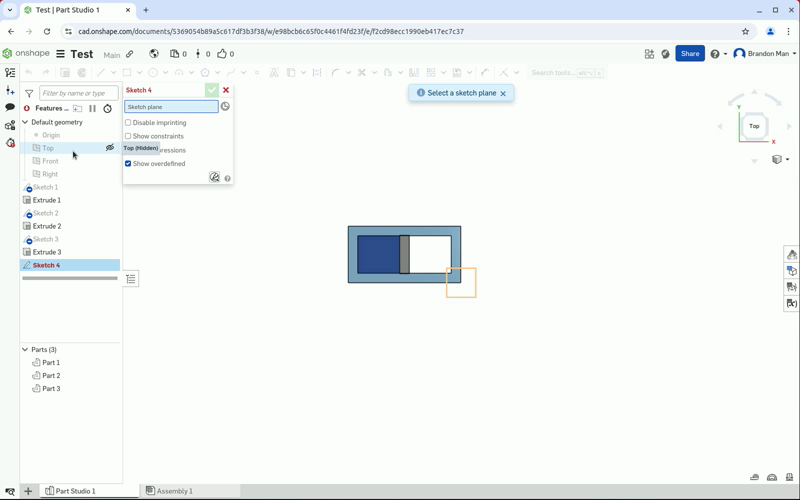
click(73, 150)
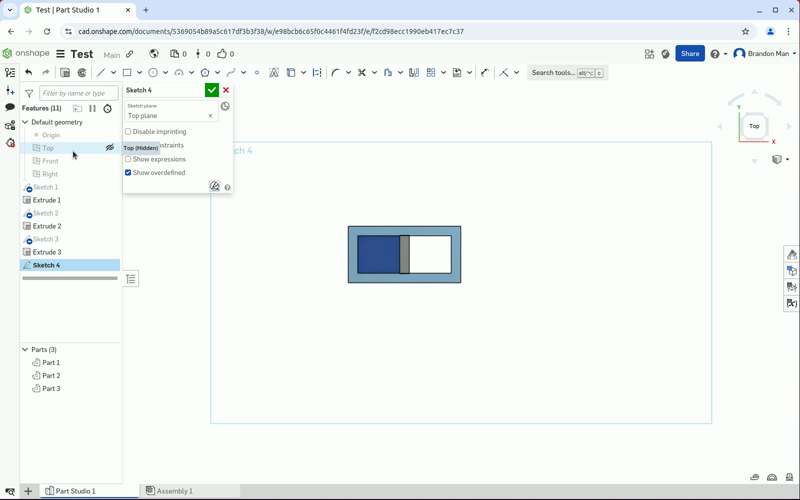
mouse_move(73, 352)
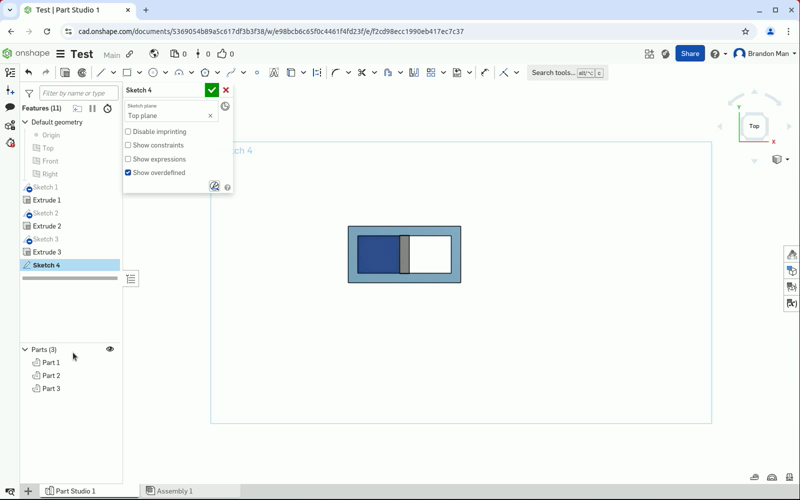
key(y)
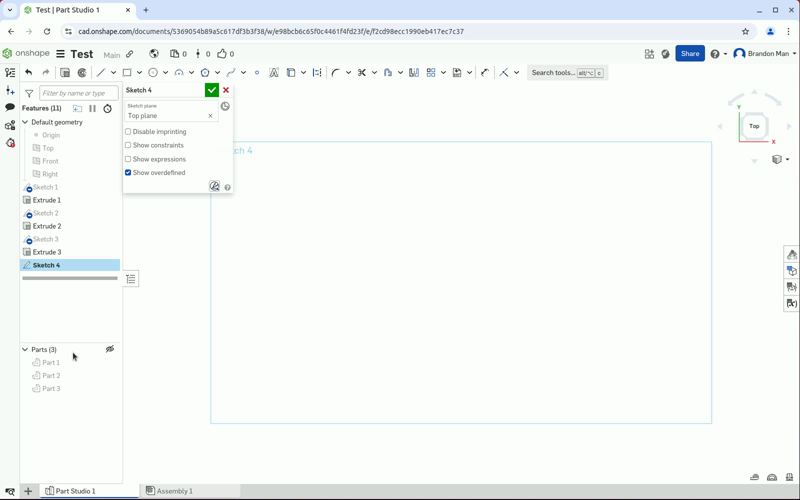
key(l)
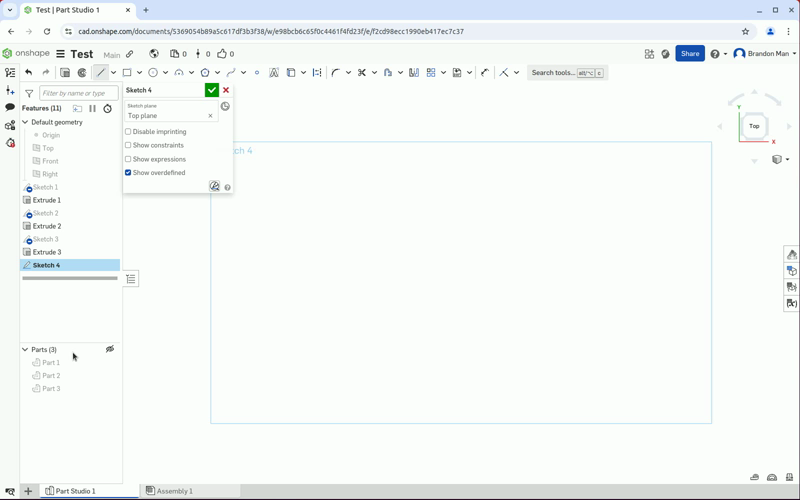
key_down(shift)
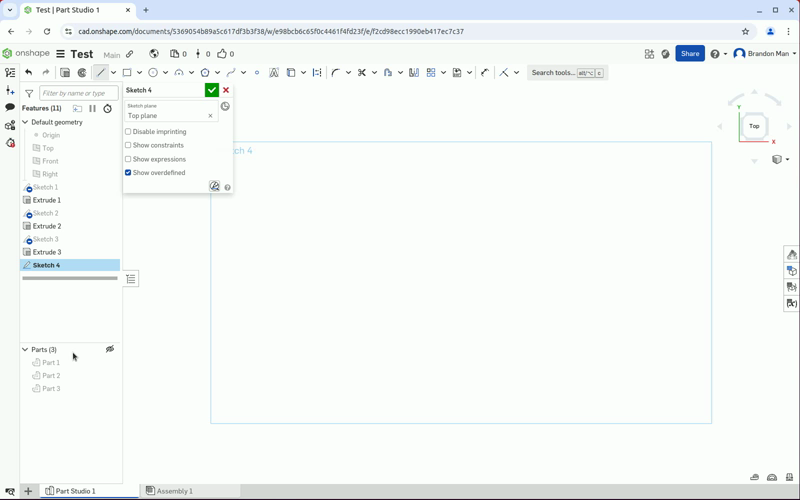
mouse_move(409, 273)
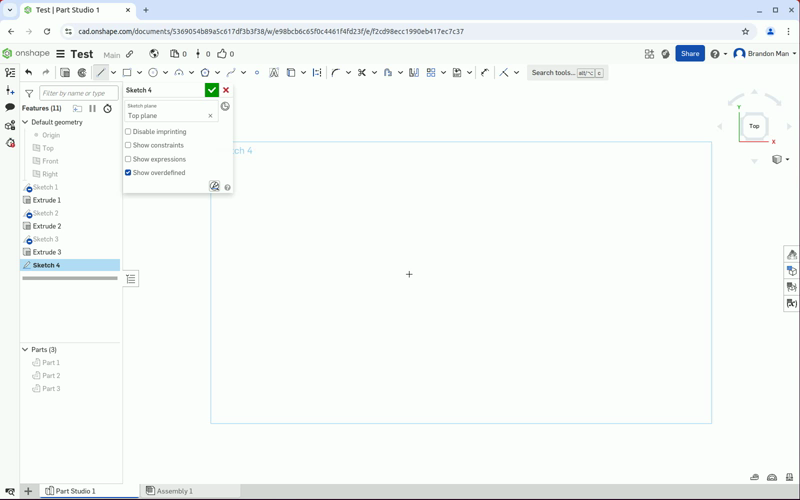
click(409, 273)
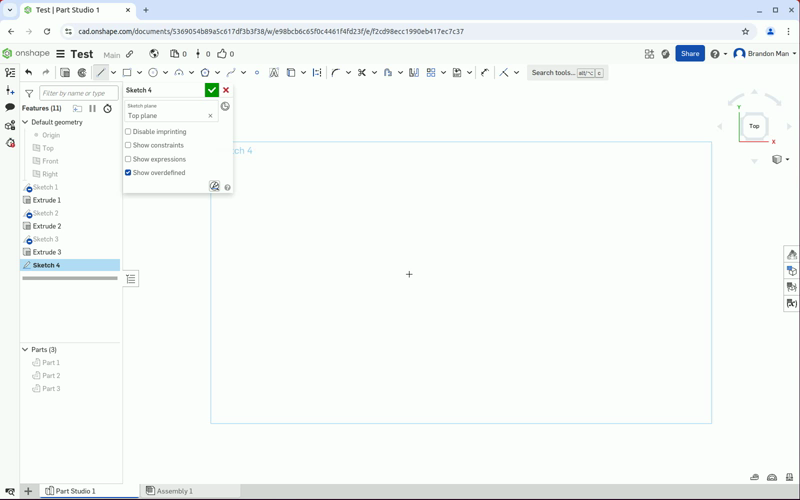
key_up(shift)
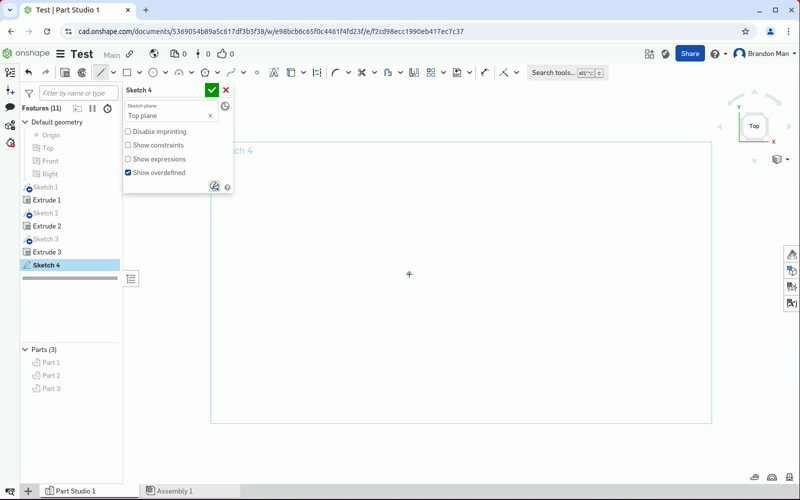
key_down(shift)
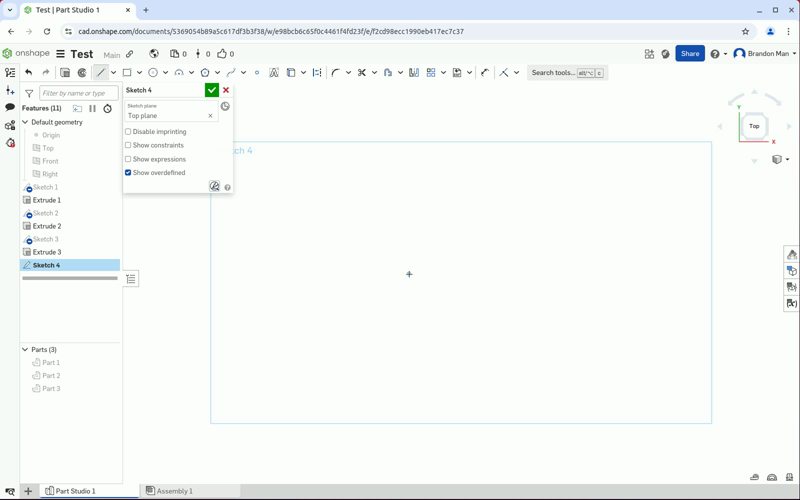
mouse_move(439, 273)
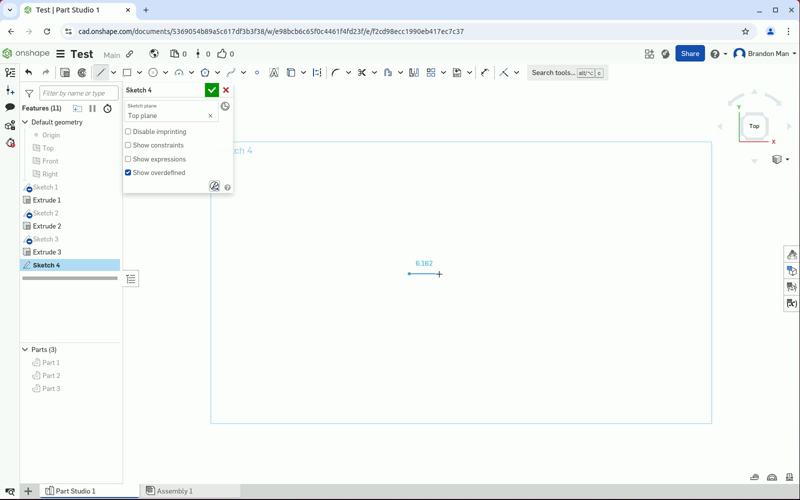
mouse_move(452, 273)
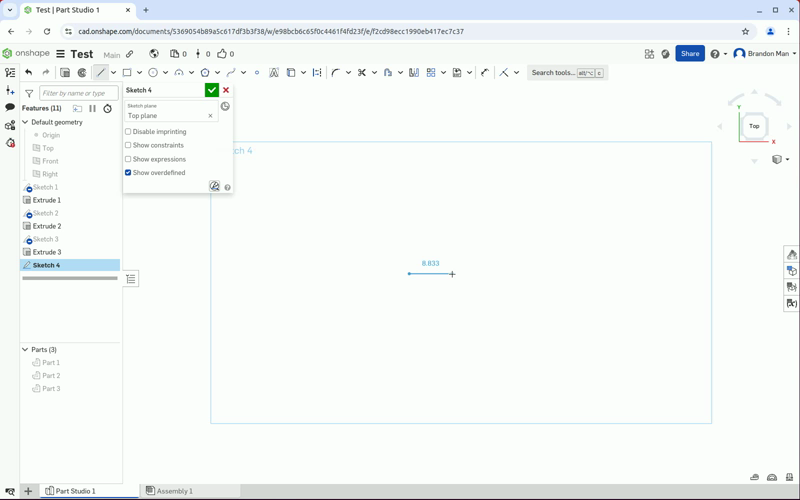
click(452, 273)
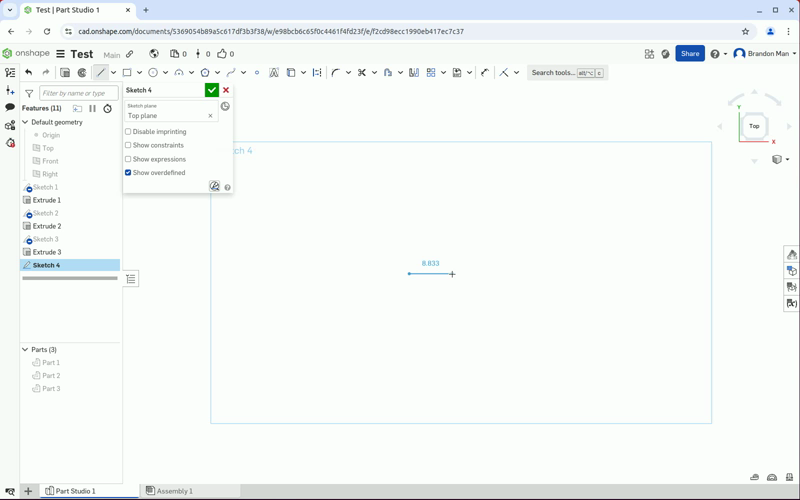
key_up(shift)
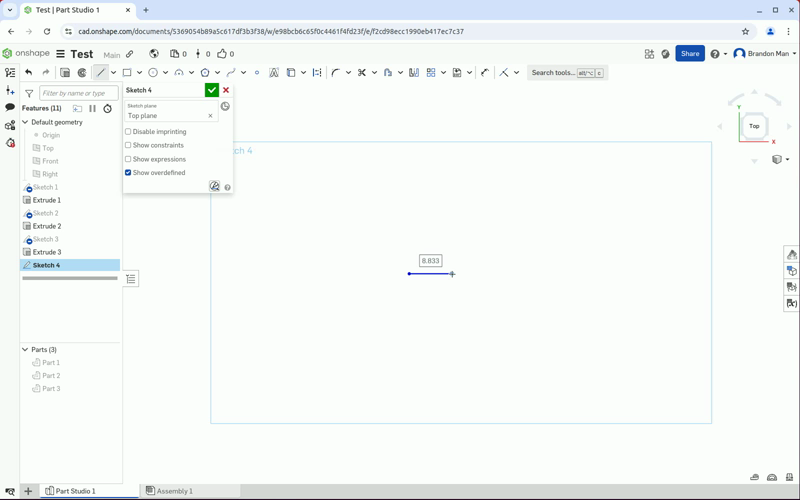
key_down(shift)
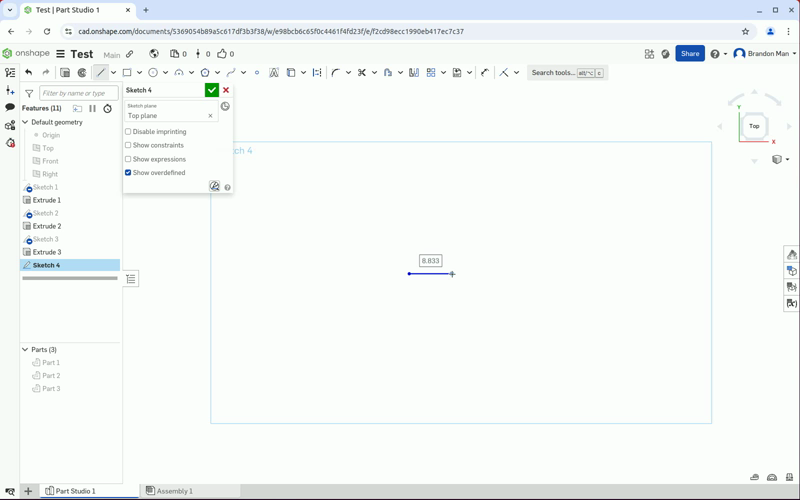
mouse_move(482, 273)
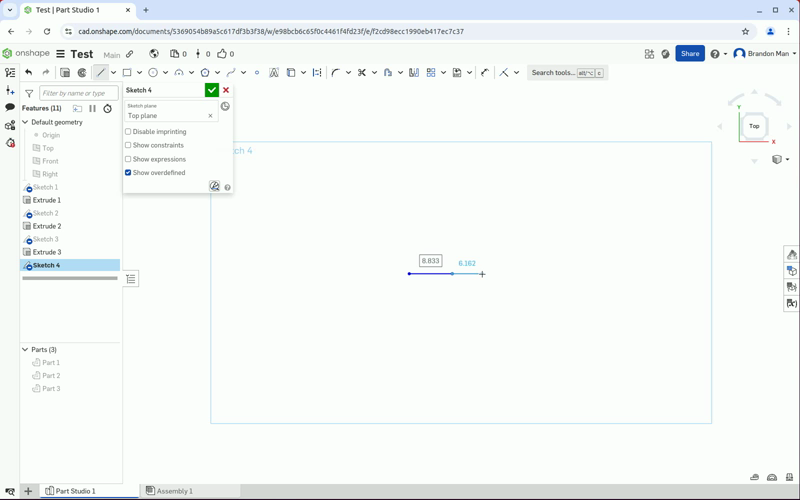
mouse_move(452, 235)
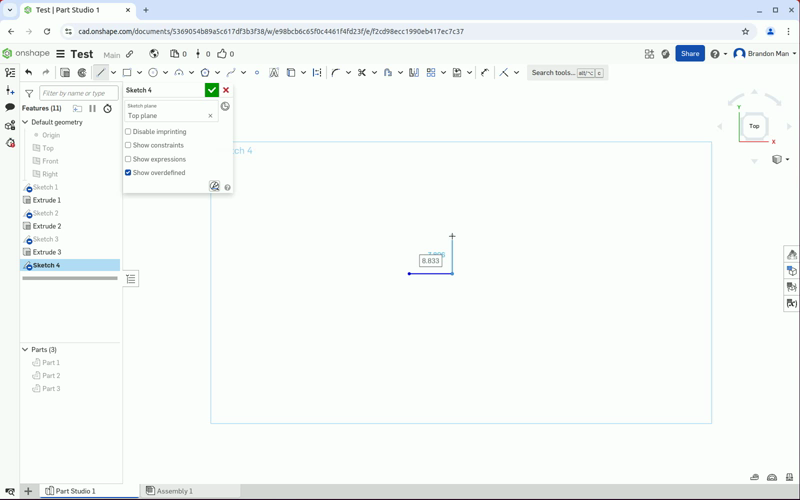
click(452, 235)
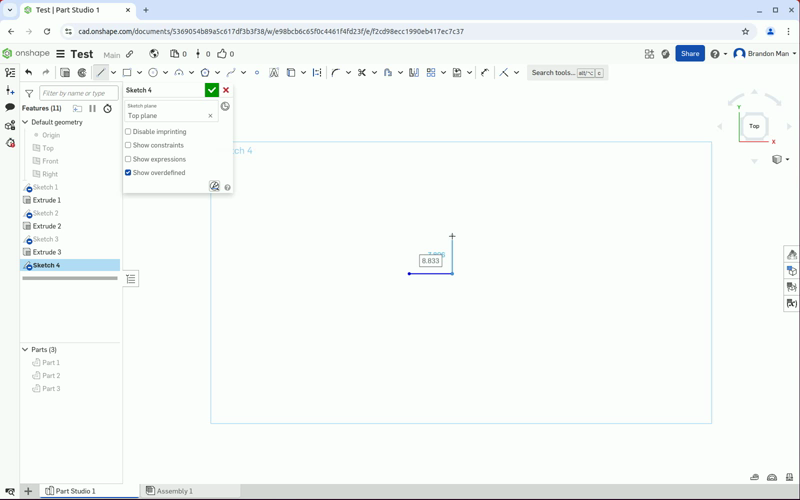
key_up(shift)
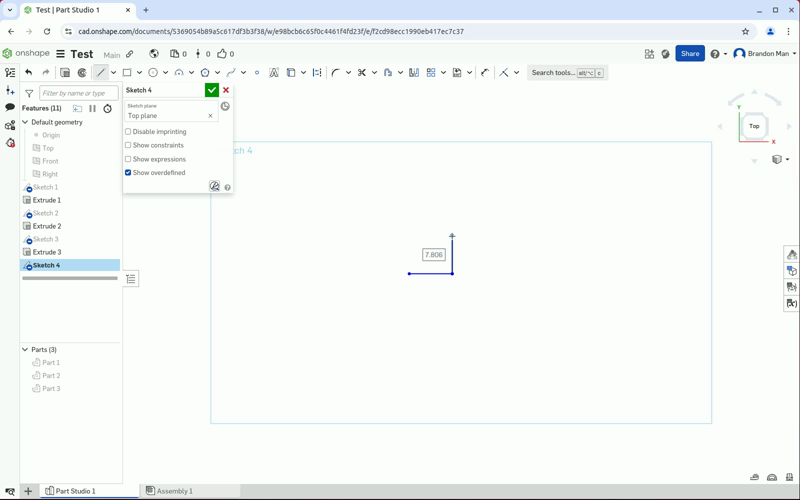
key_down(shift)
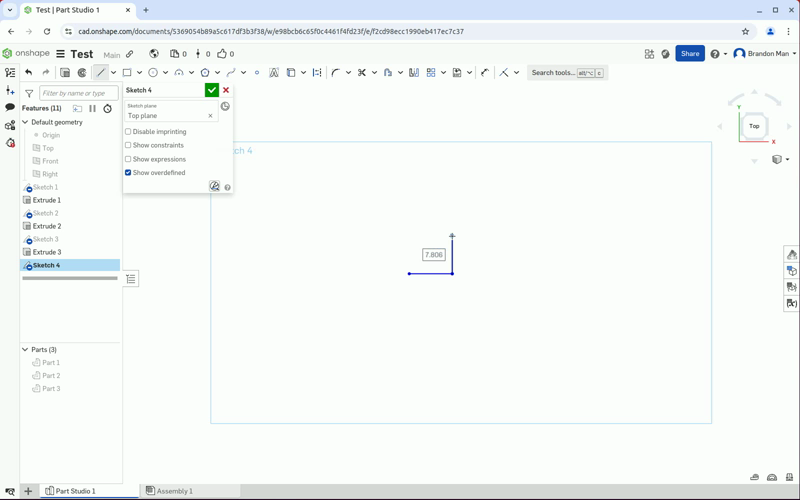
mouse_move(482, 235)
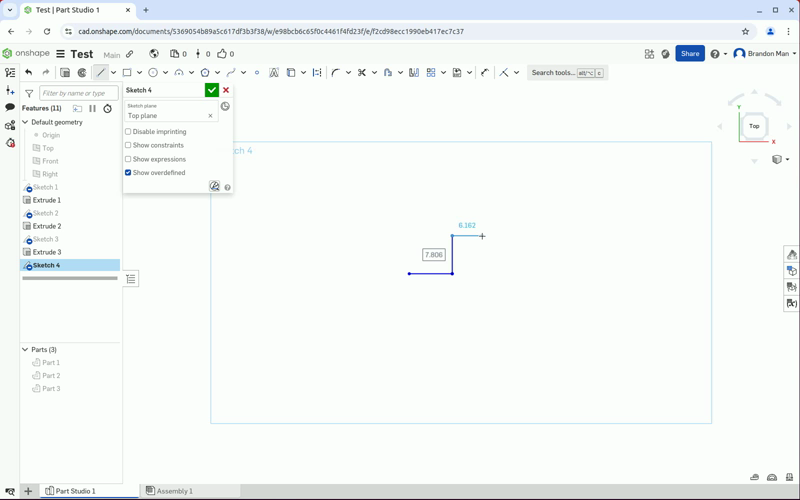
mouse_move(409, 235)
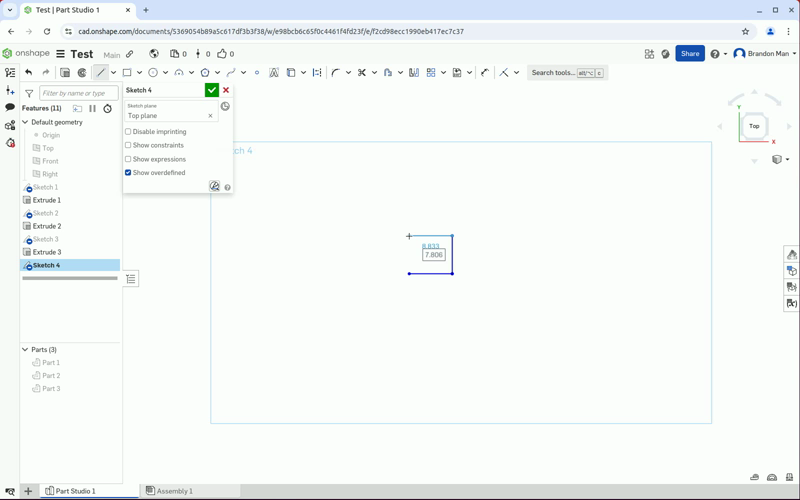
click(409, 235)
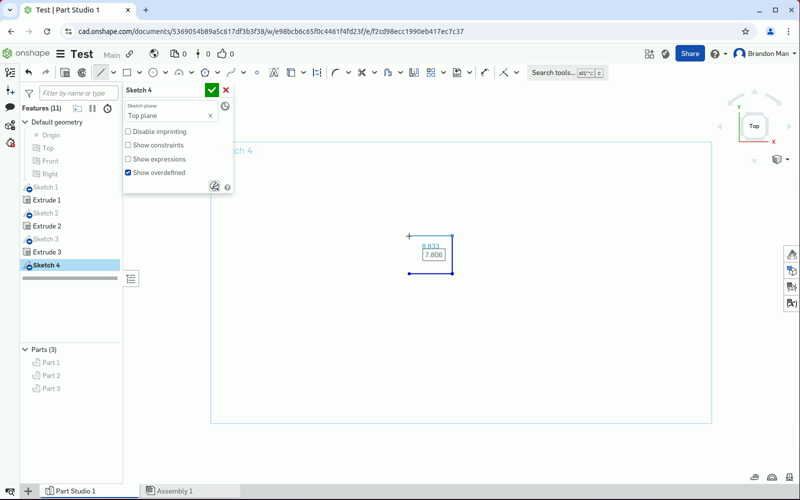
key_up(shift)
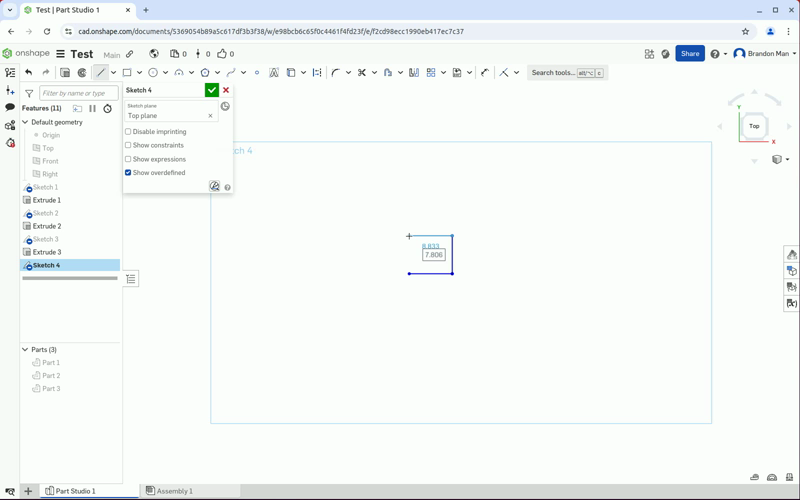
mouse_move(439, 235)
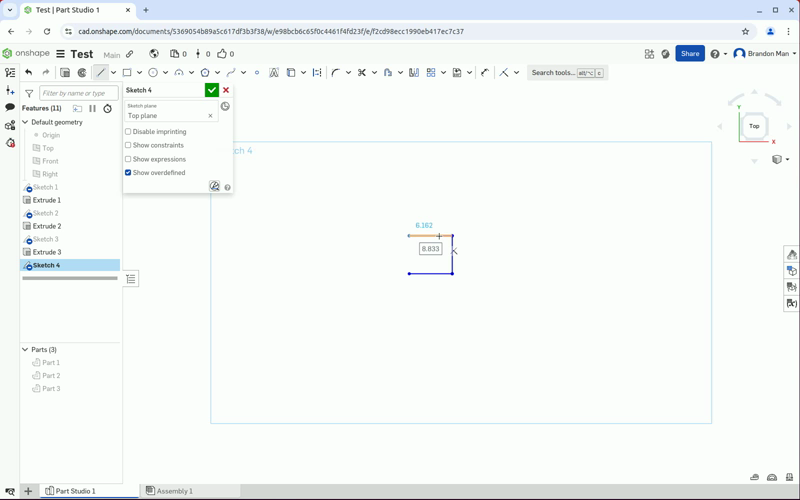
key_down(shift)
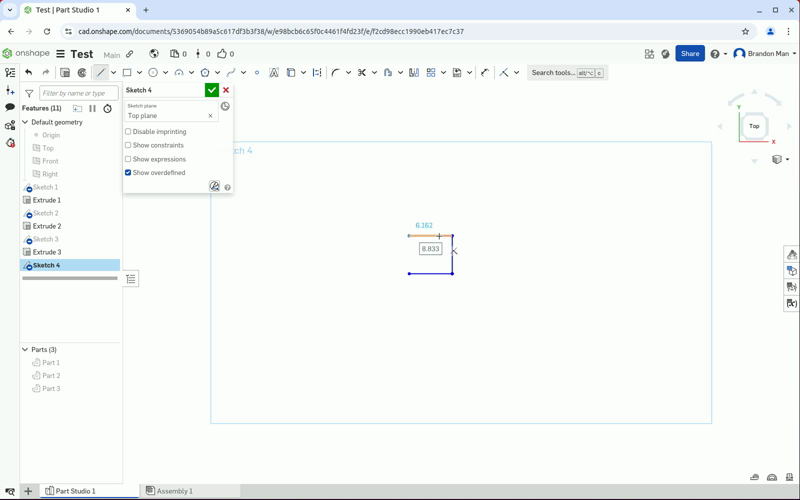
mouse_move(409, 273)
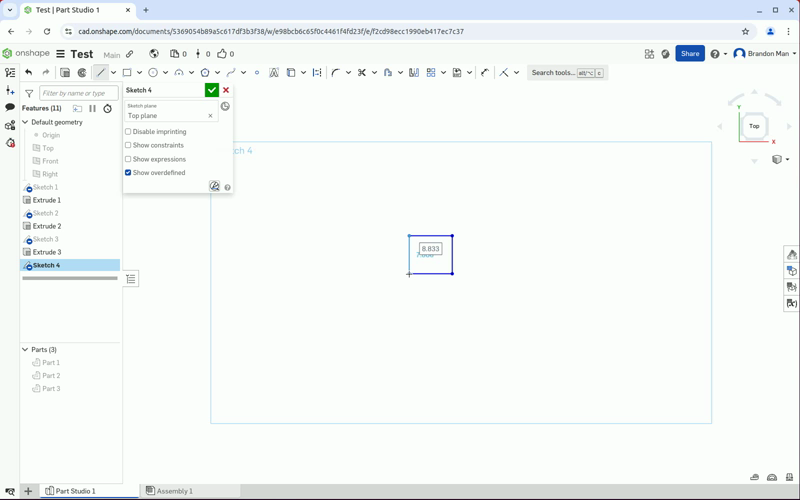
key_up(shift)
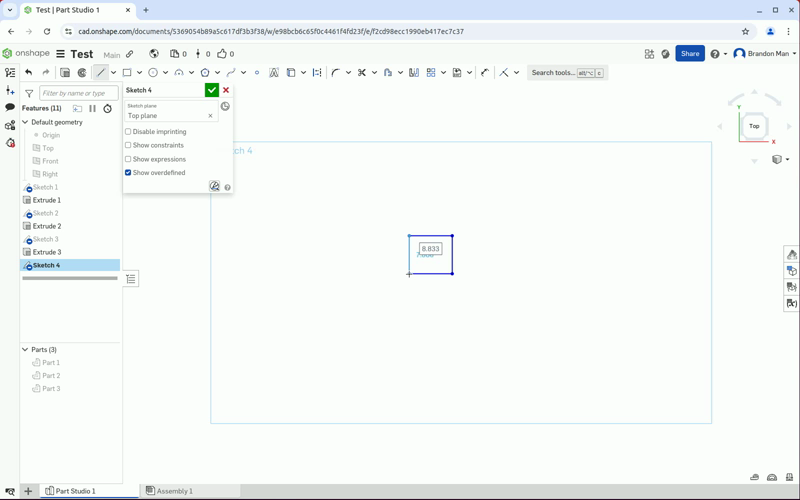
click(409, 273)
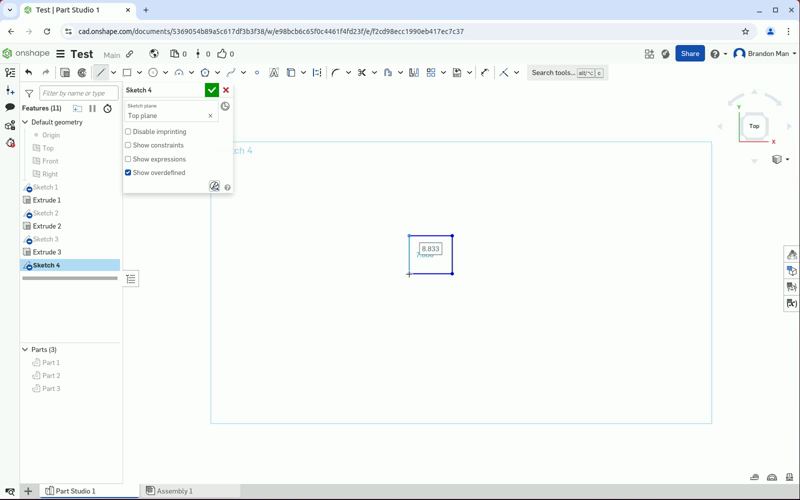
key(esc)
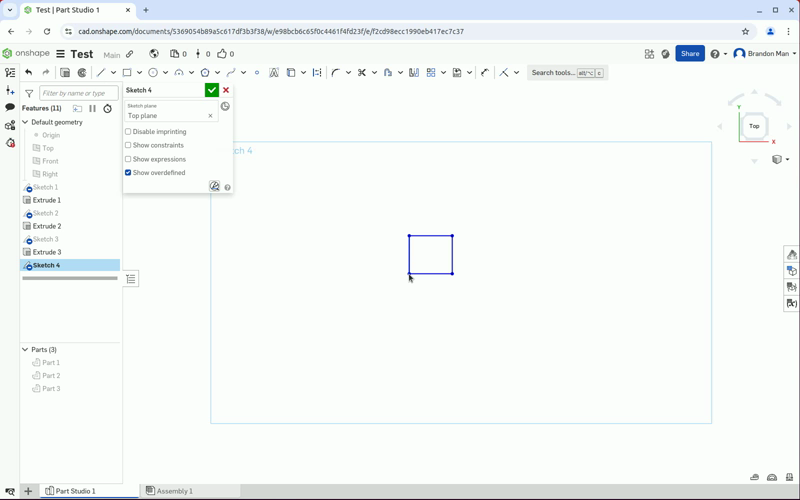
mouse_move(422, 258)
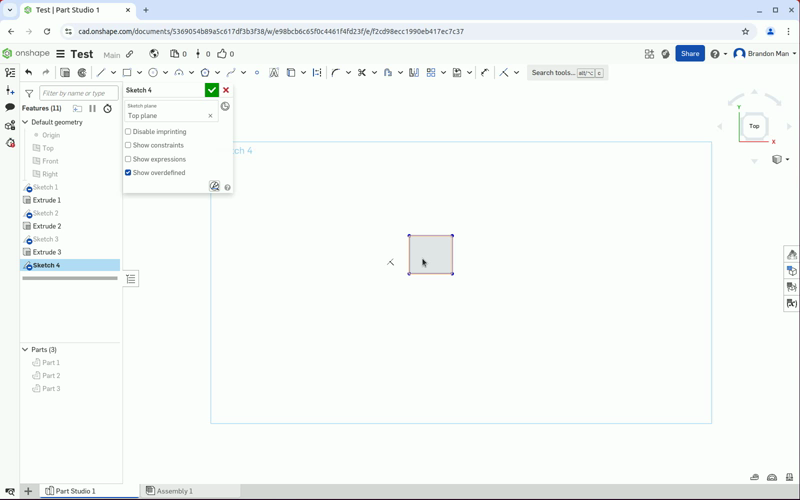
scroll(6)
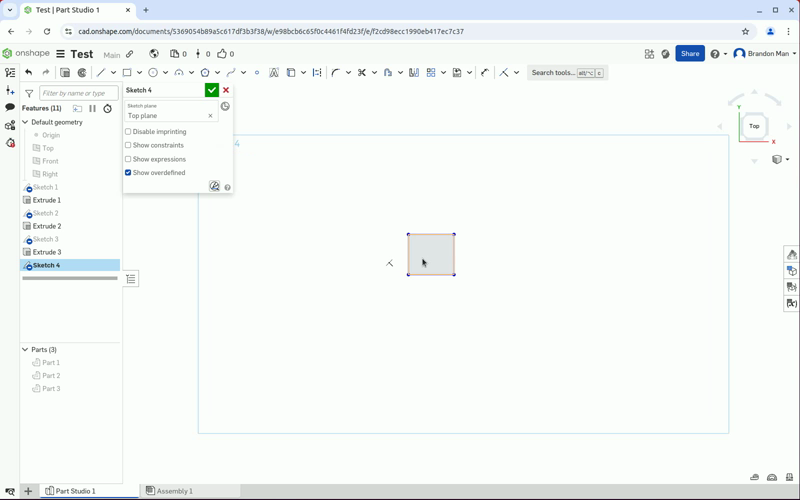
scroll(6)
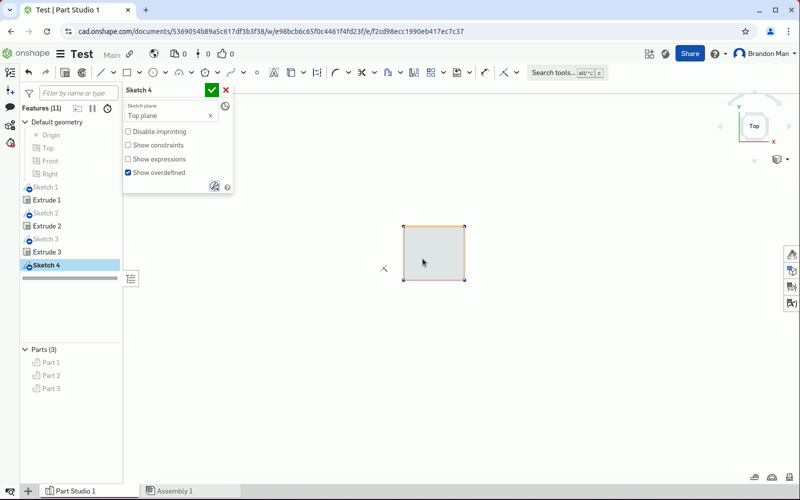
scroll(6)
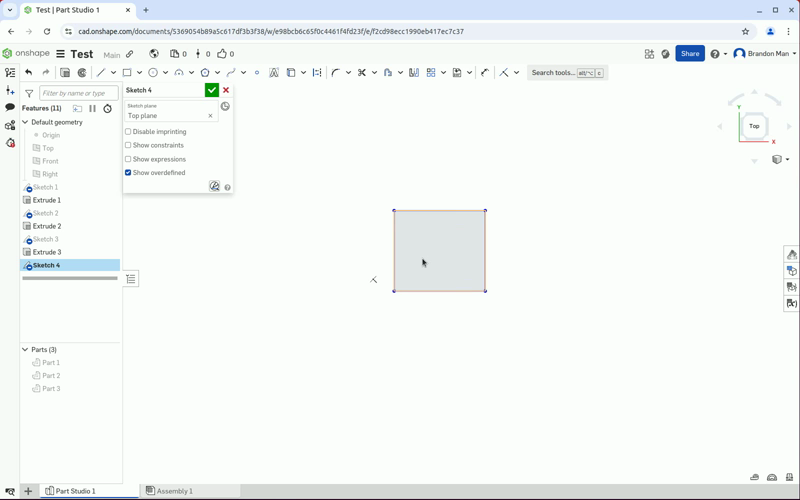
scroll(6)
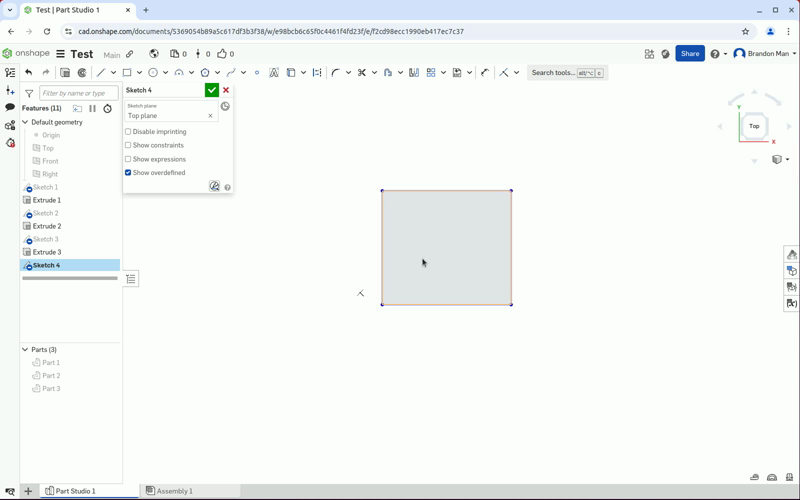
scroll(6)
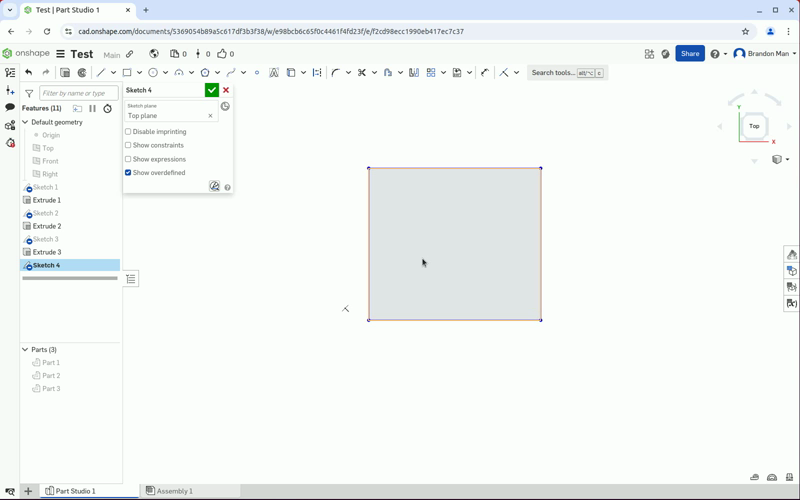
scroll(6)
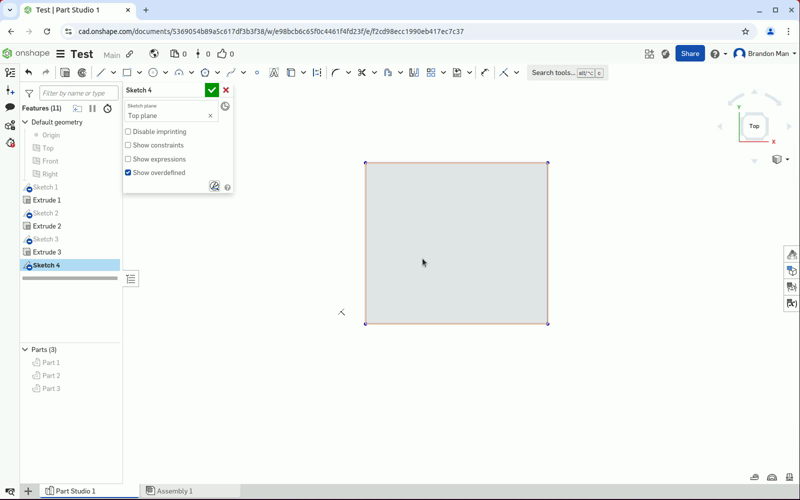
scroll(6)
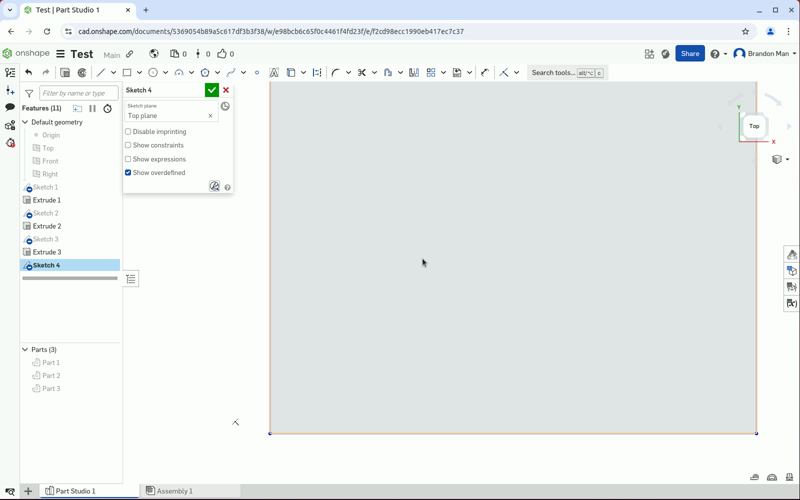
click(422, 258)
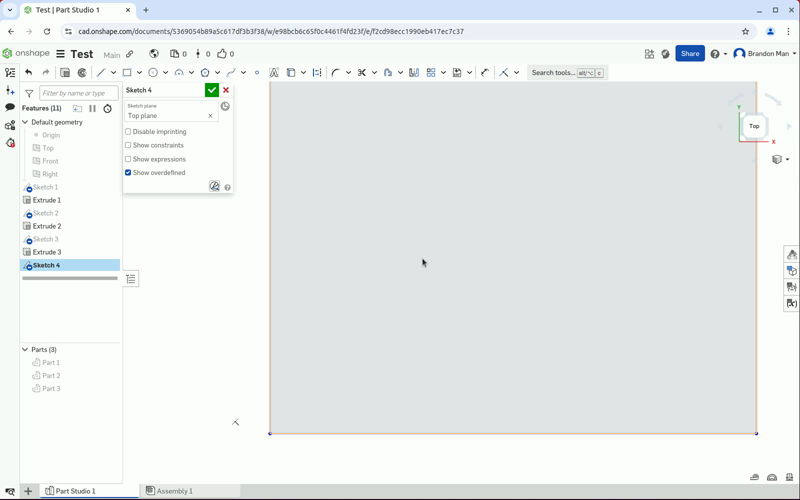
scroll(-6)
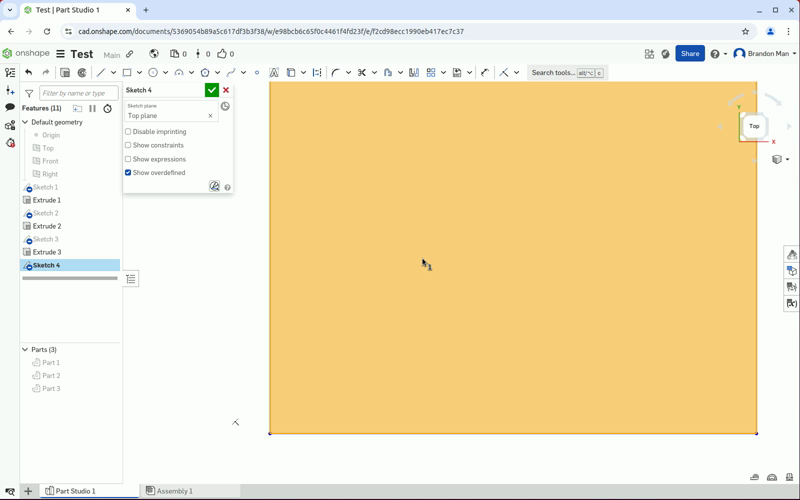
scroll(-6)
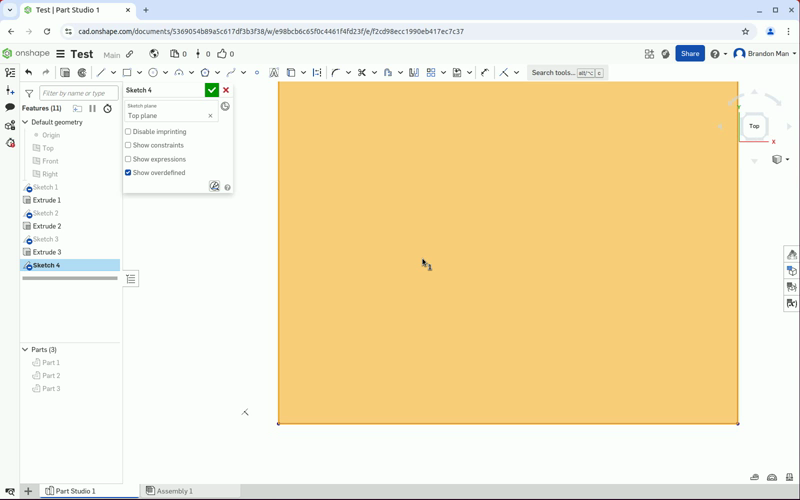
scroll(-6)
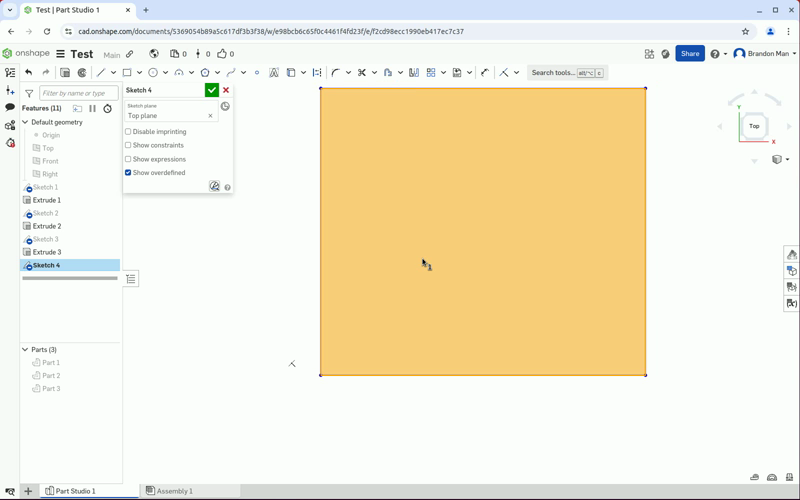
scroll(-6)
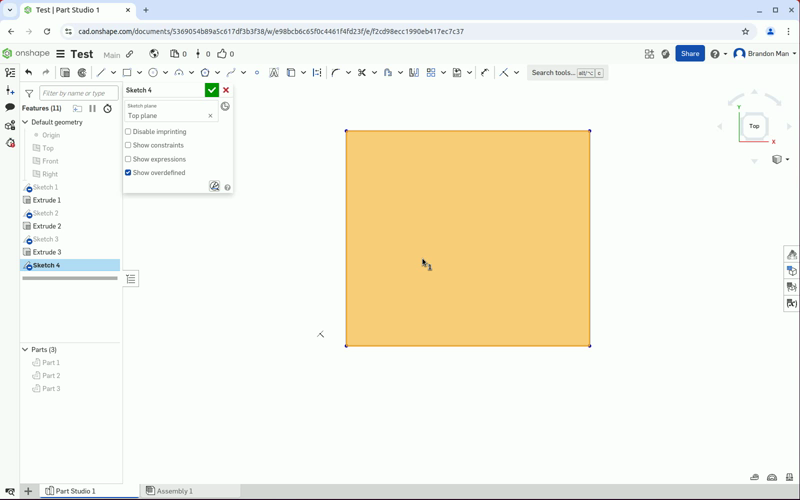
scroll(-6)
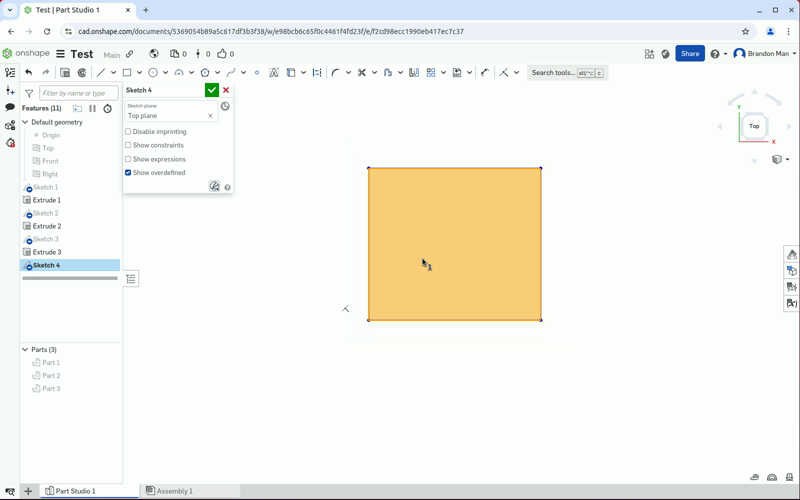
scroll(-6)
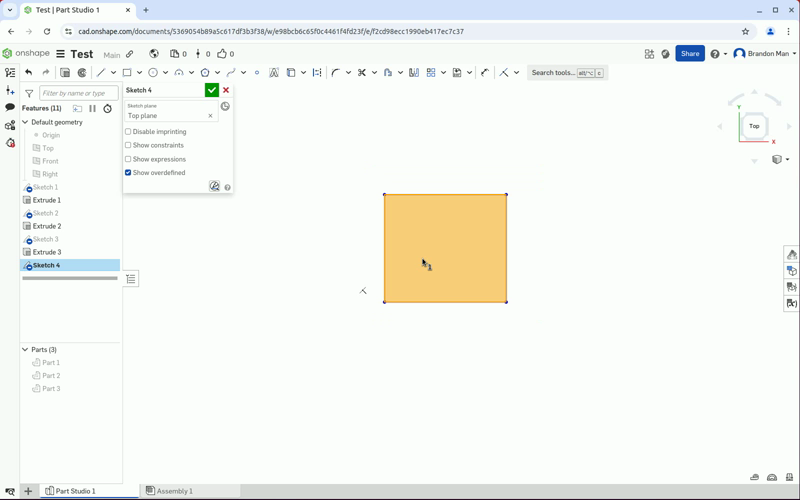
scroll(-6)
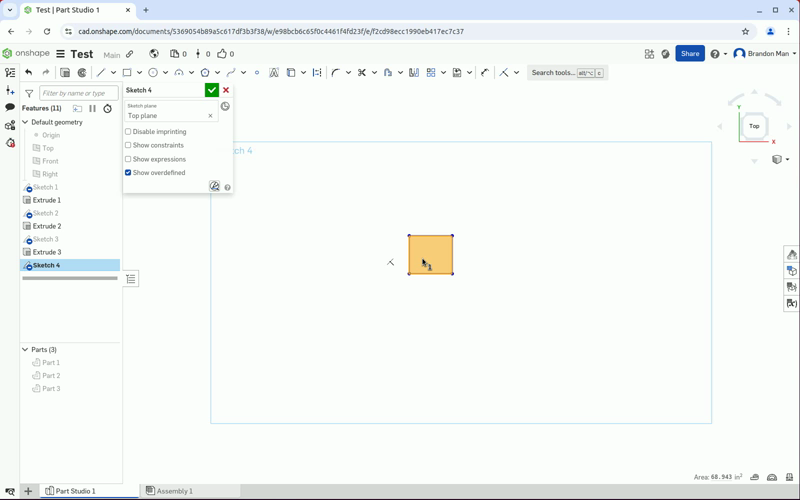
mouse_move(73, 352)
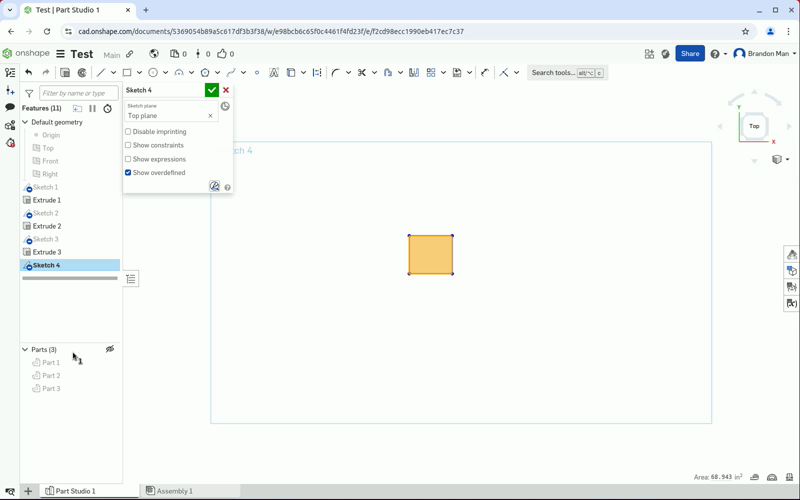
key(shift+y)
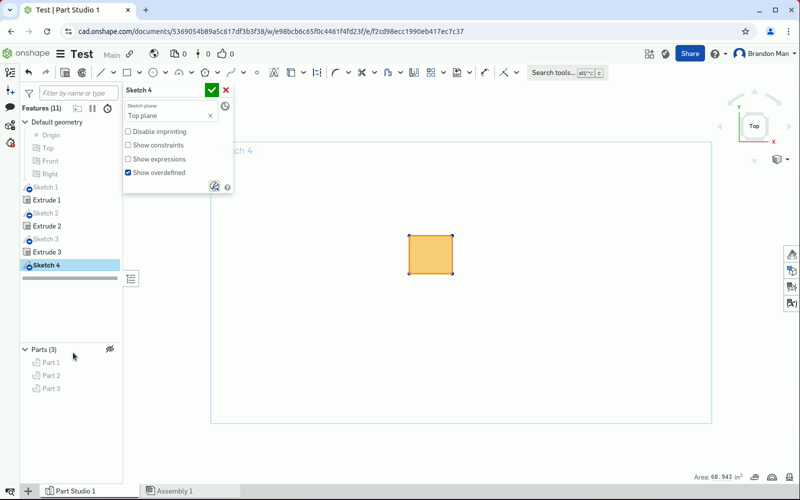
key(shift+e)
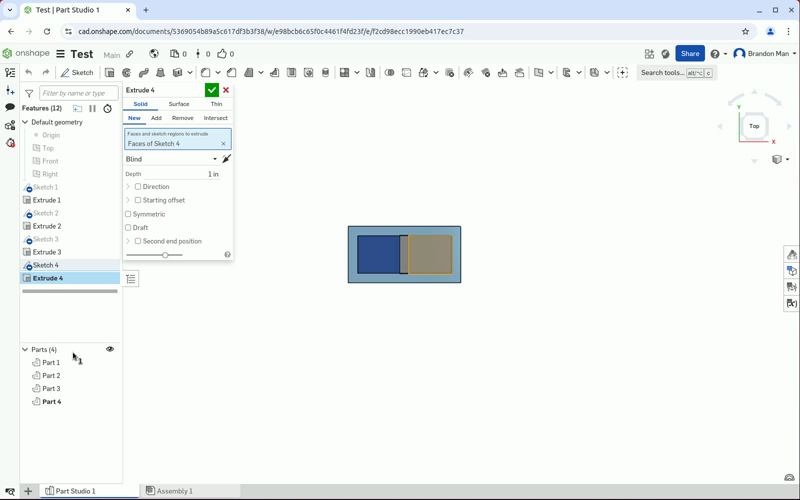
mouse_move(143, 106)
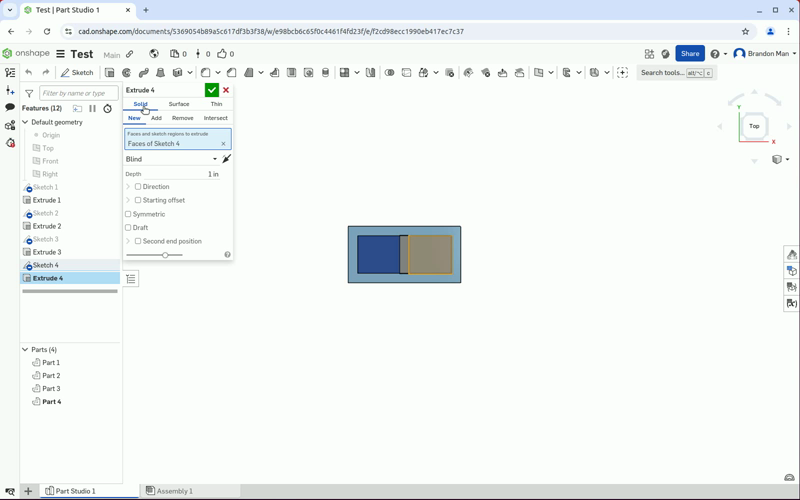
click(143, 106)
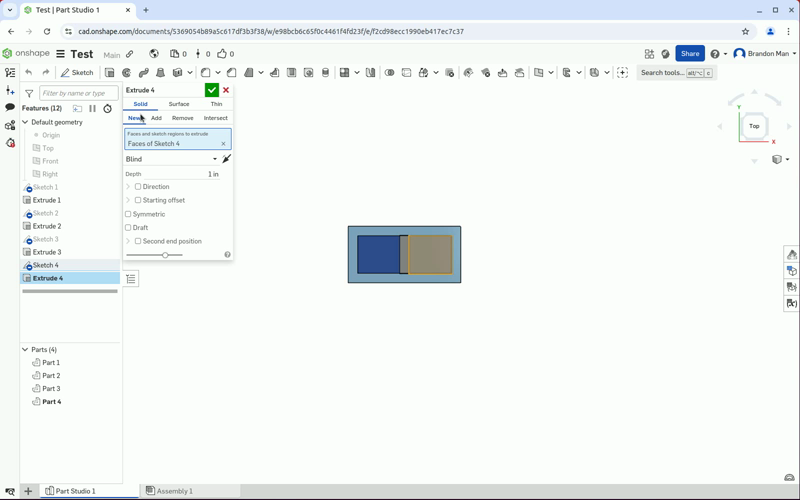
mouse_move(137, 120)
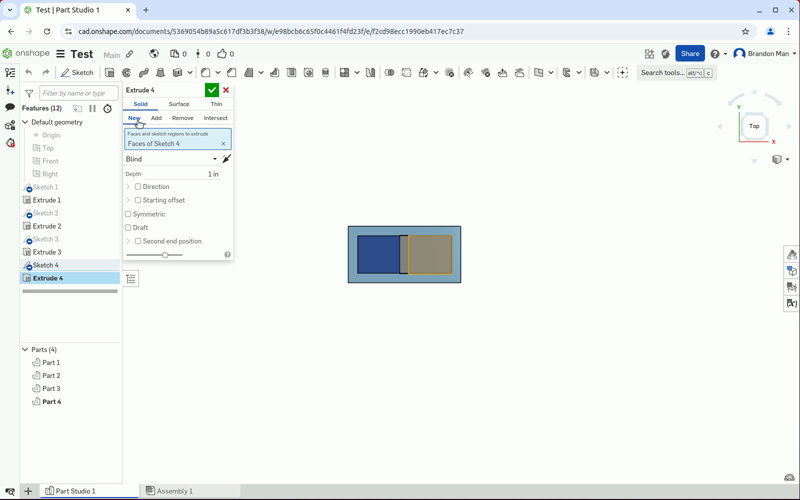
click(137, 120)
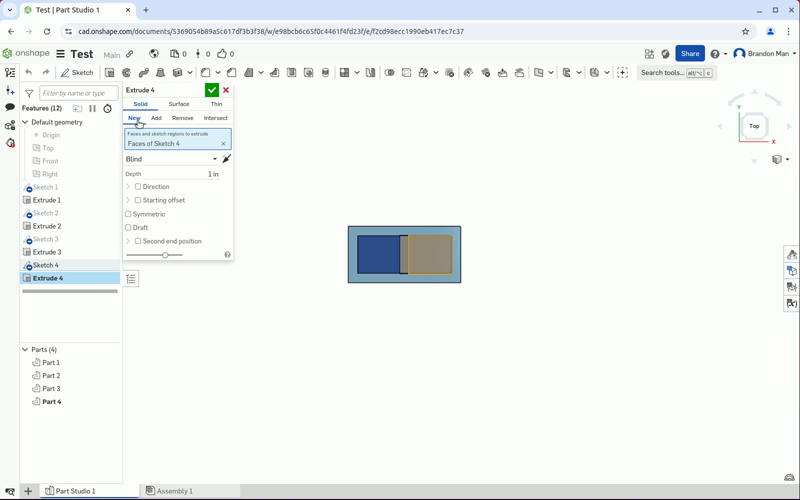
key(tab, 4)
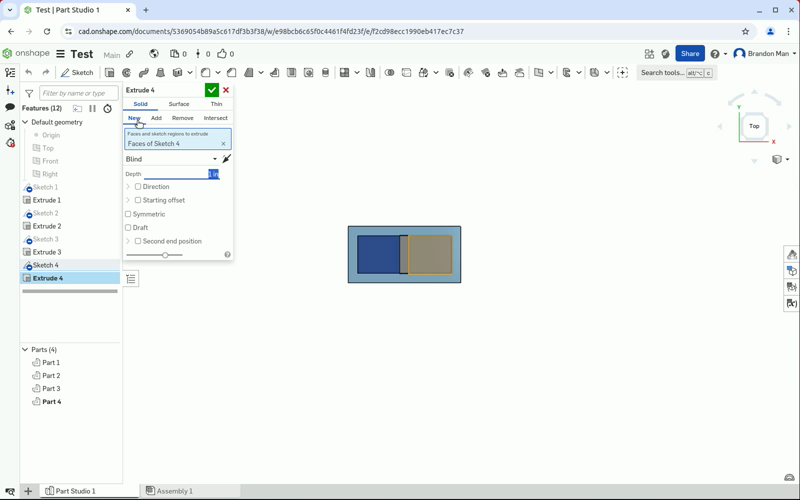
text(0.241)
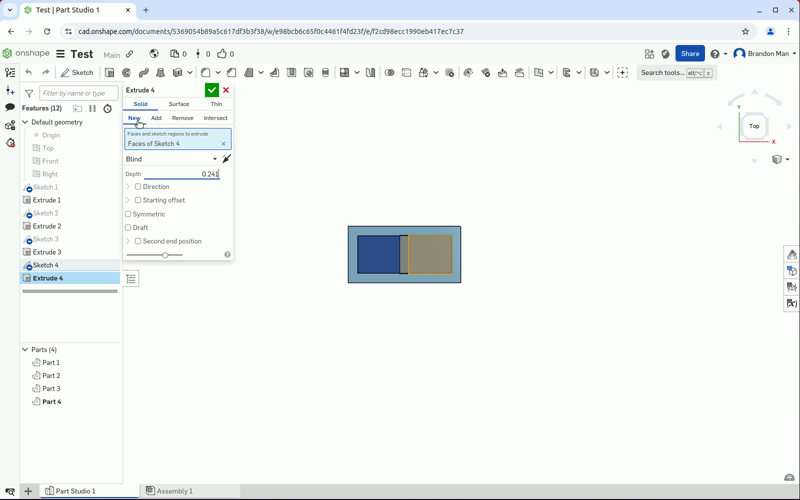
key(enter)
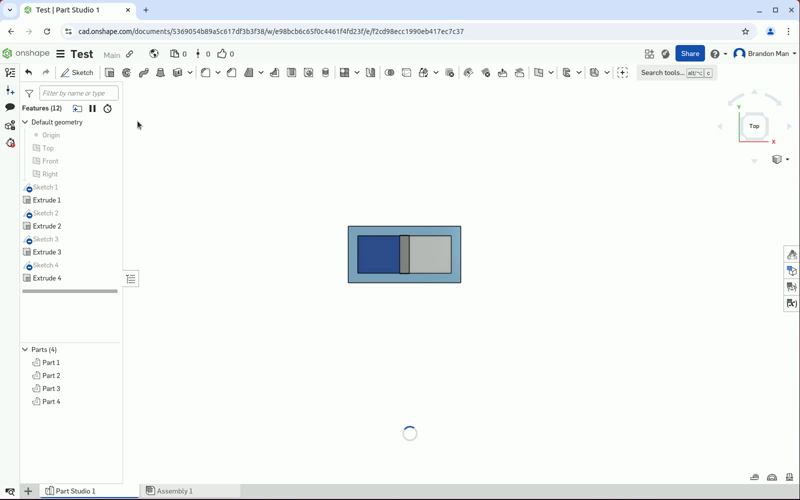
key(shift+h)
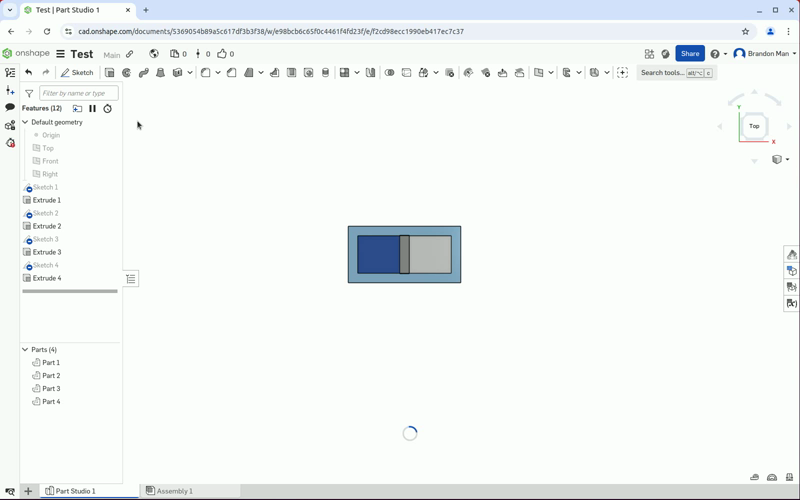
key(shift+h)
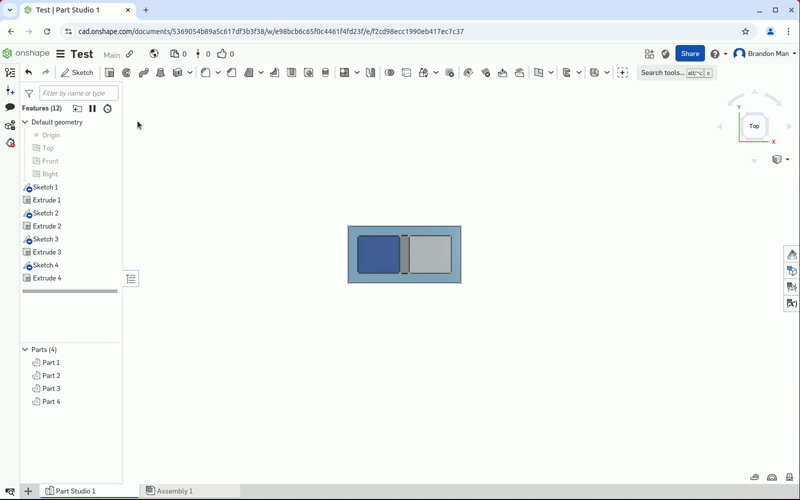
key(shift+7)
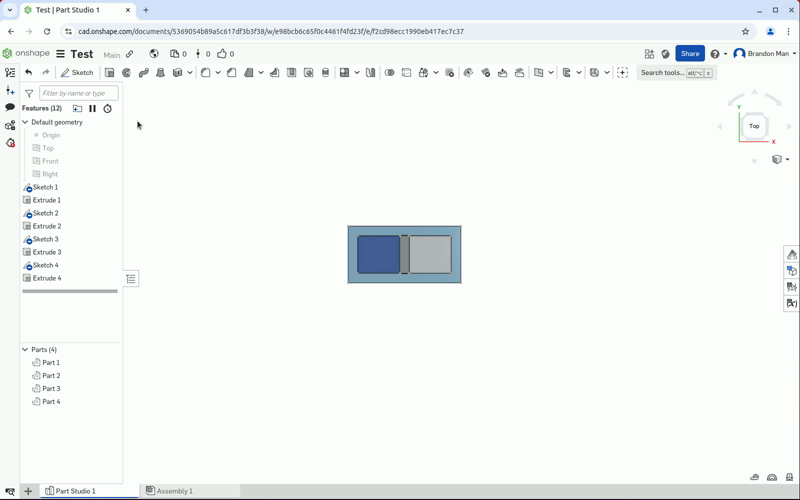
key(up, 3)
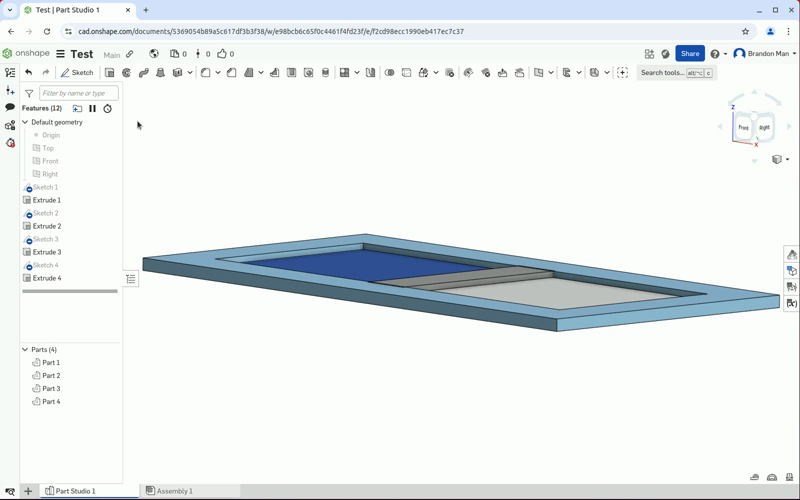
key(left, 3)
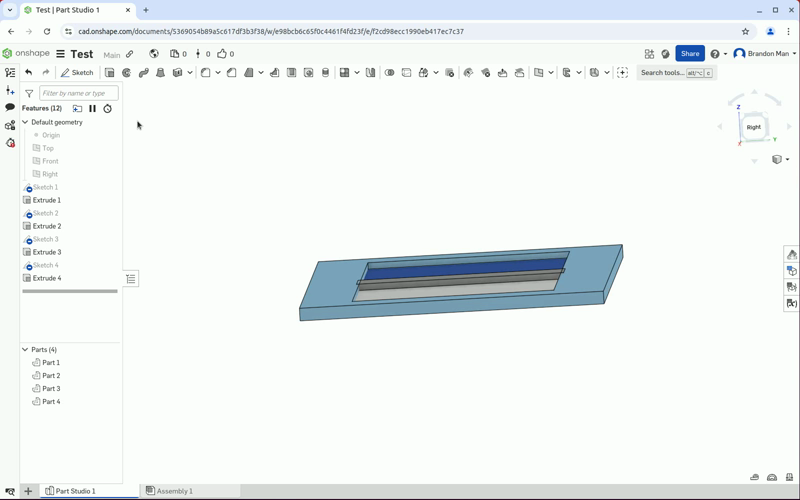
key(right, 3)
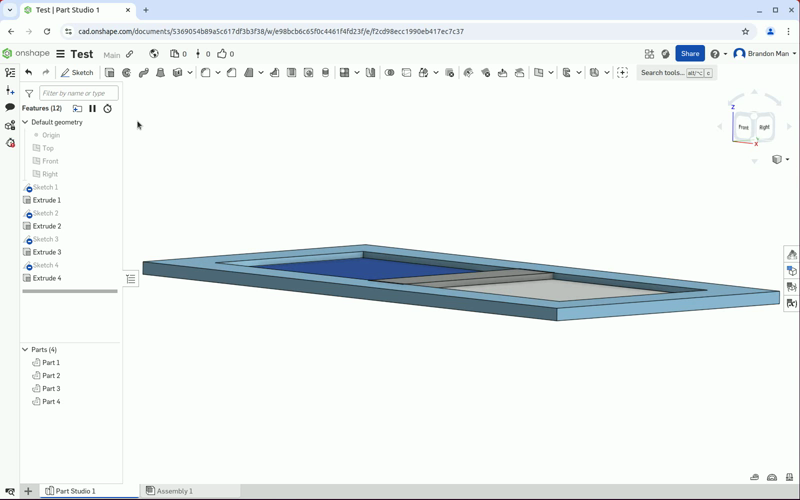
key(down, 3)
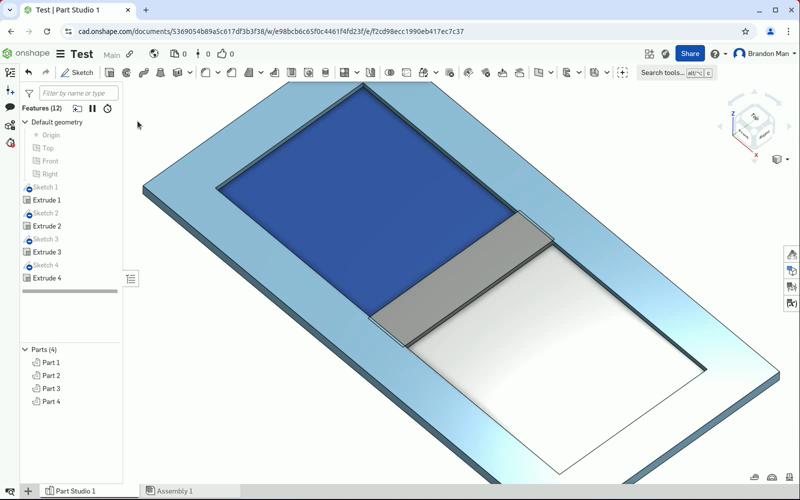
mouse_move(73, 189)
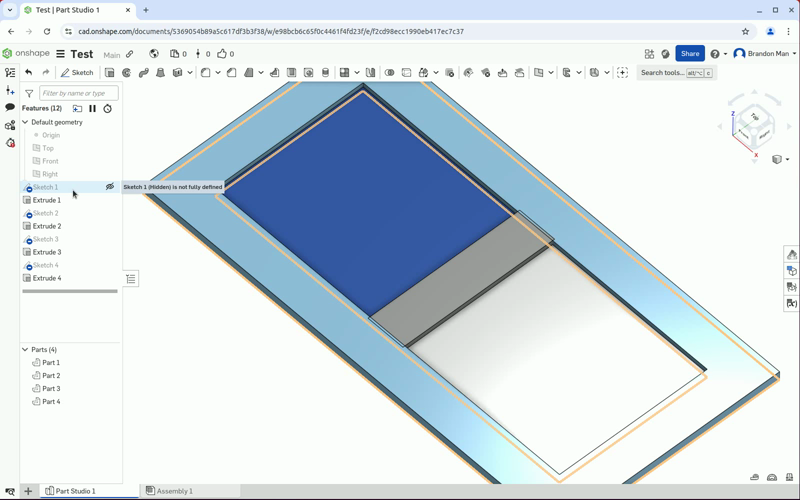
click(73, 189)